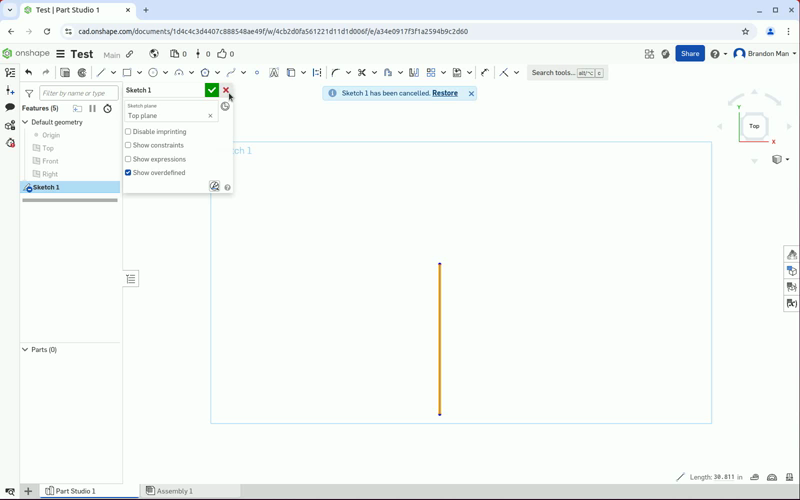
key(shift+h)
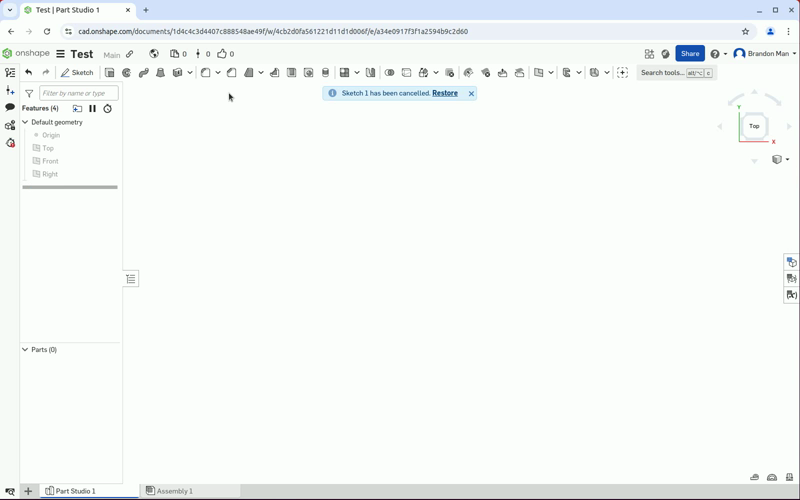
mouse_move(73, 352)
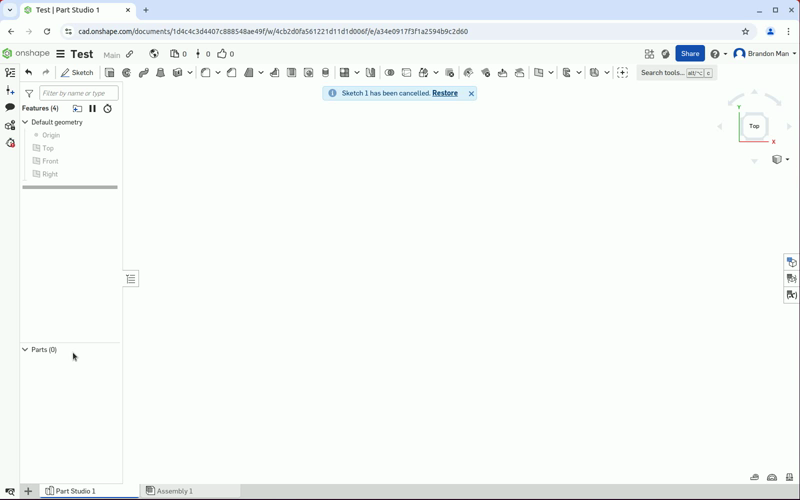
key(y)
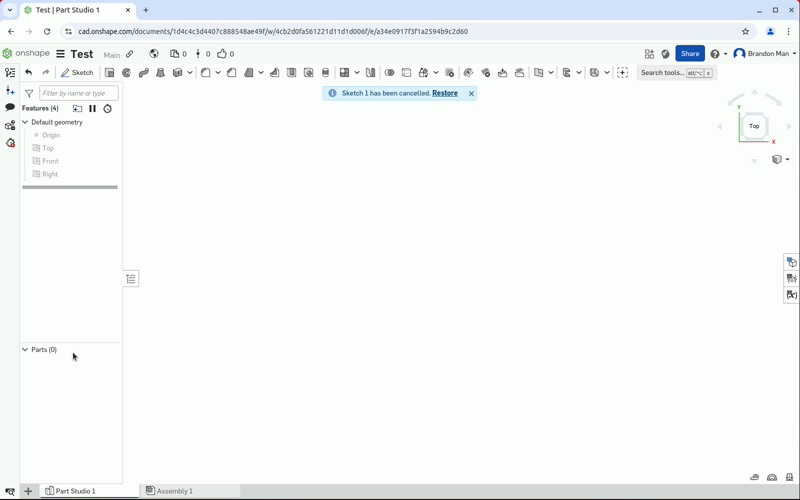
key(shift+p)
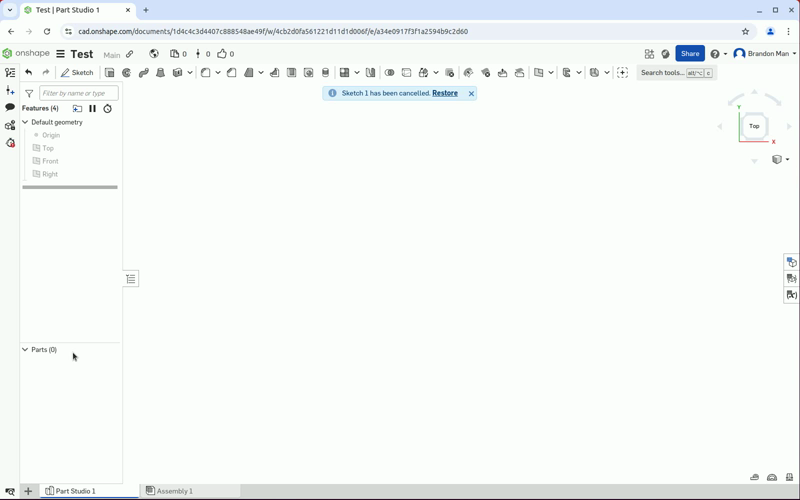
key(space)
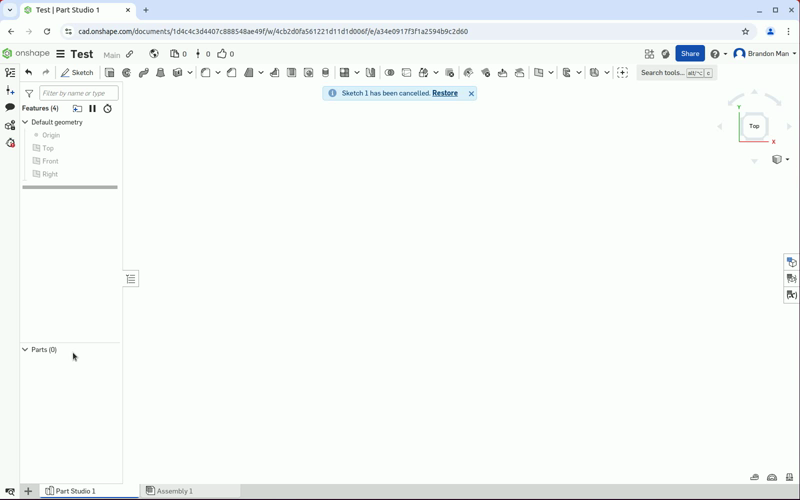
key_down(shift)
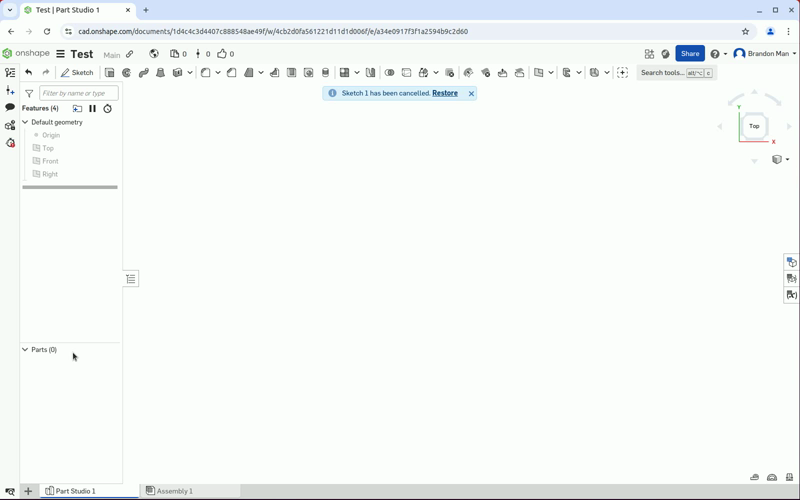
key(up)
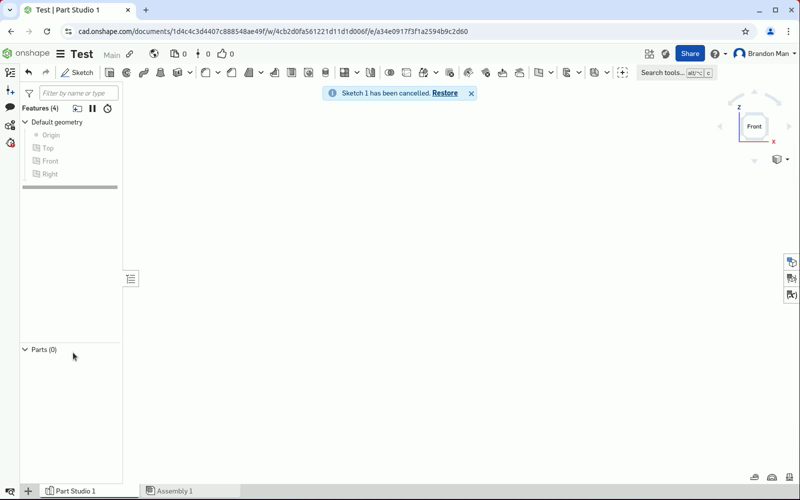
key_up(shift)
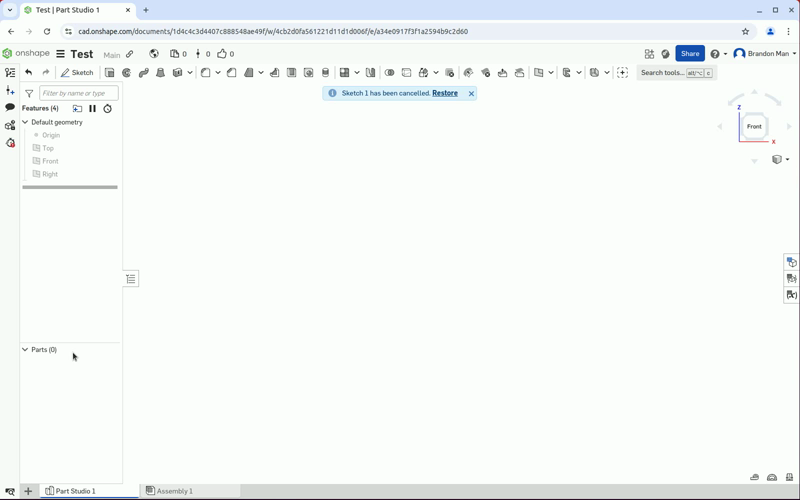
mouse_move(73, 352)
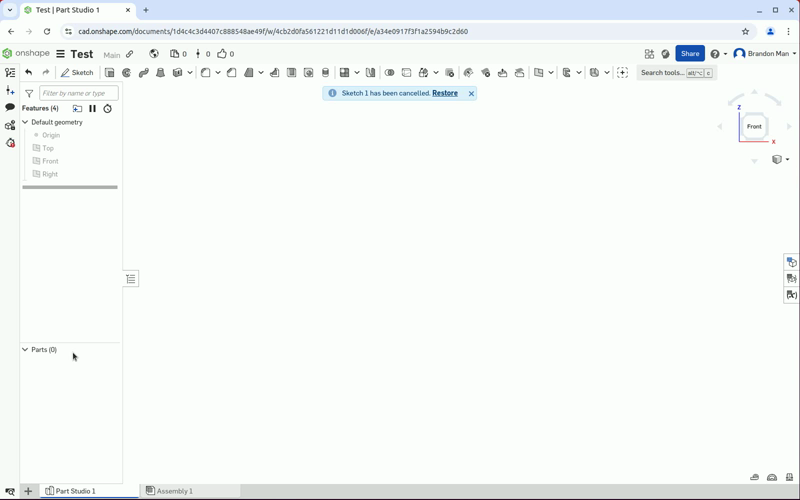
key(shift+y)
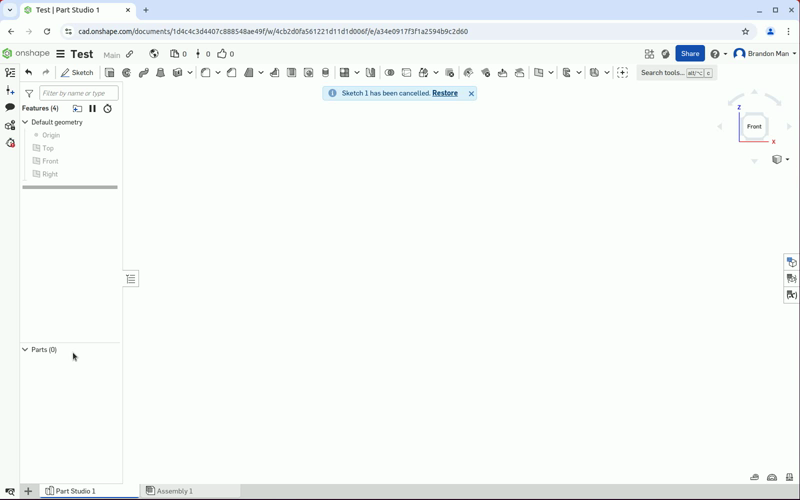
key(shift+s)
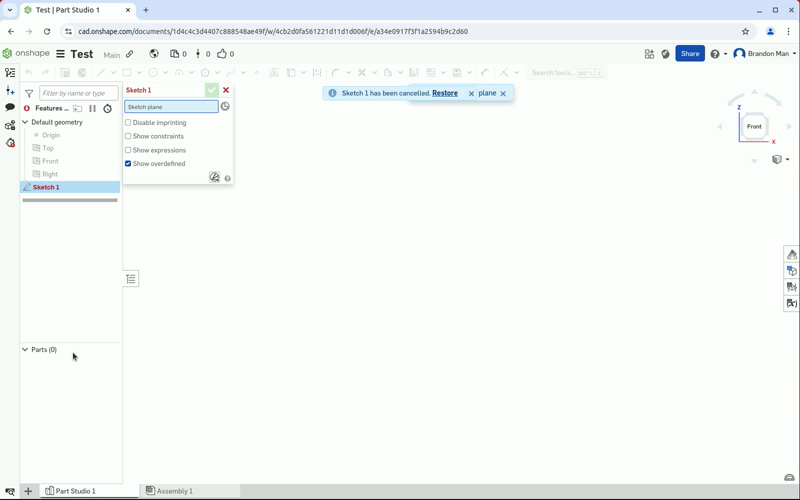
mouse_move(73, 163)
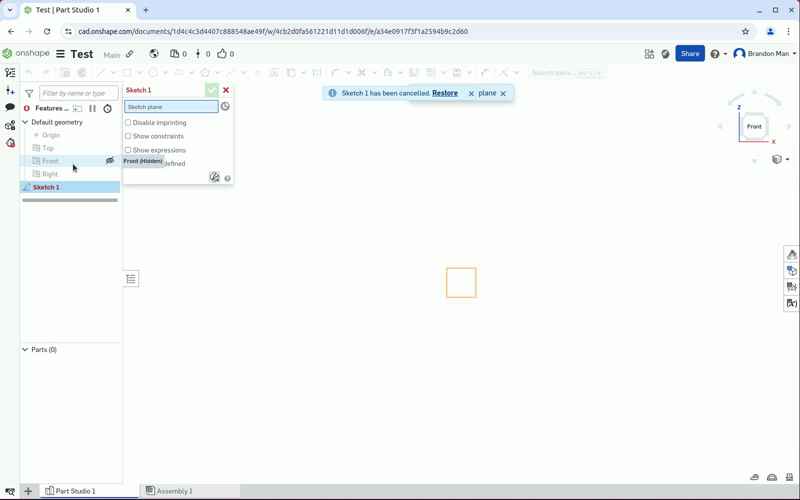
click(73, 163)
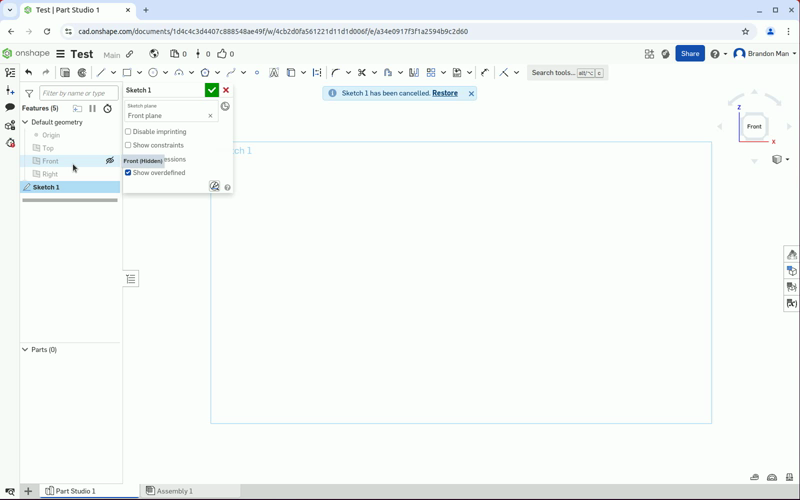
mouse_move(73, 352)
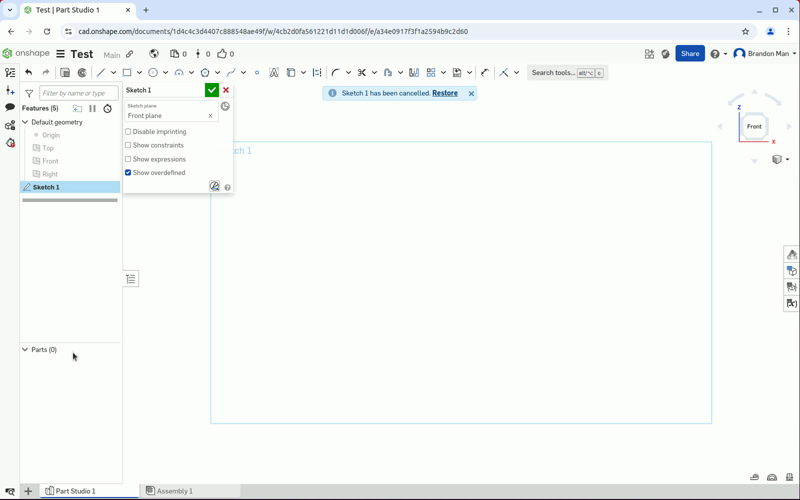
key(y)
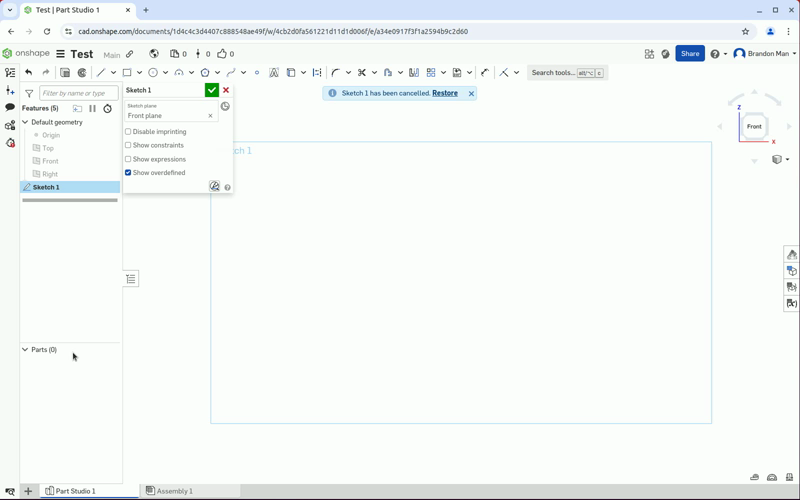
key(l)
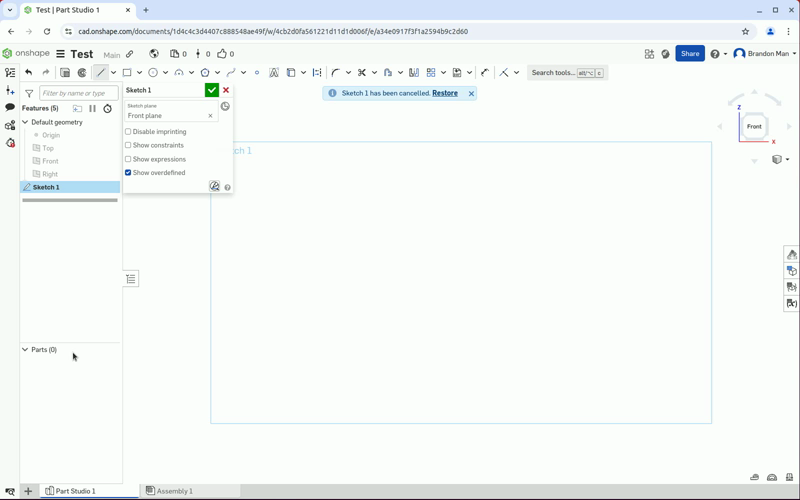
key_down(shift)
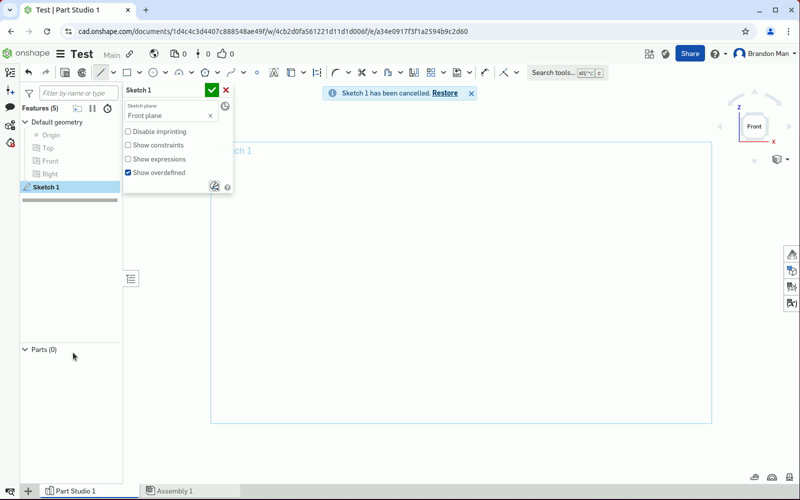
mouse_move(348, 292)
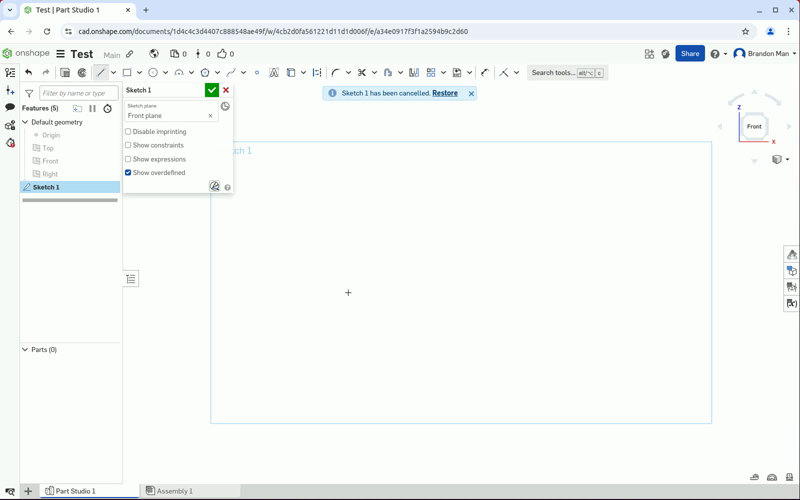
click(348, 292)
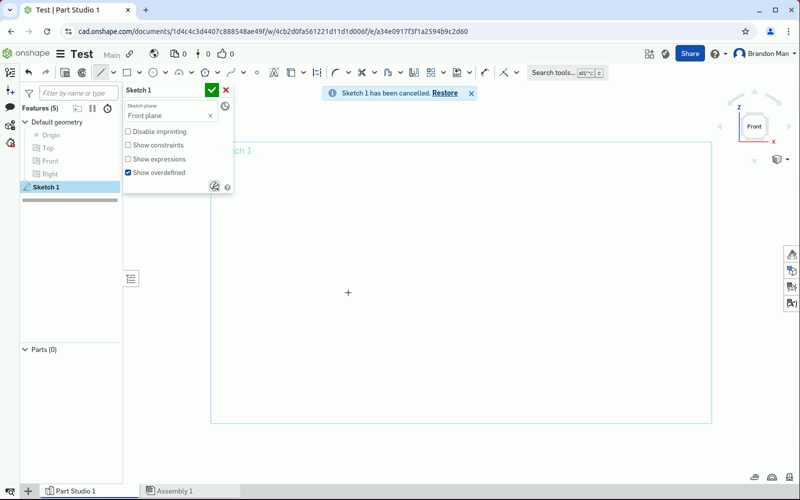
key_up(shift)
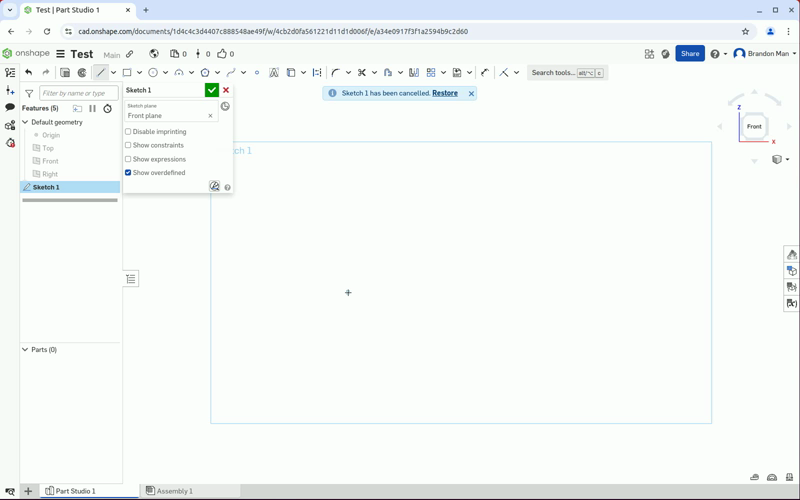
key_down(shift)
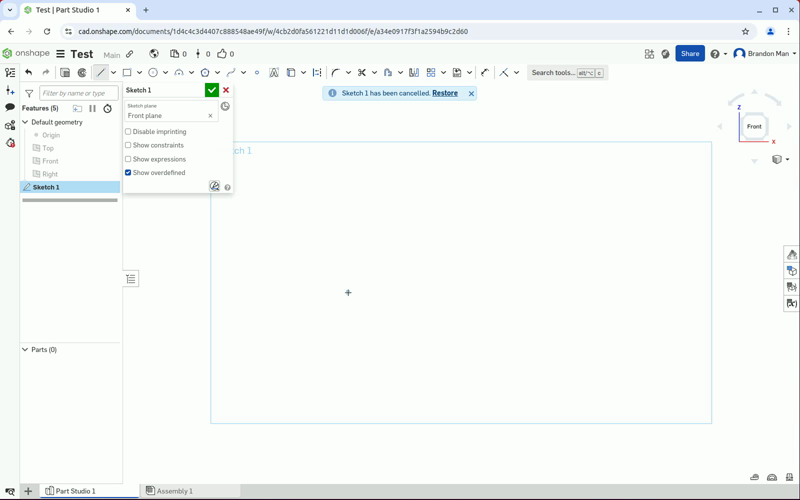
mouse_move(378, 292)
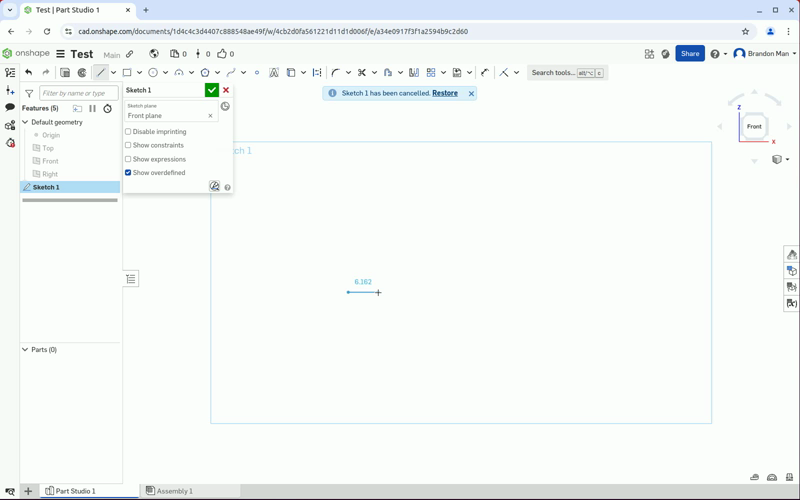
mouse_move(393, 292)
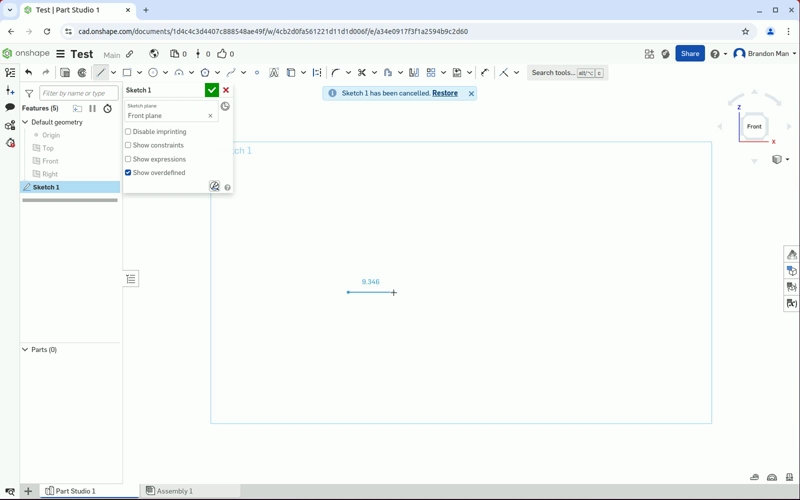
click(393, 292)
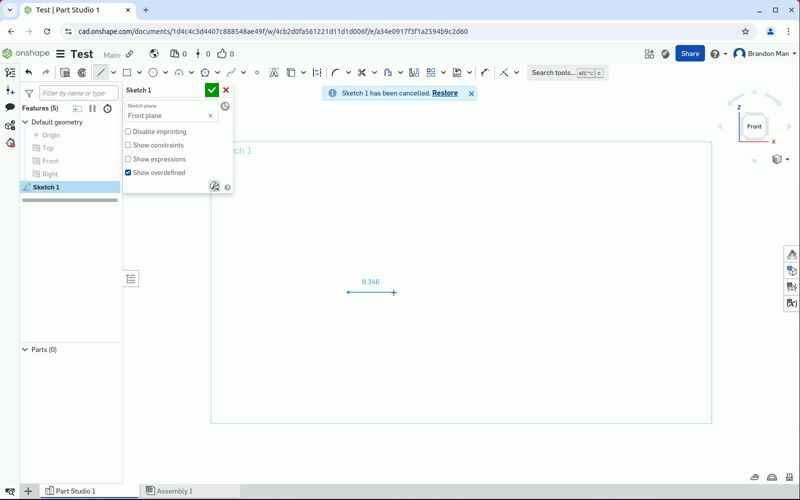
key_up(shift)
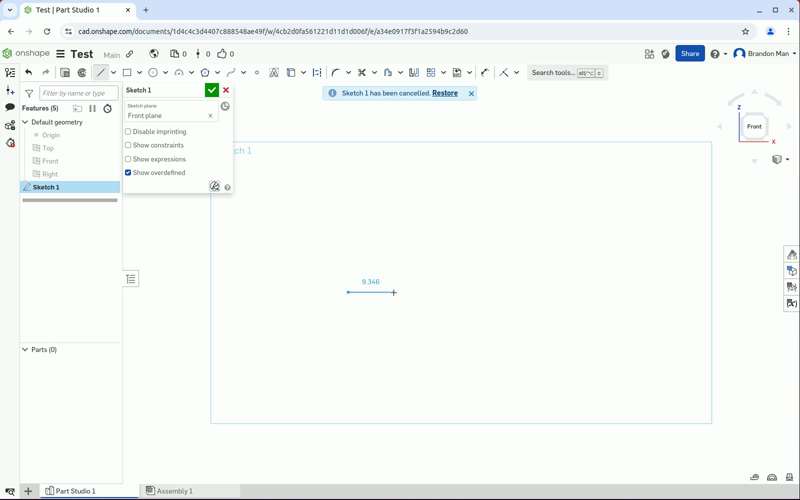
key_down(shift)
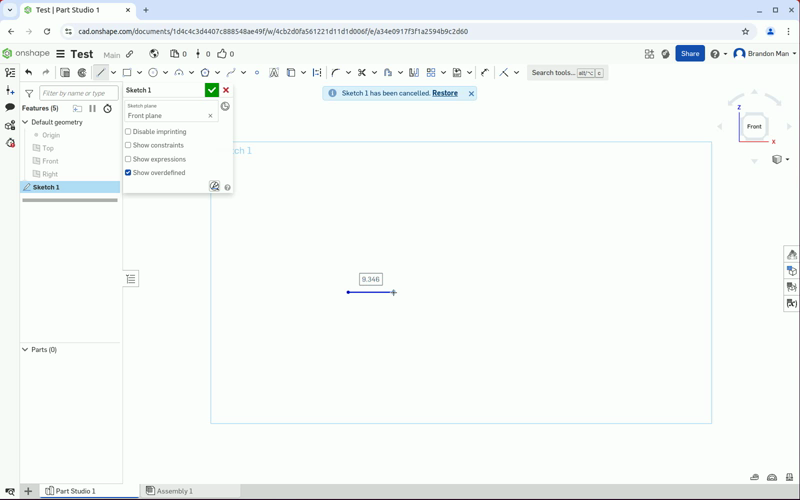
mouse_move(423, 292)
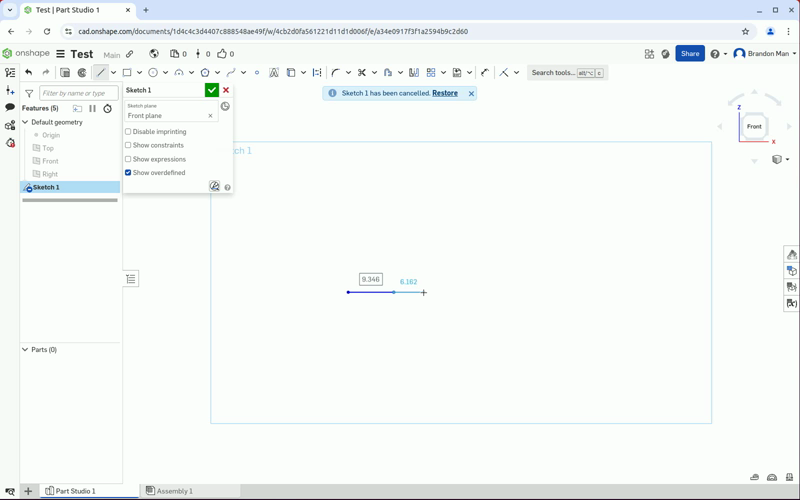
mouse_move(393, 269)
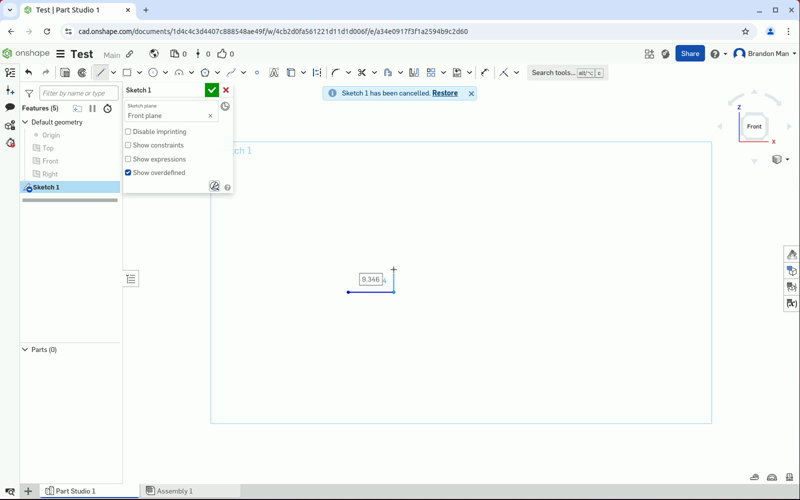
click(393, 269)
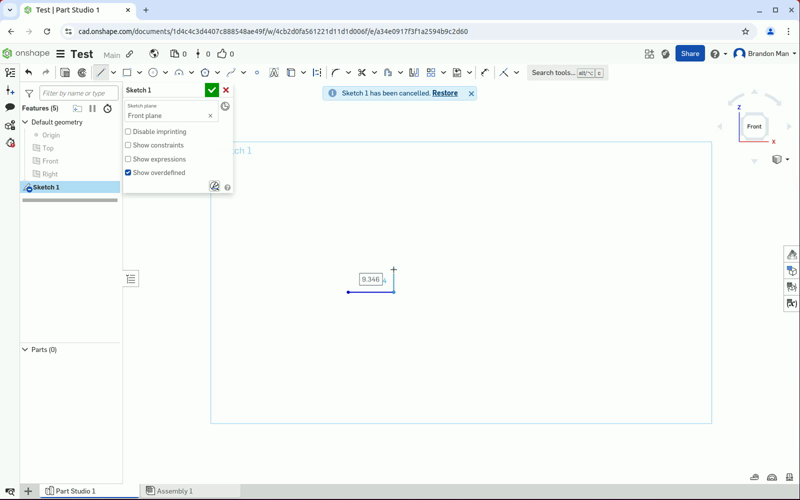
key_up(shift)
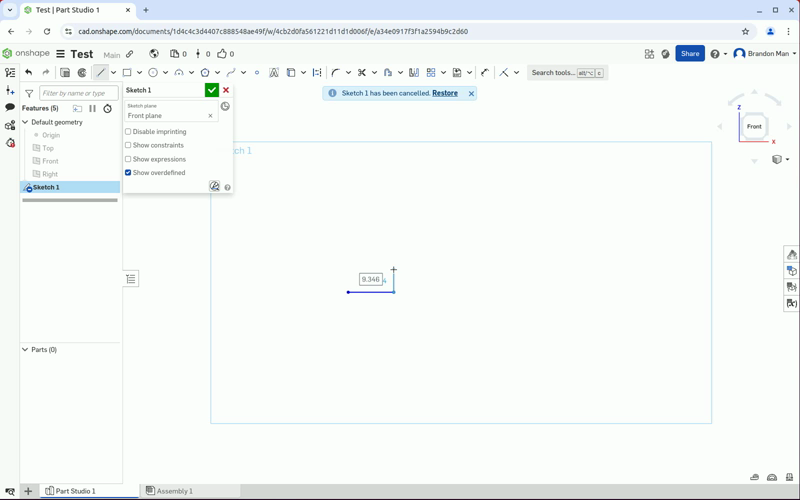
key_down(shift)
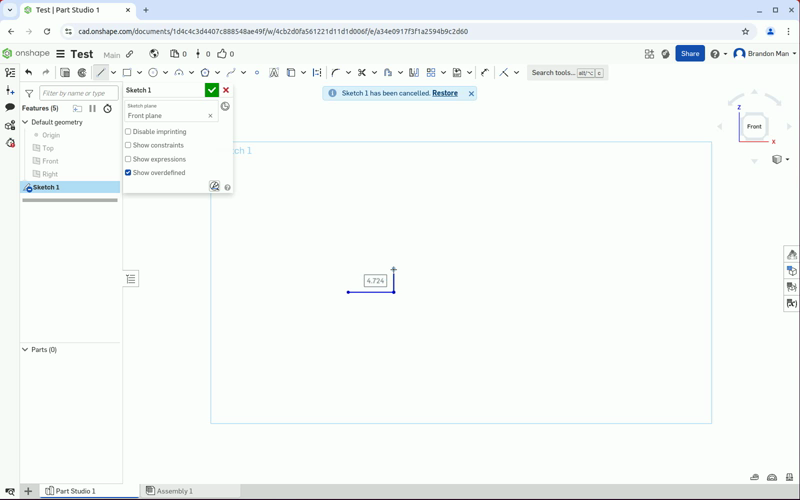
mouse_move(423, 269)
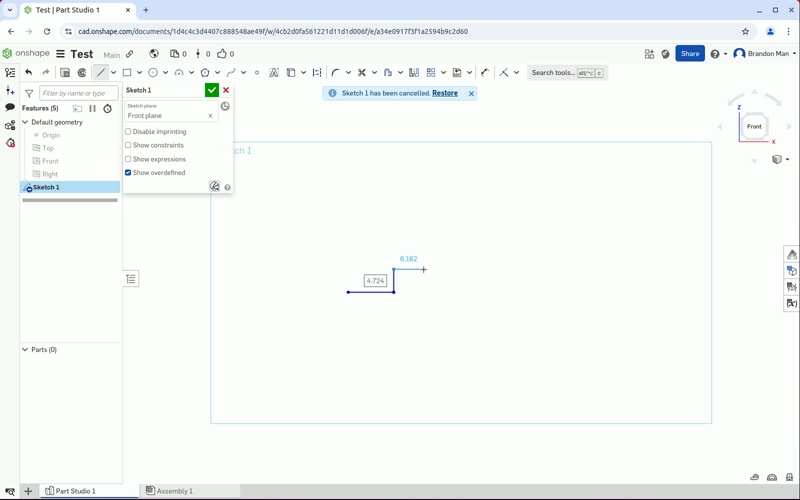
mouse_move(348, 269)
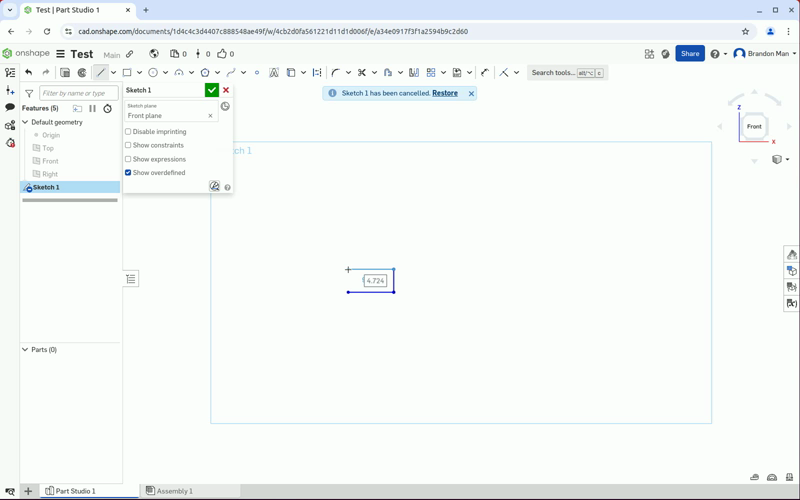
click(348, 269)
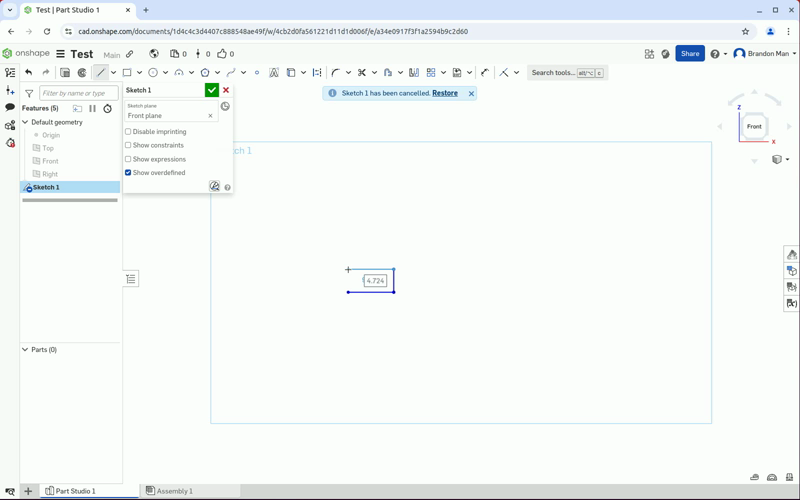
key_up(shift)
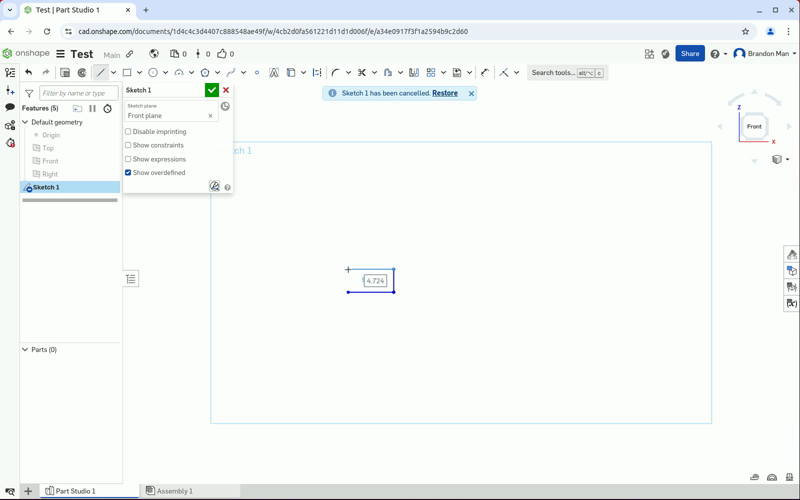
mouse_move(378, 269)
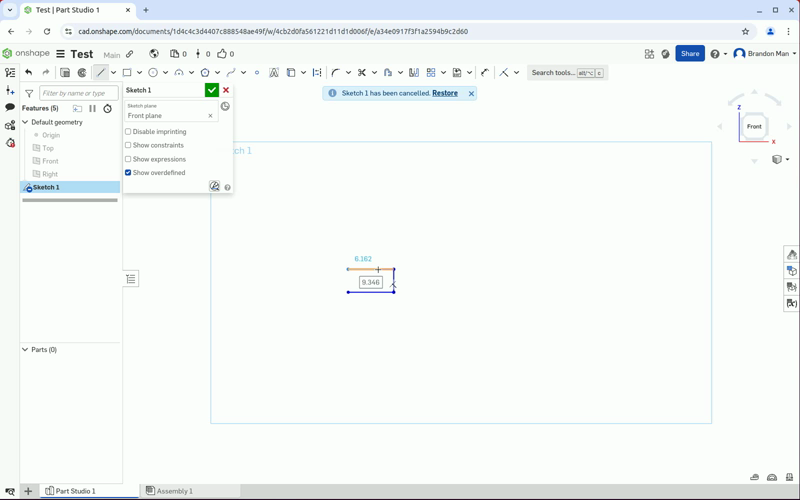
key_down(shift)
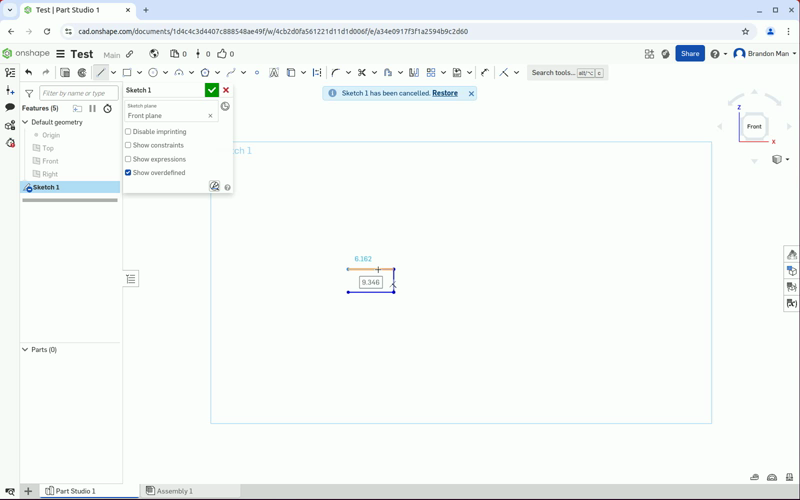
mouse_move(348, 292)
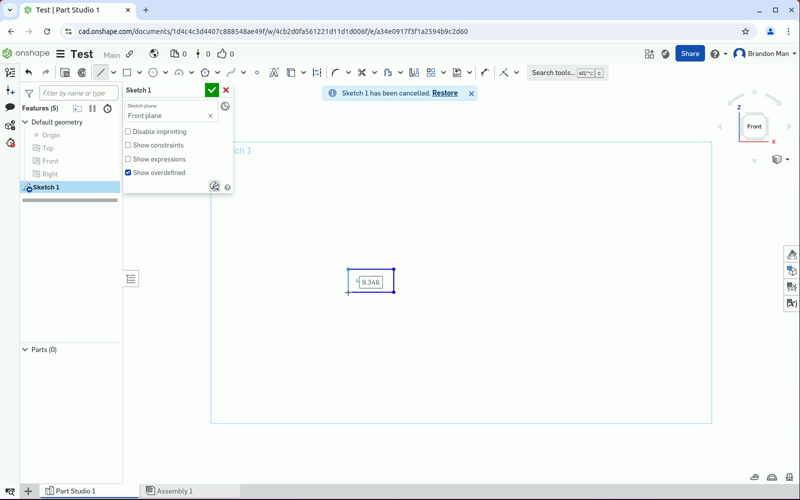
key_up(shift)
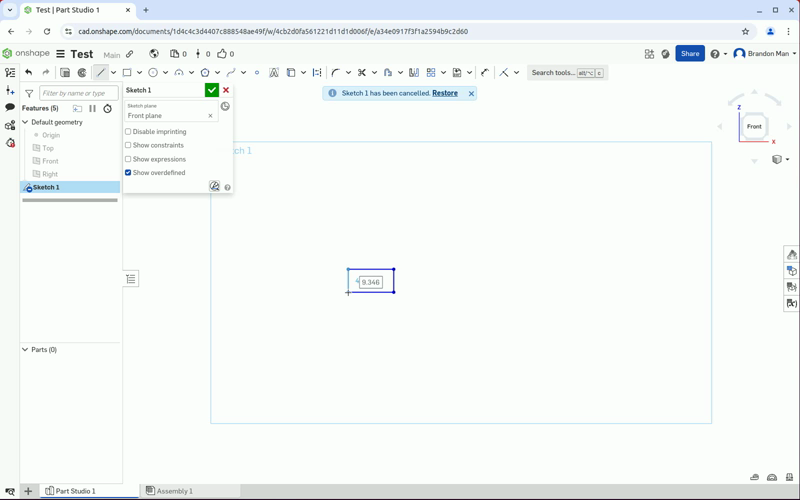
click(348, 292)
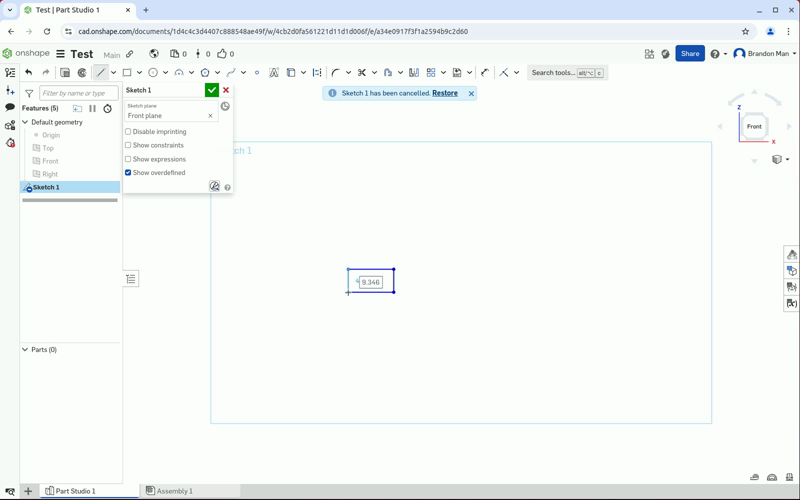
key(esc)
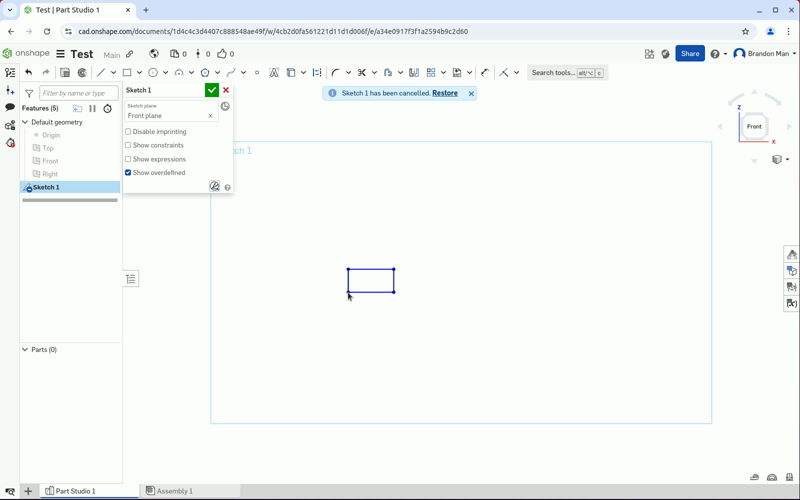
mouse_move(380, 291)
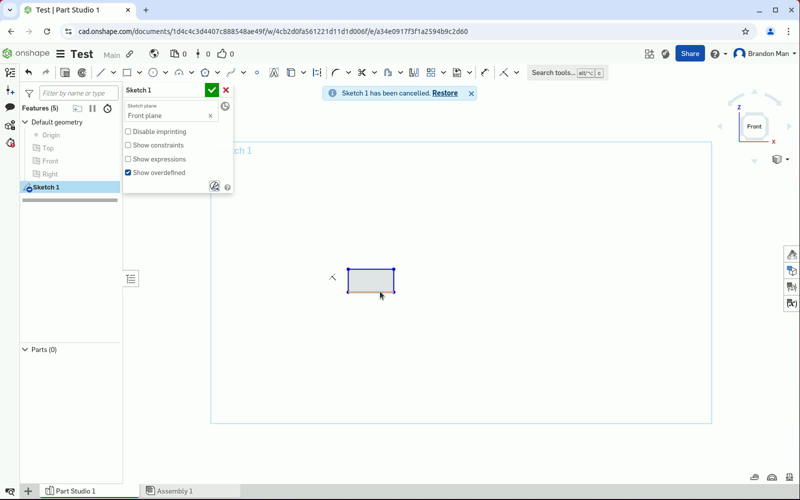
scroll(6)
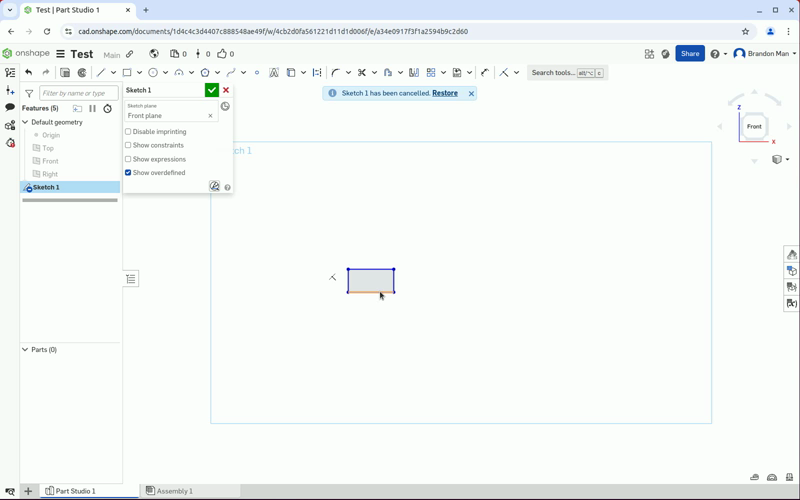
scroll(6)
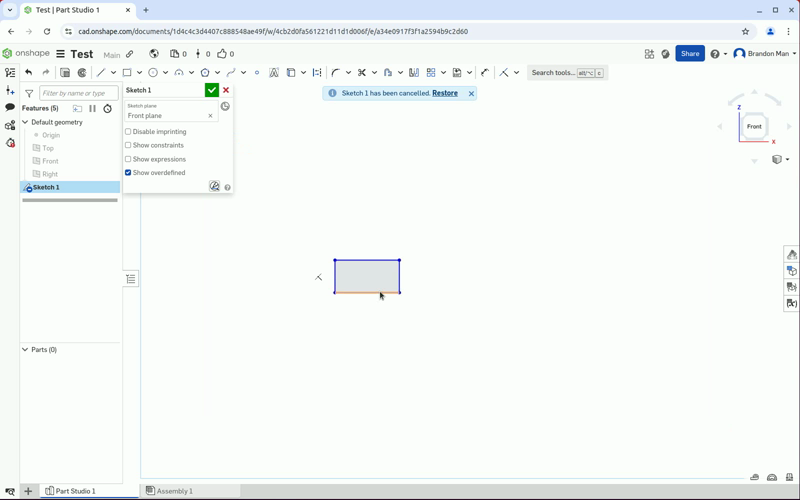
scroll(6)
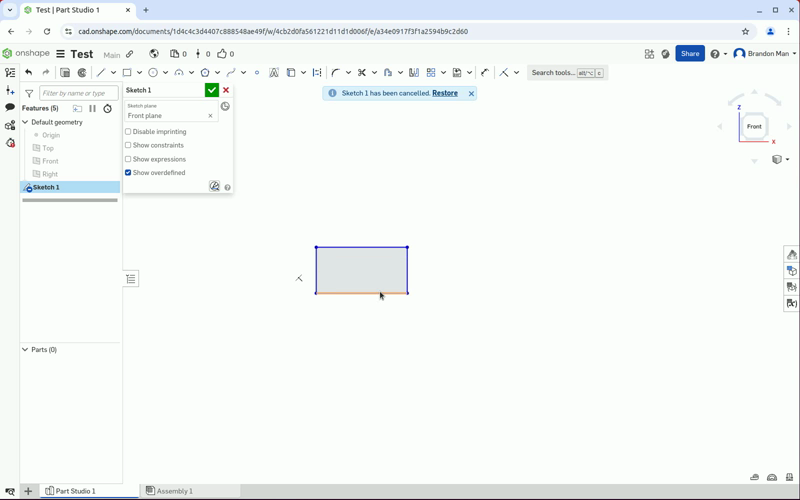
scroll(6)
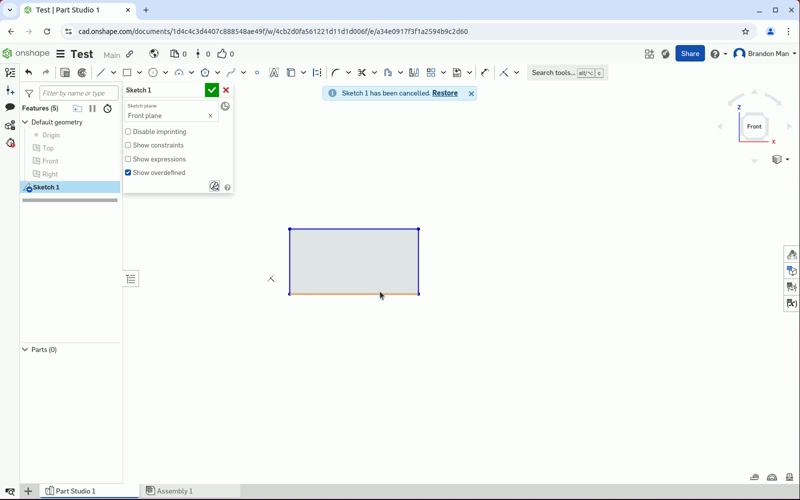
scroll(6)
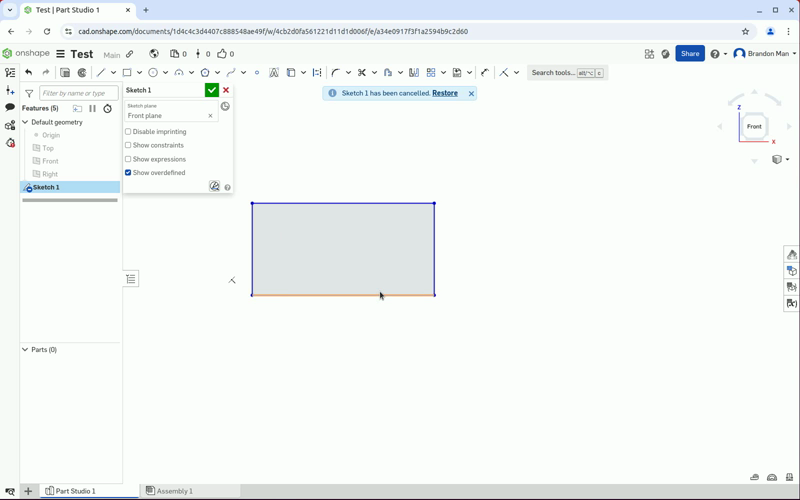
scroll(6)
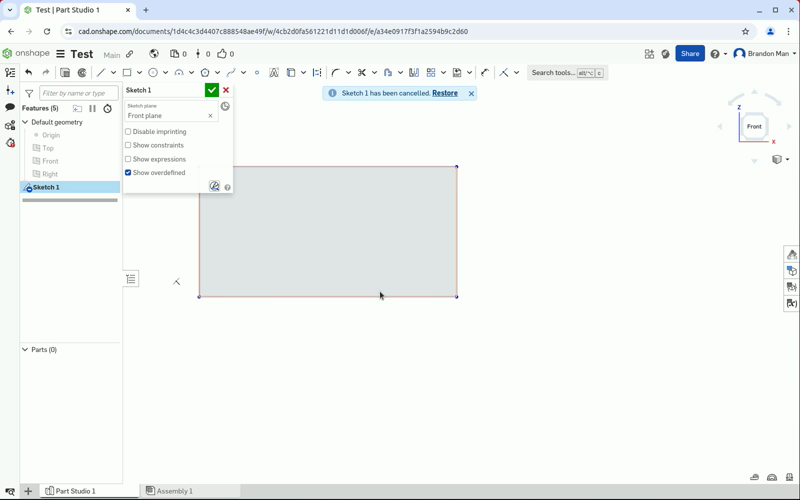
scroll(6)
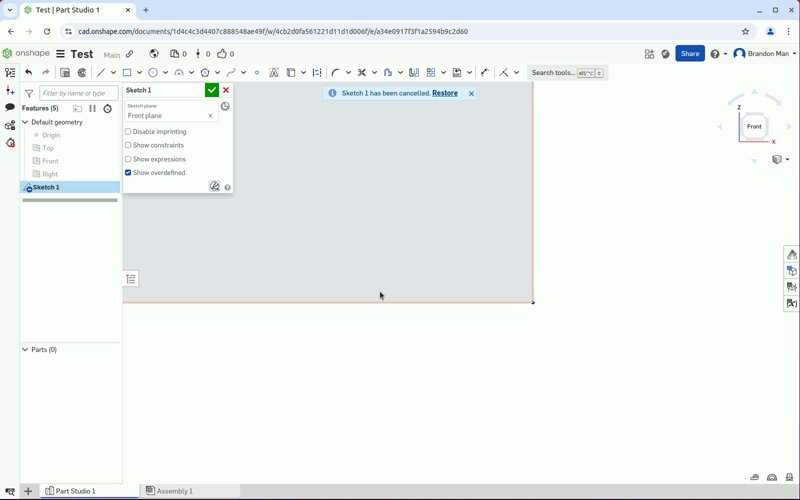
click(380, 291)
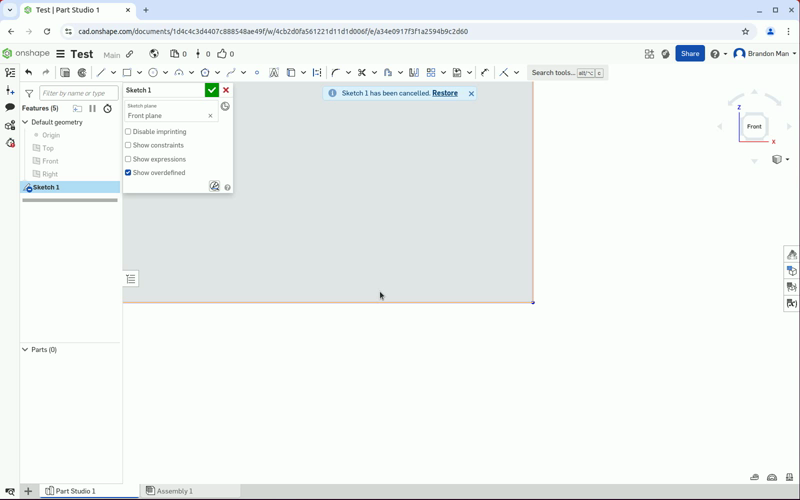
scroll(-6)
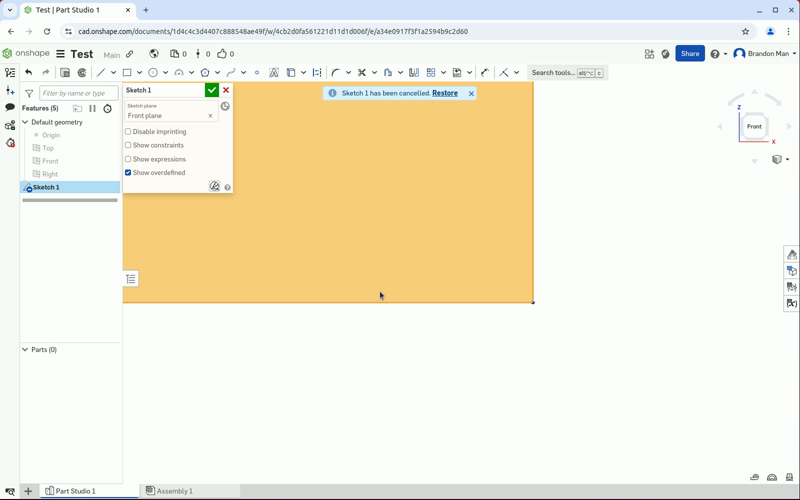
scroll(-6)
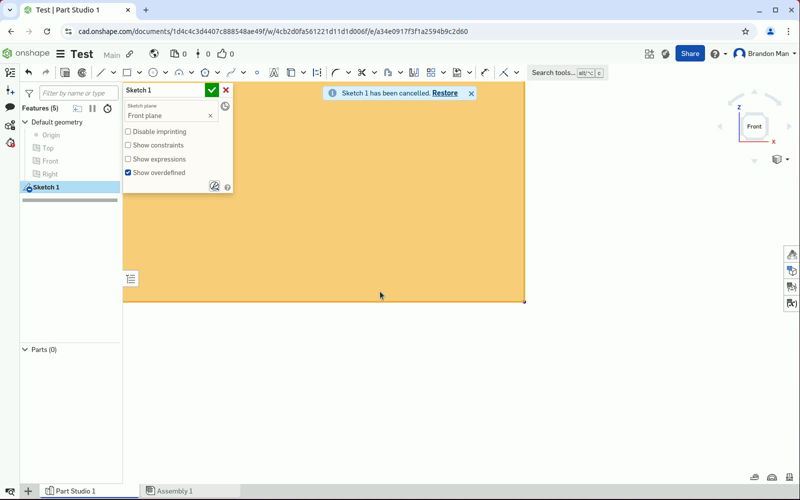
scroll(-6)
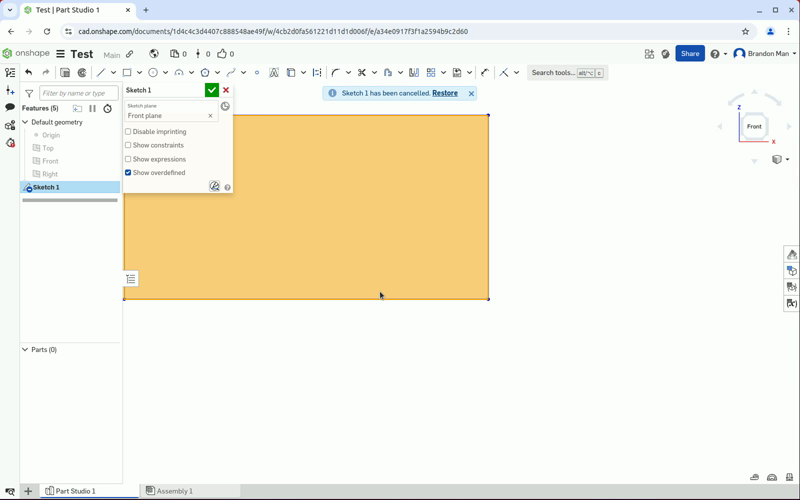
scroll(-6)
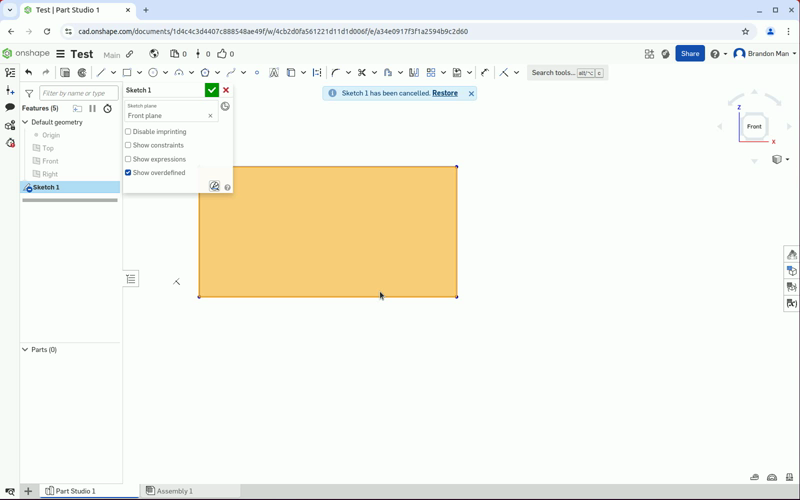
scroll(-6)
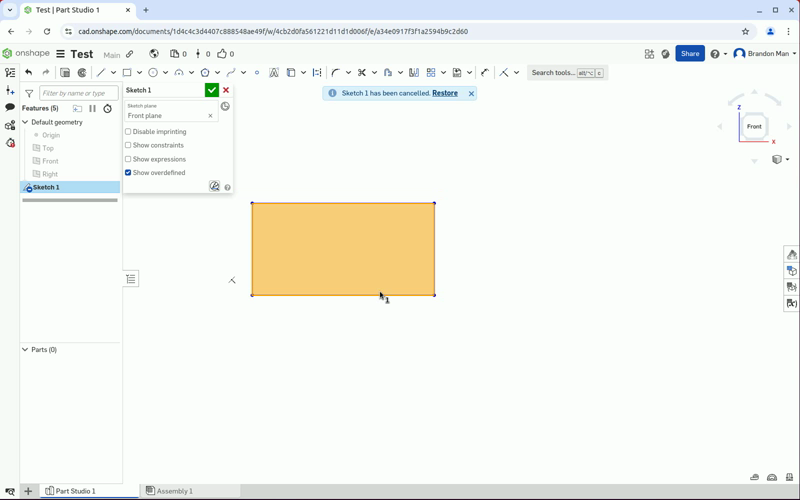
scroll(-6)
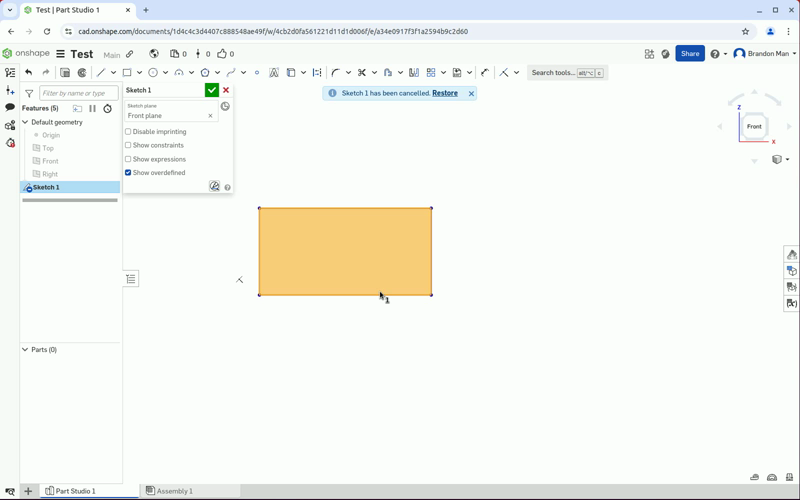
scroll(-6)
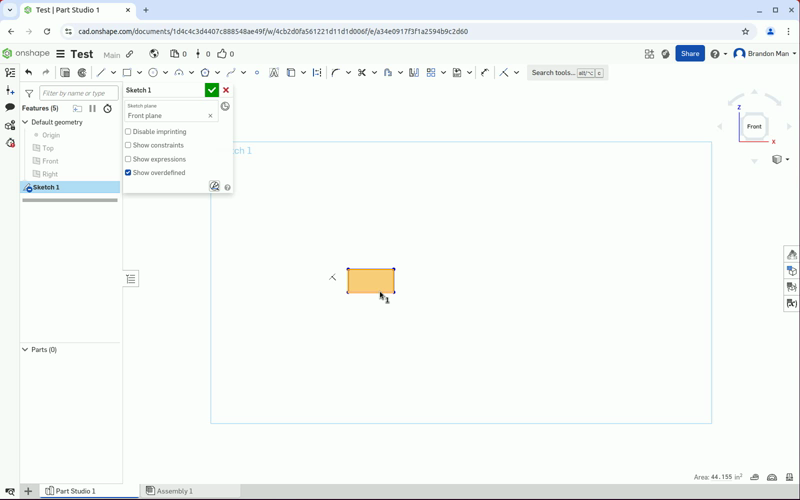
mouse_move(73, 352)
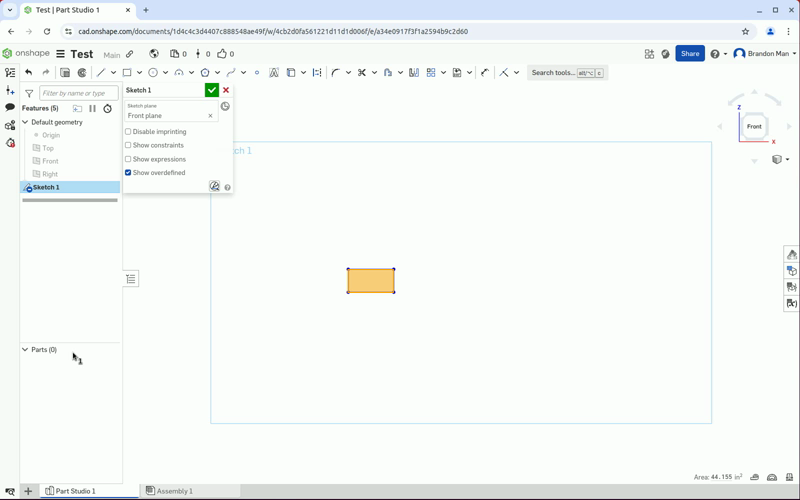
key(shift+y)
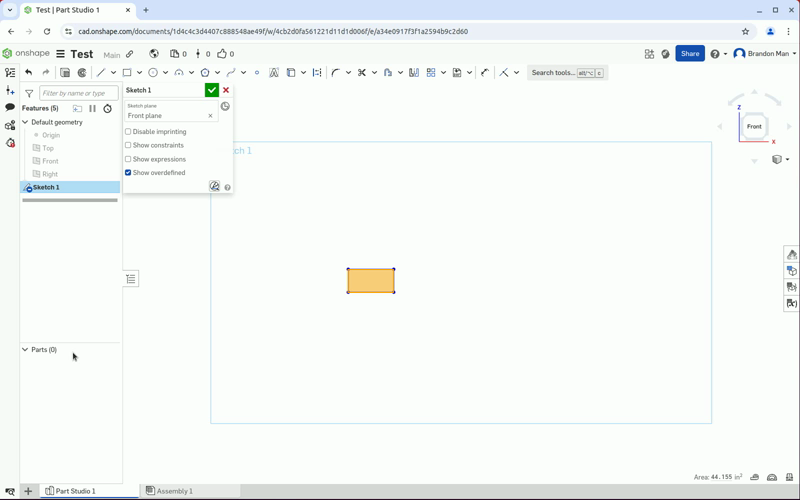
key(shift+e)
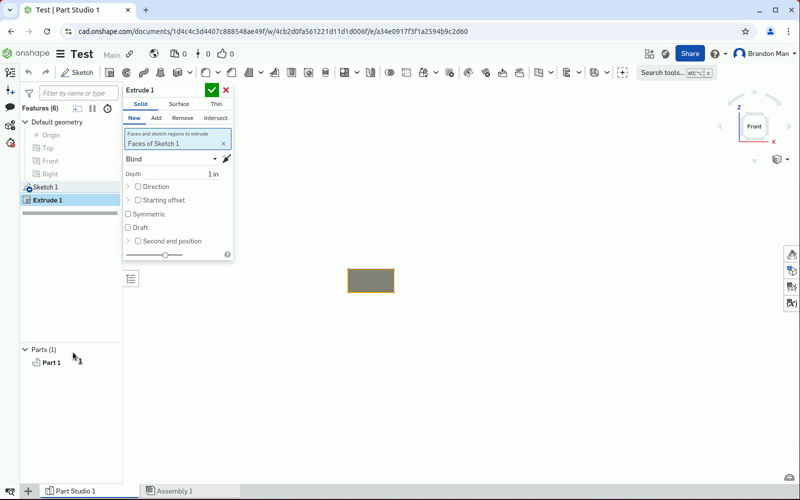
mouse_move(143, 106)
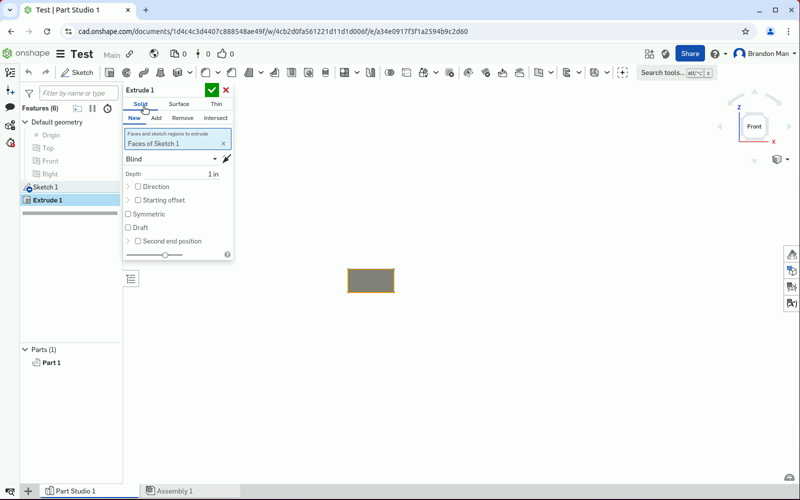
click(143, 106)
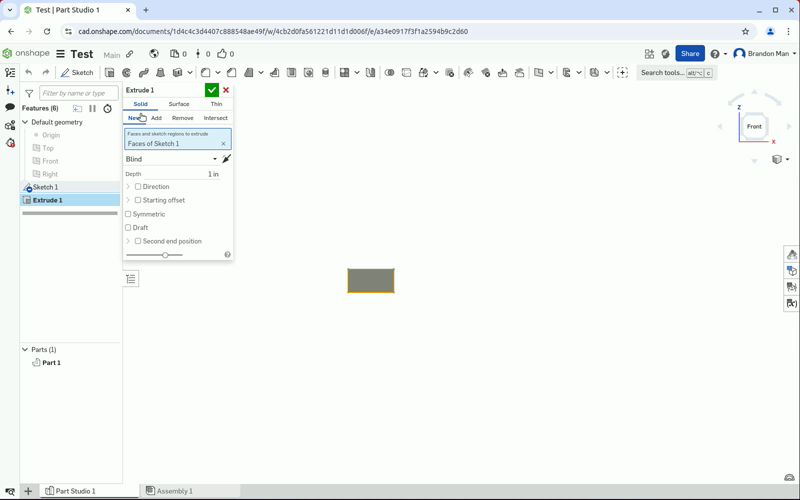
mouse_move(137, 120)
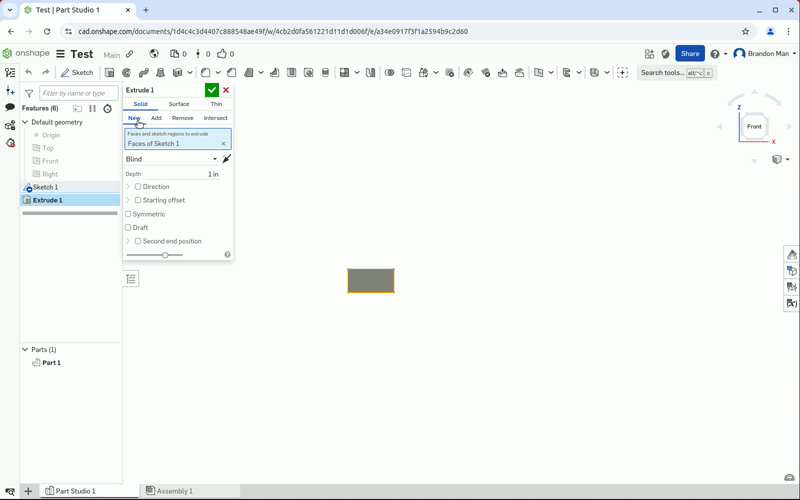
click(137, 120)
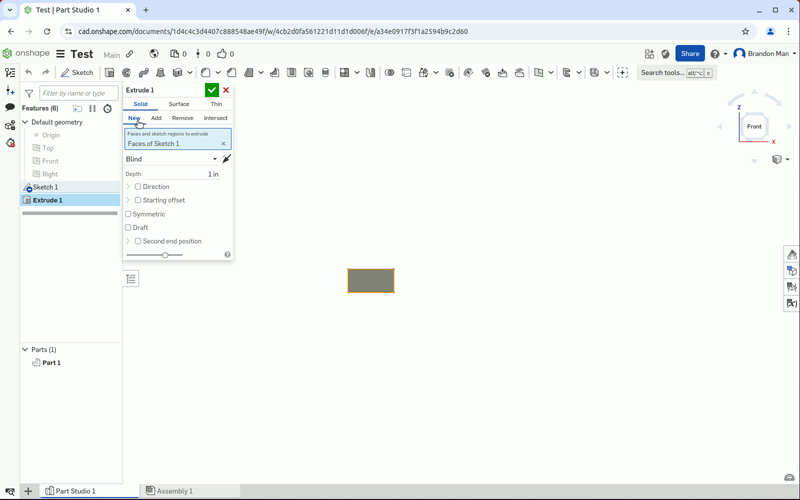
key(tab, 4)
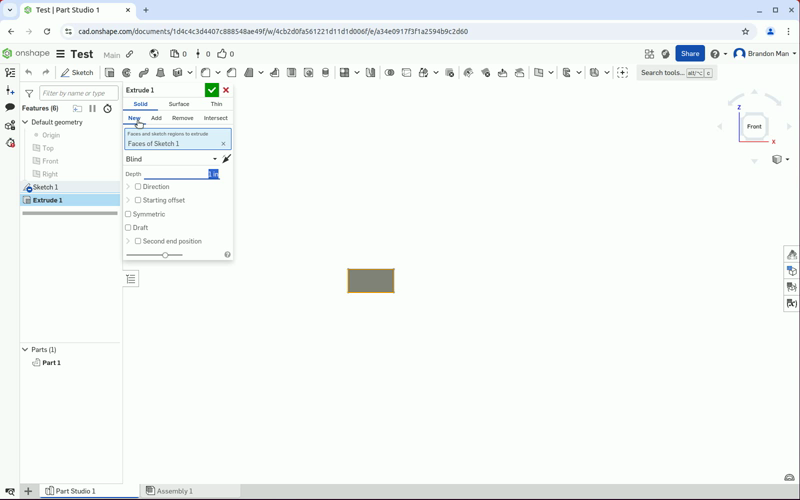
text(4.574)
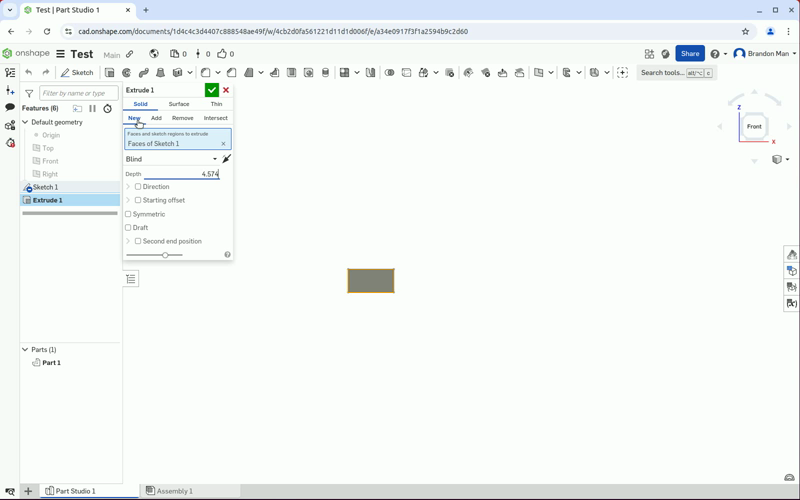
key(enter)
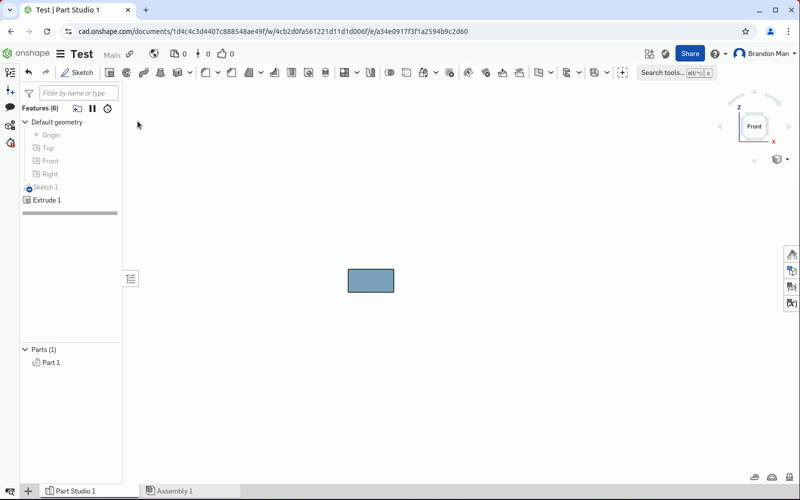
key(shift+h)
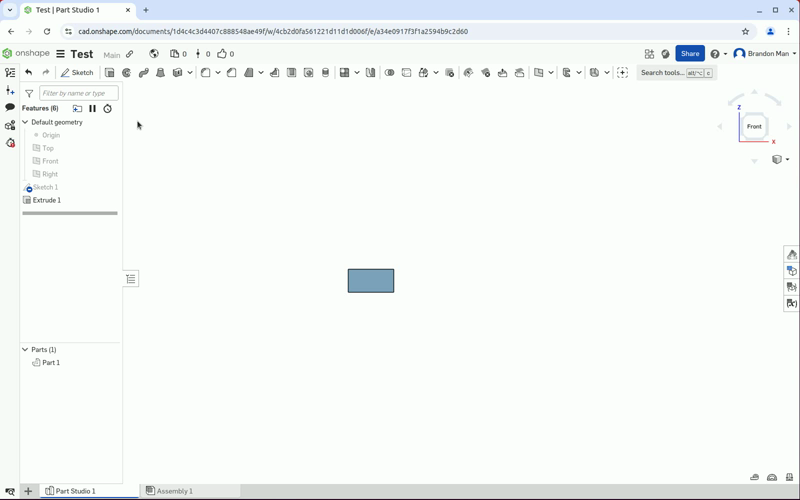
key(shift+h)
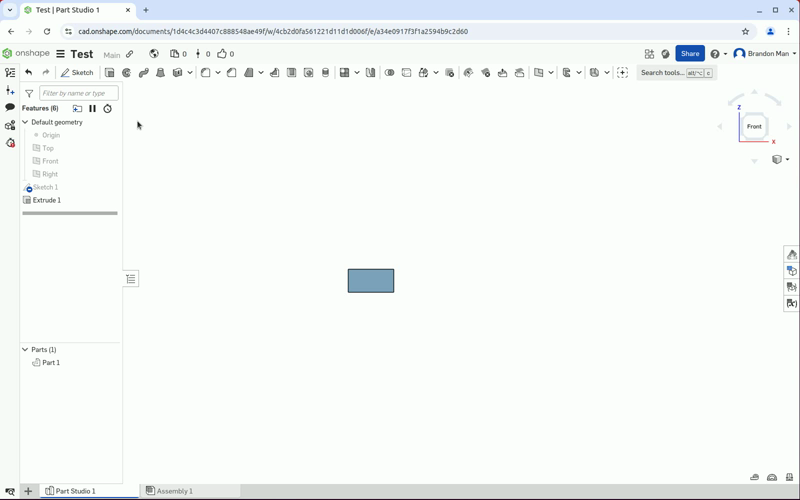
mouse_move(73, 189)
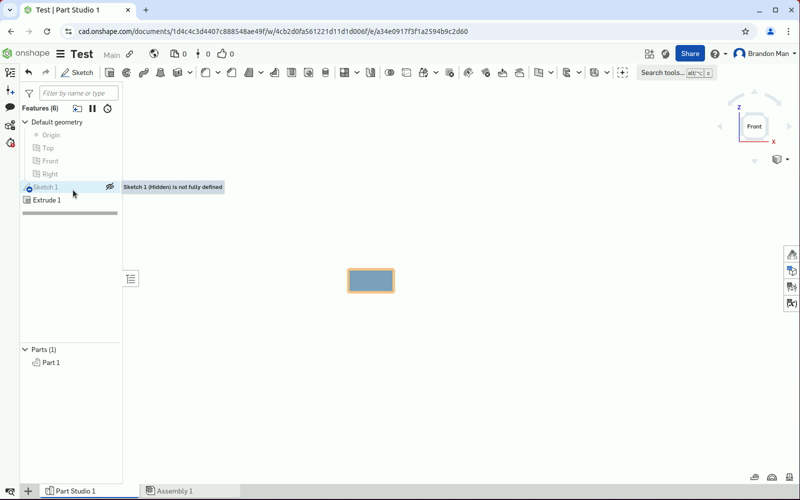
click(73, 189)
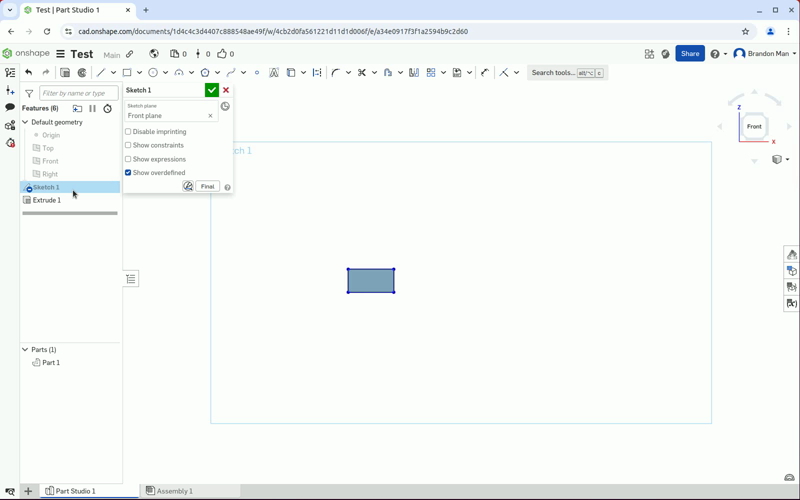
mouse_move(229, 92)
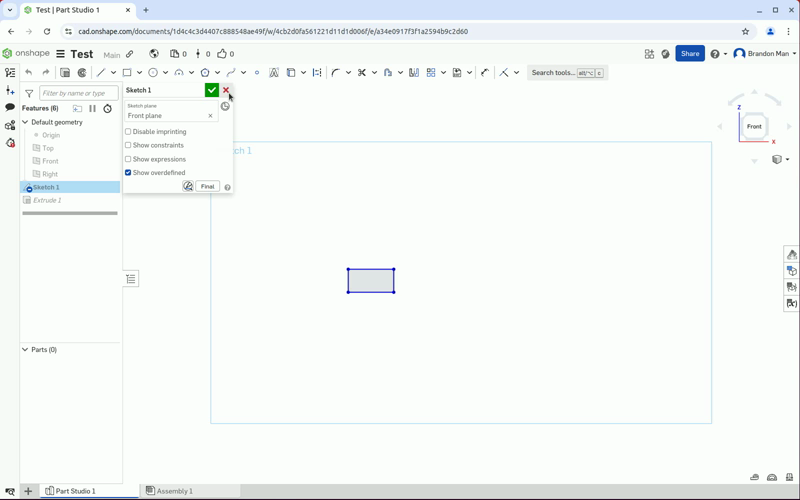
click(229, 92)
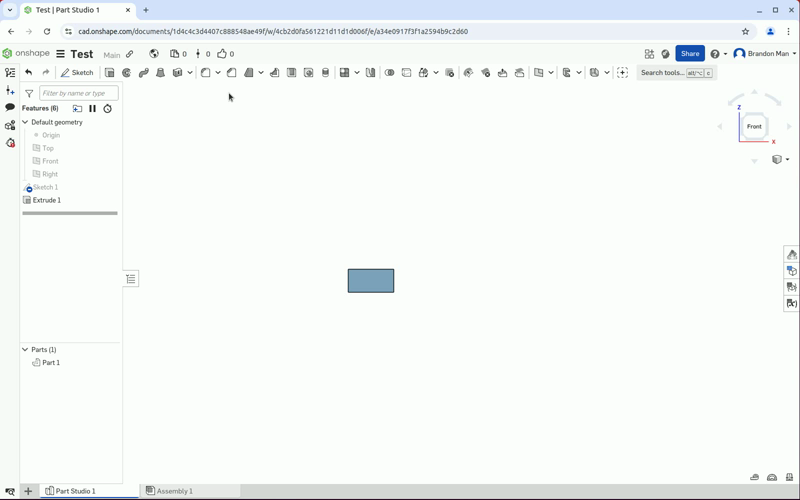
mouse_move(73, 352)
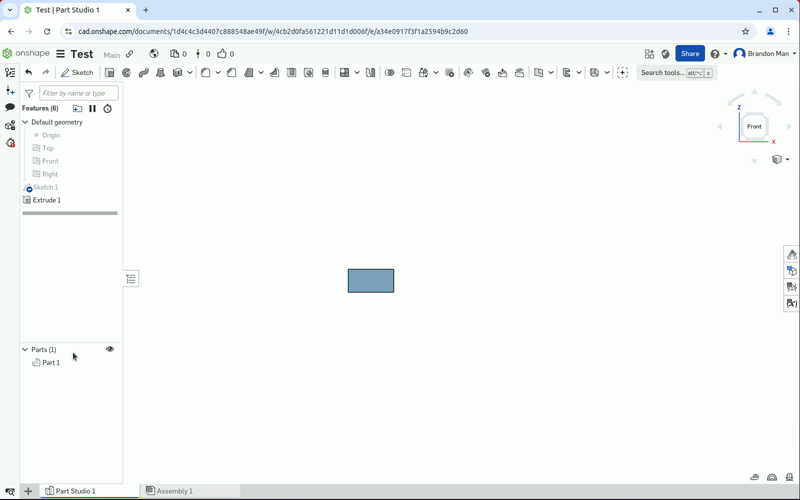
key(y)
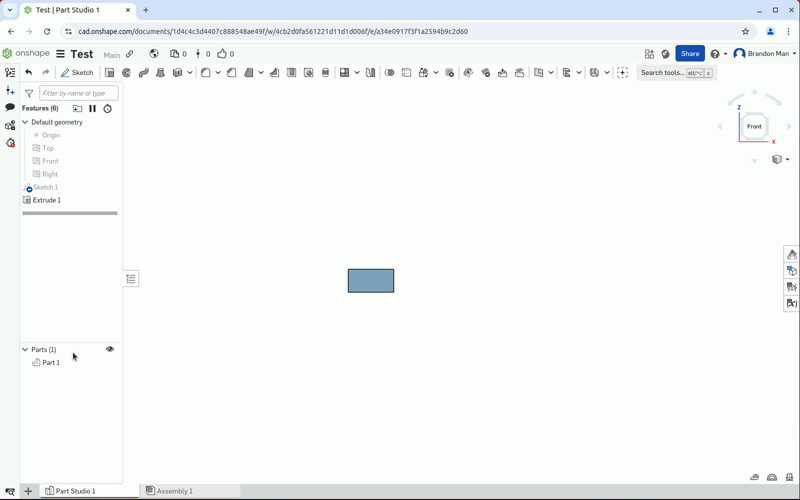
key(shift+p)
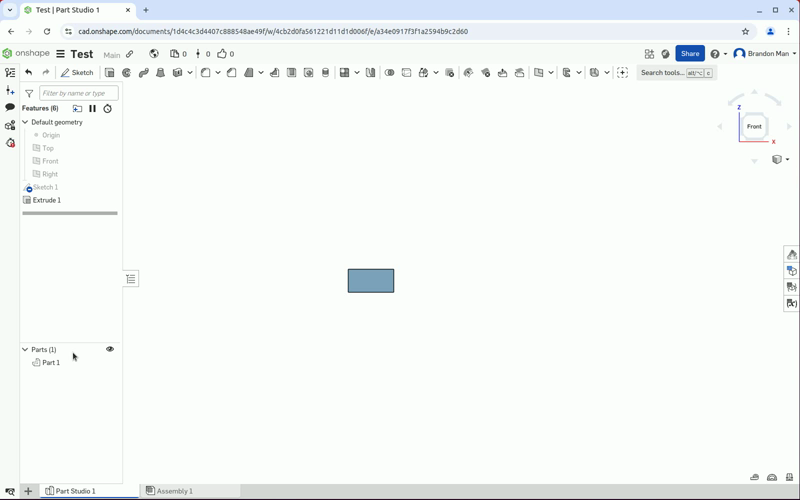
key(space)
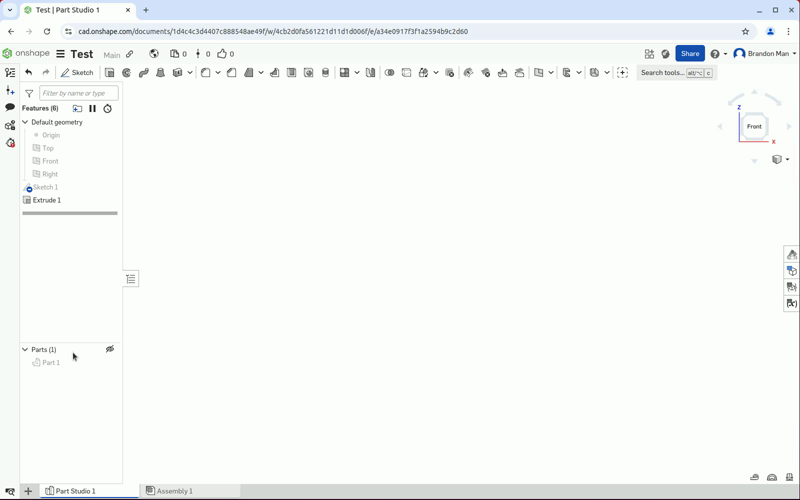
key_down(shift)
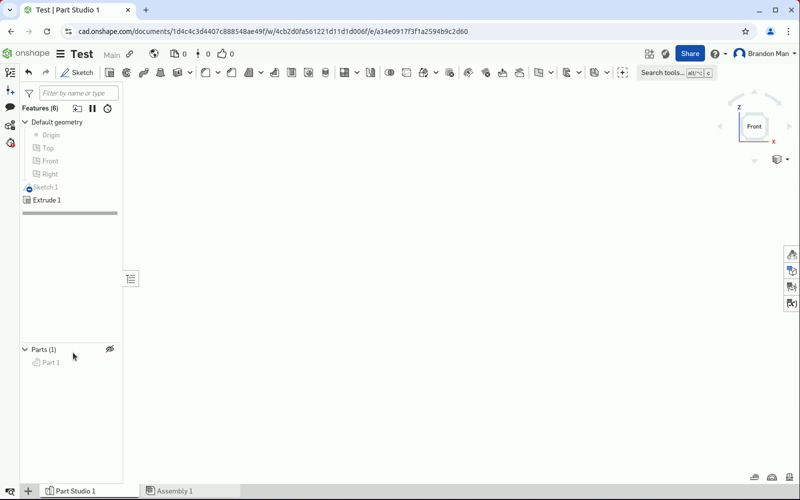
key(down)
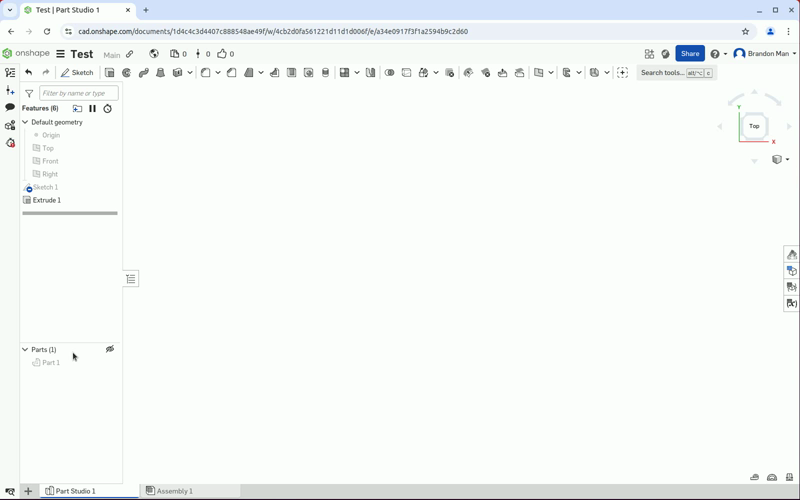
key_up(shift)
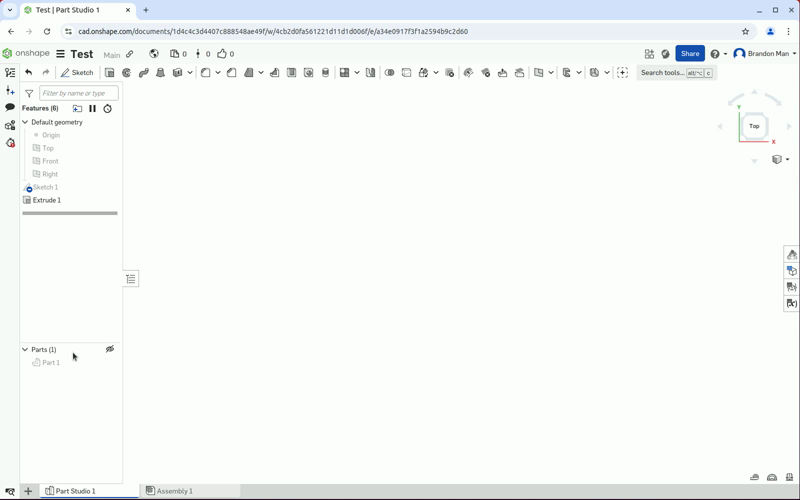
mouse_move(73, 352)
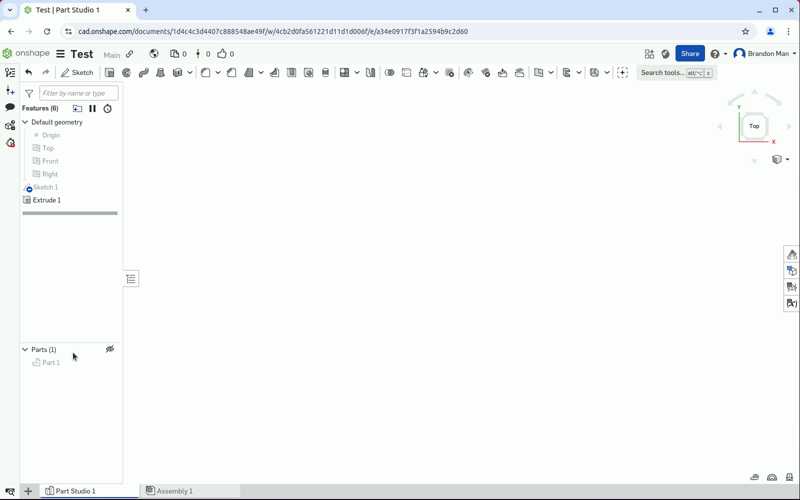
key(shift+y)
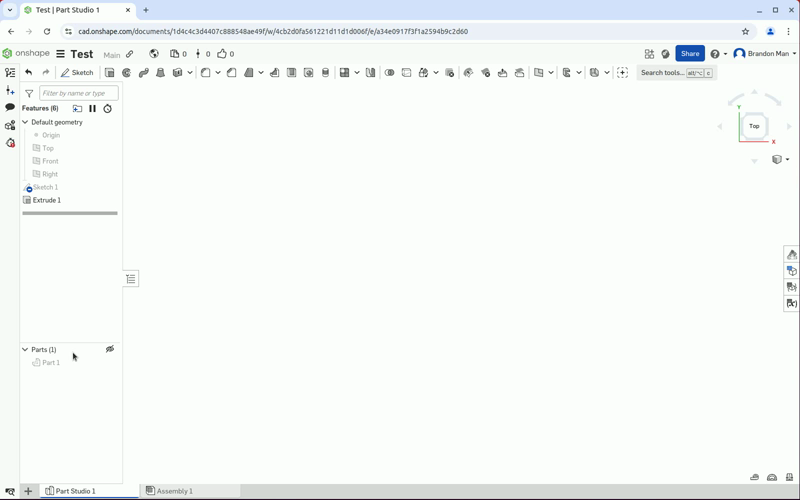
key(shift+s)
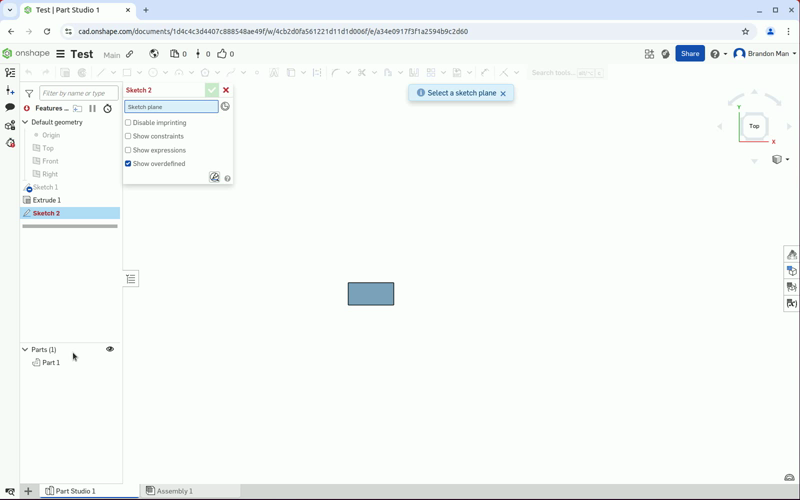
mouse_move(73, 150)
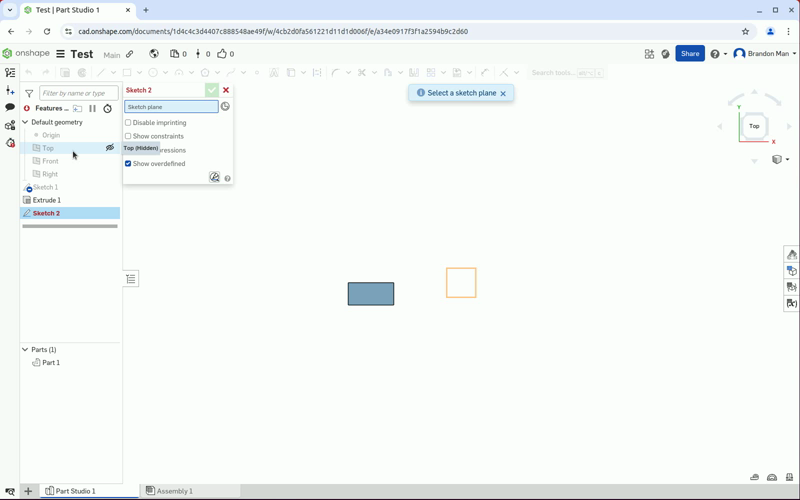
click(73, 150)
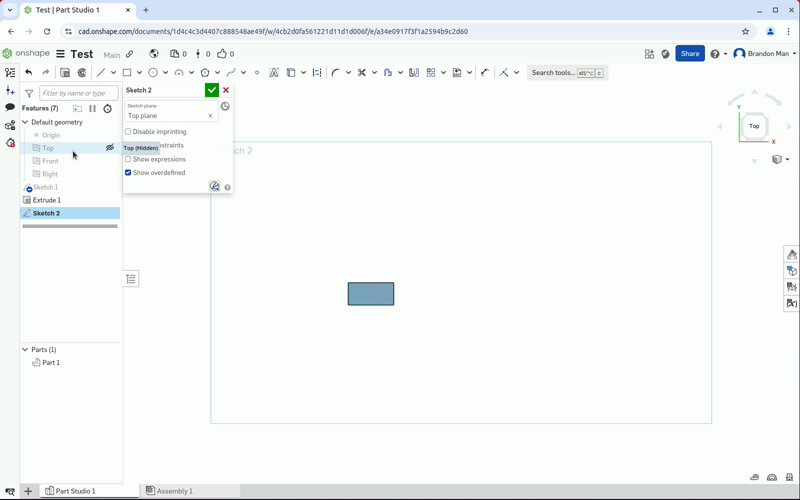
mouse_move(73, 352)
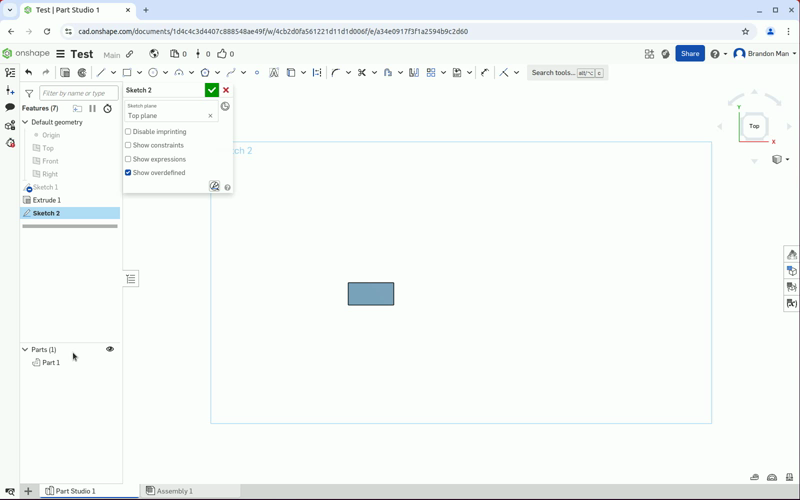
key(y)
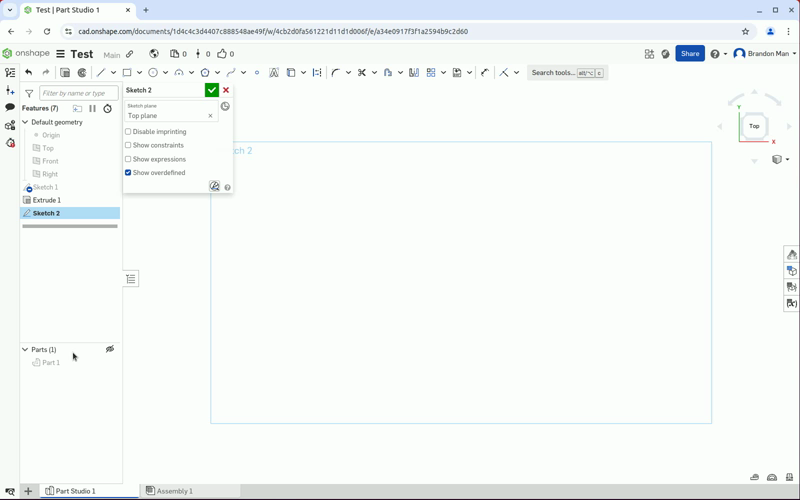
key(l)
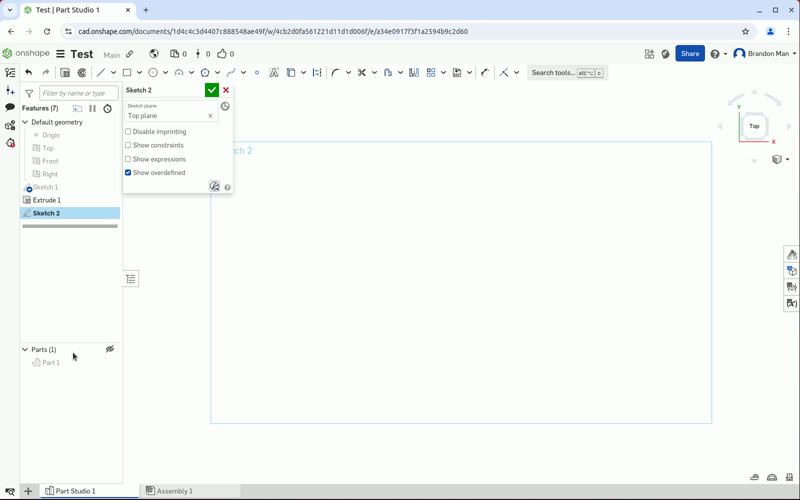
key_down(shift)
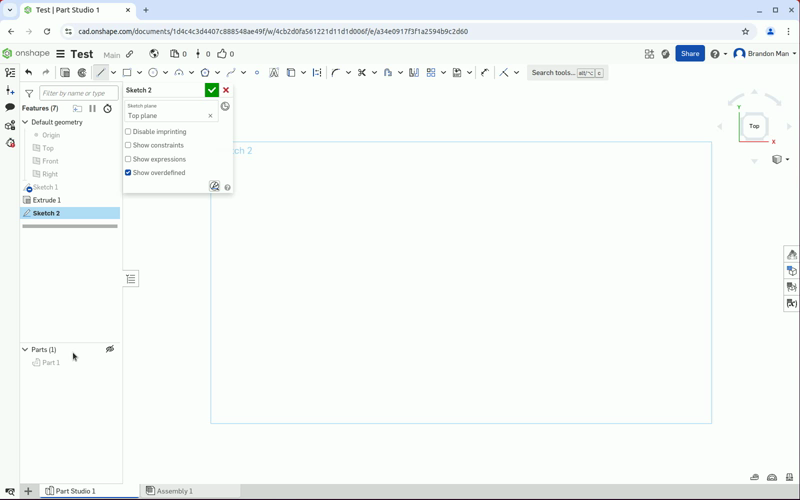
mouse_move(493, 276)
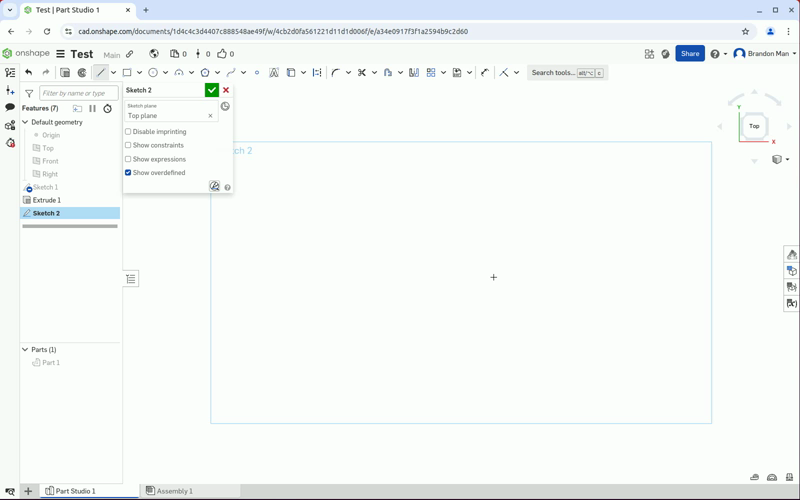
click(493, 276)
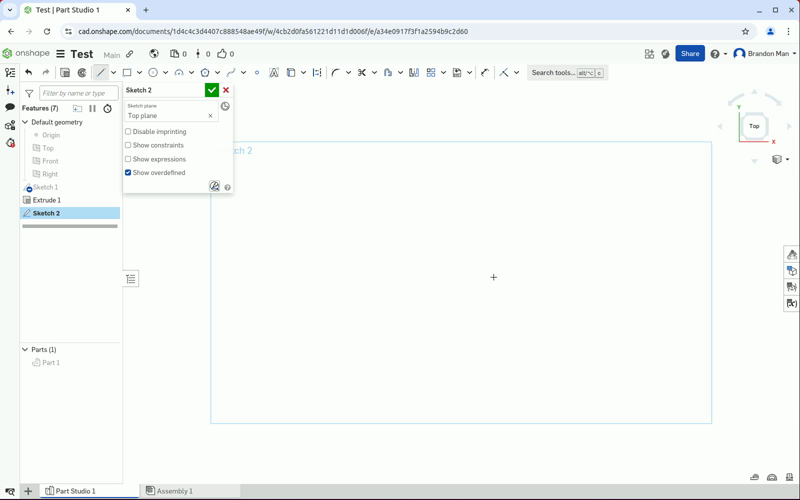
key_up(shift)
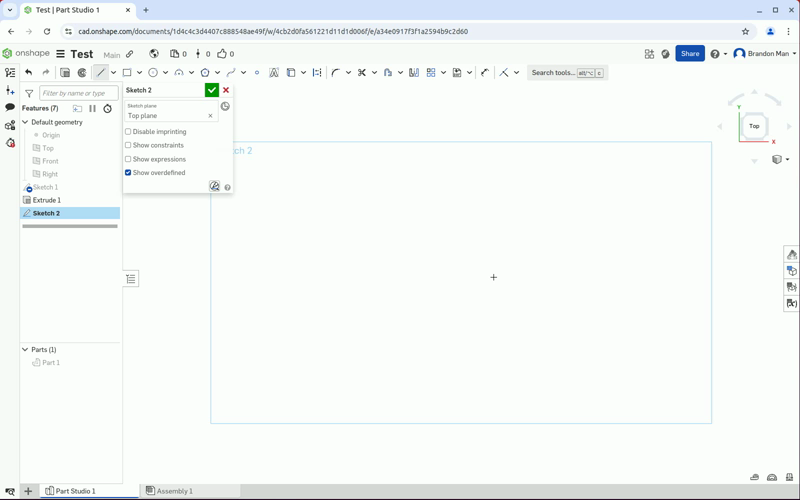
key_down(shift)
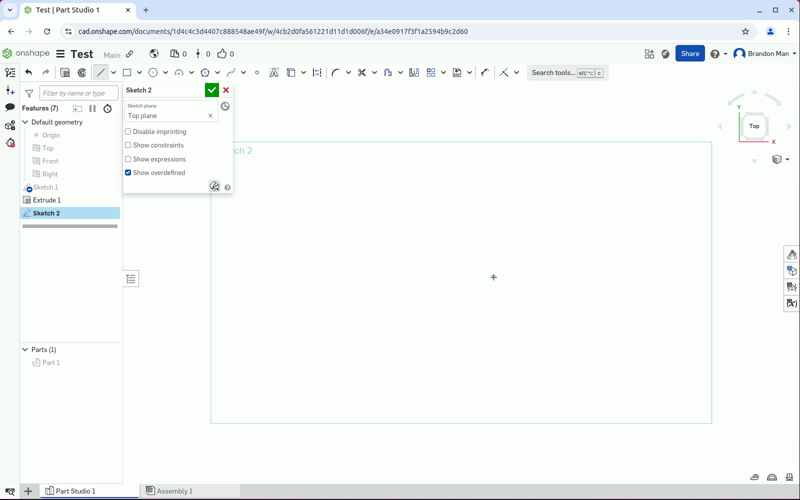
mouse_move(523, 276)
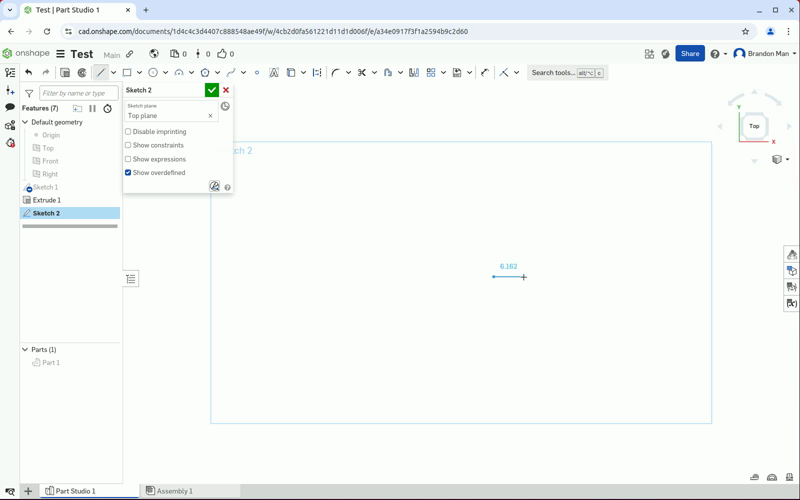
mouse_move(516, 276)
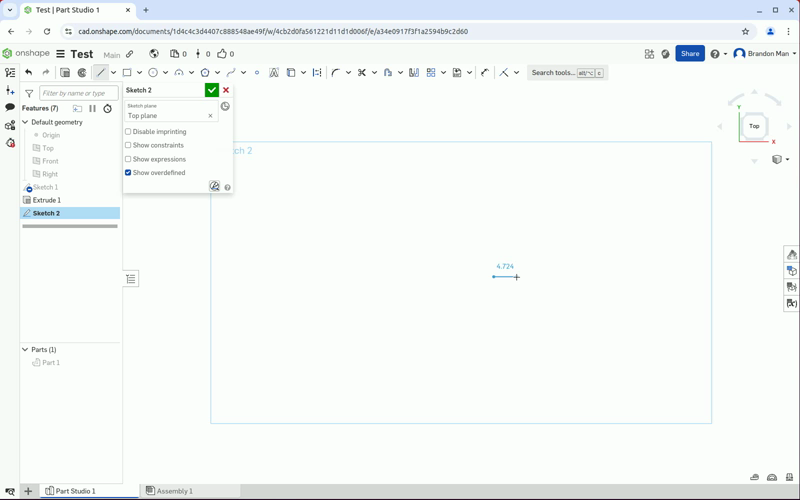
click(516, 276)
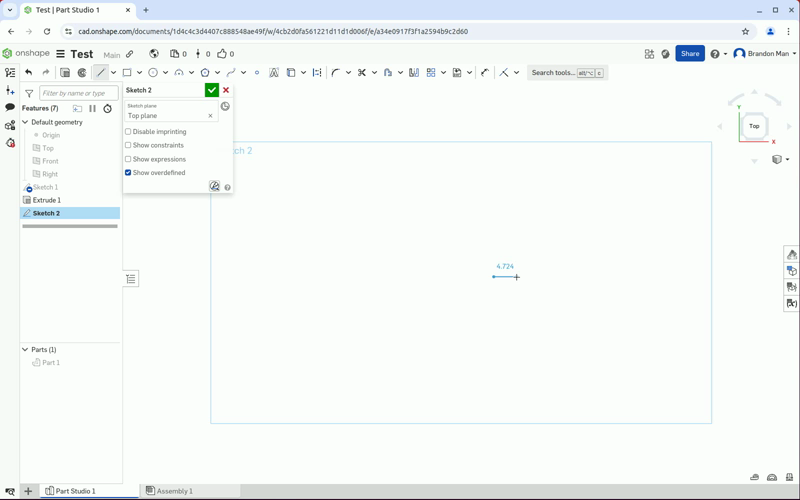
key_up(shift)
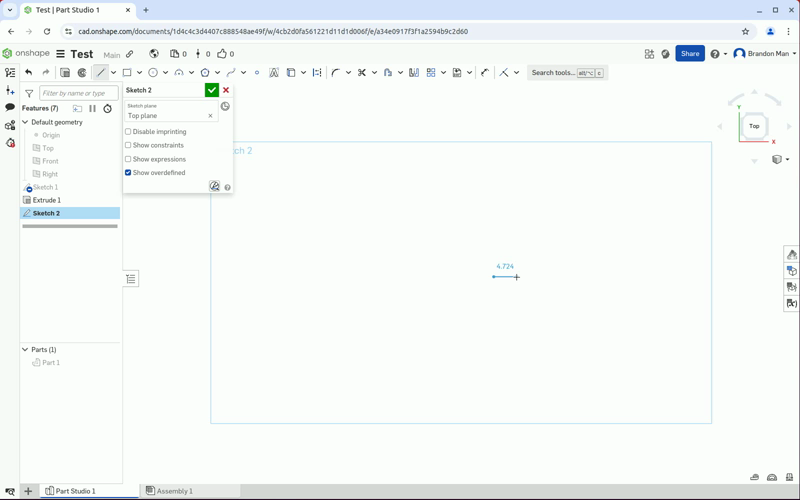
key_down(shift)
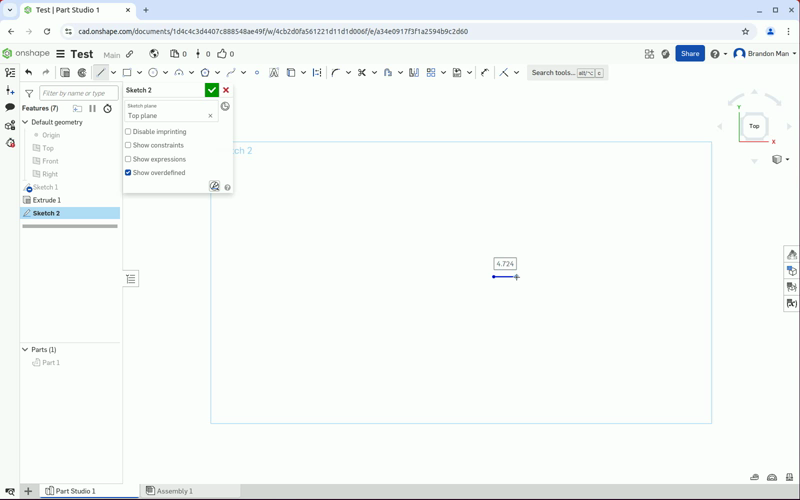
mouse_move(546, 276)
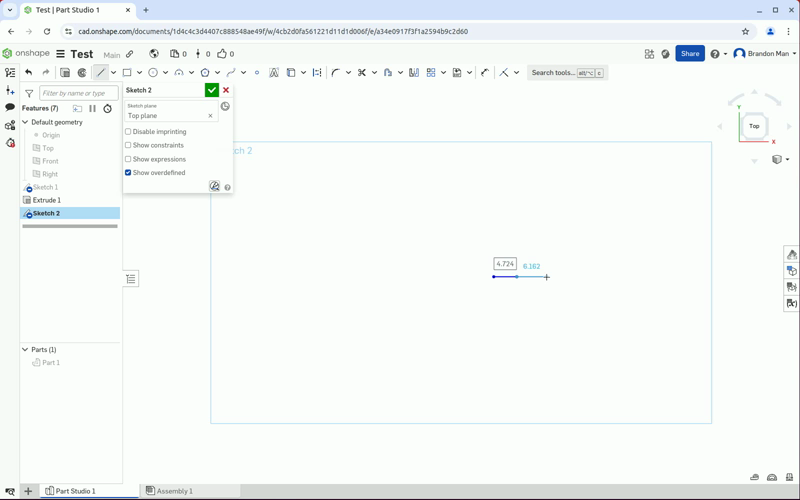
mouse_move(516, 253)
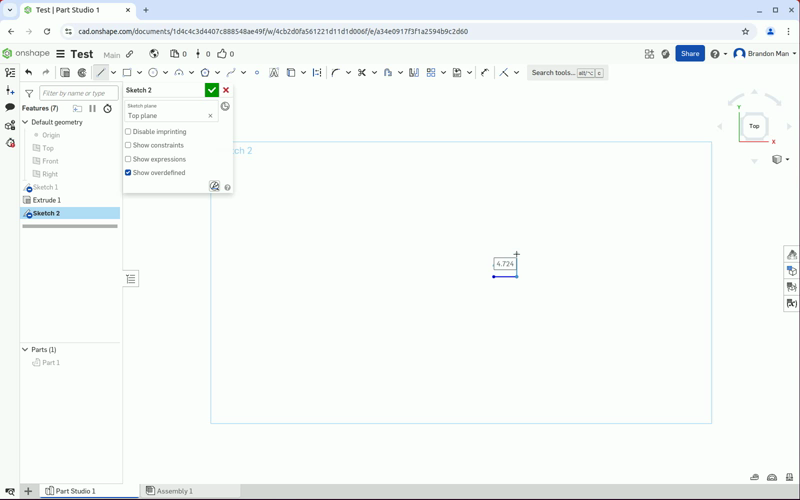
click(516, 253)
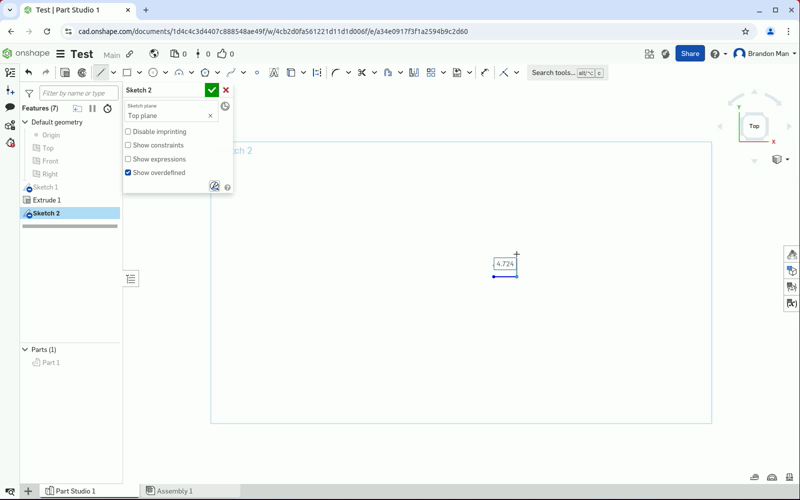
key_up(shift)
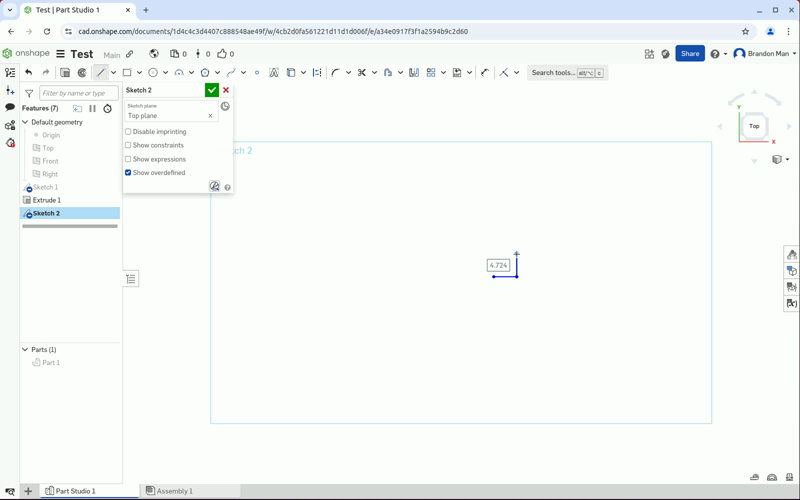
key_down(shift)
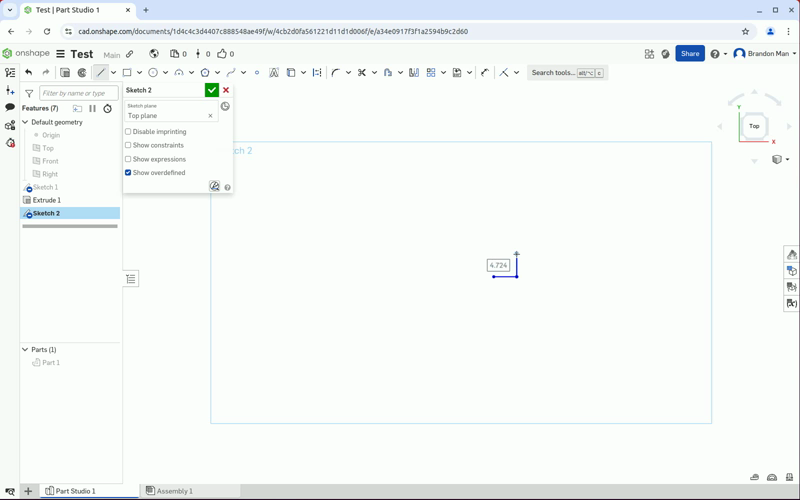
mouse_move(546, 253)
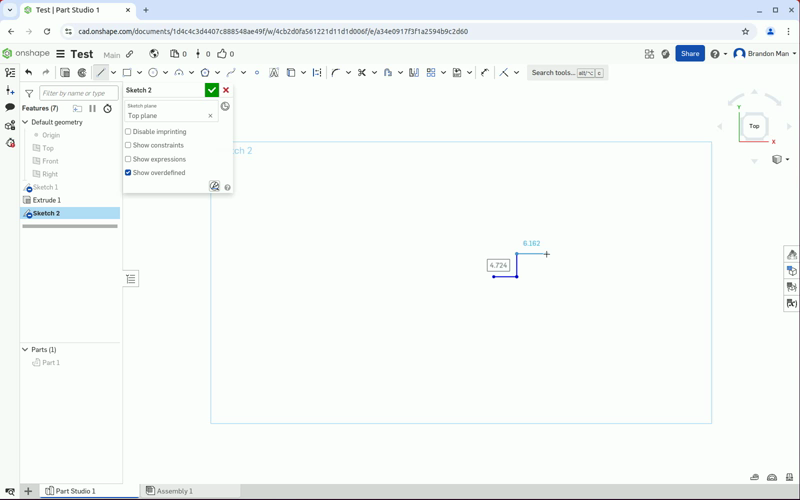
mouse_move(493, 253)
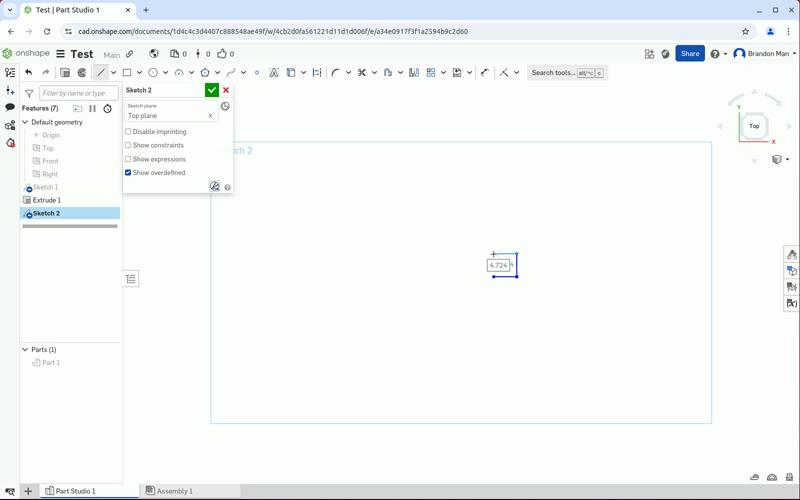
click(493, 253)
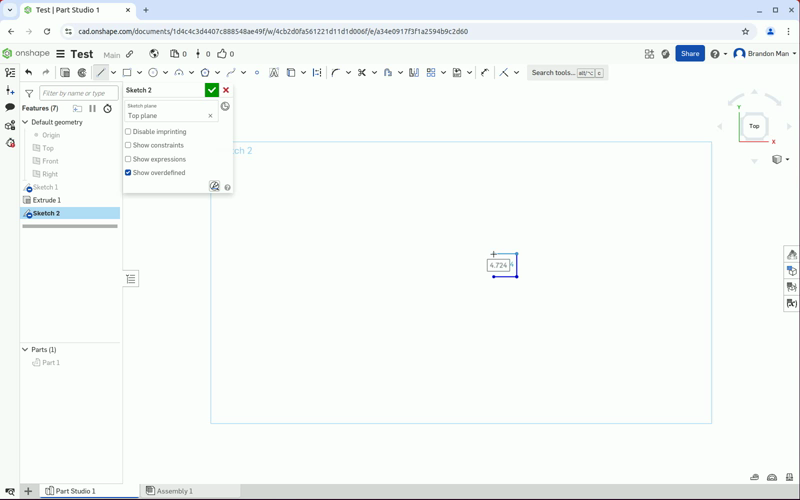
key_up(shift)
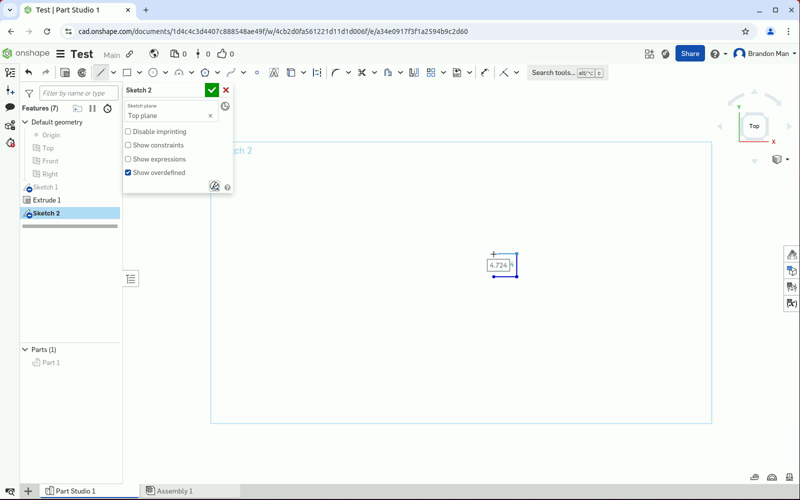
mouse_move(523, 253)
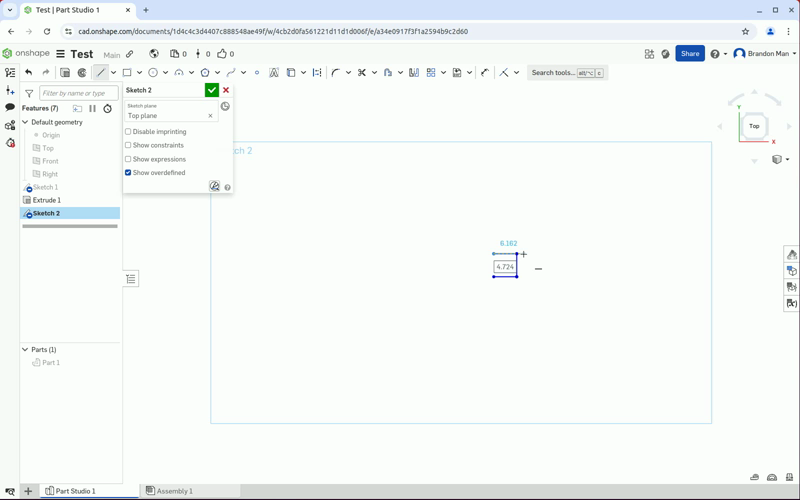
key_down(shift)
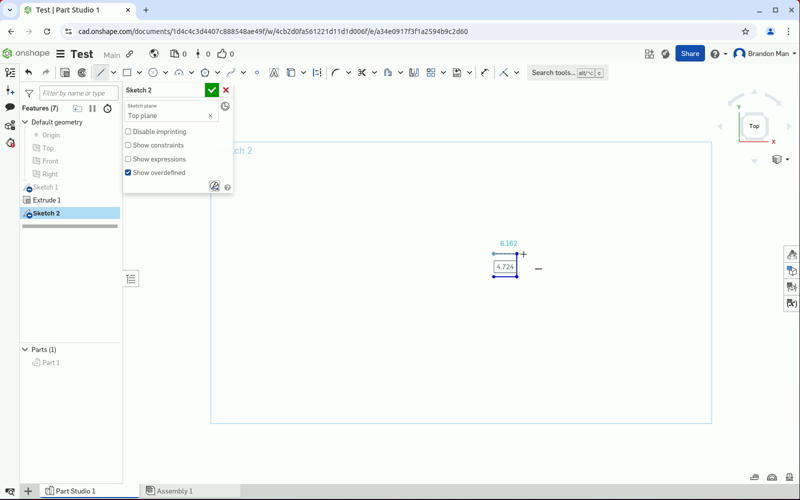
mouse_move(493, 276)
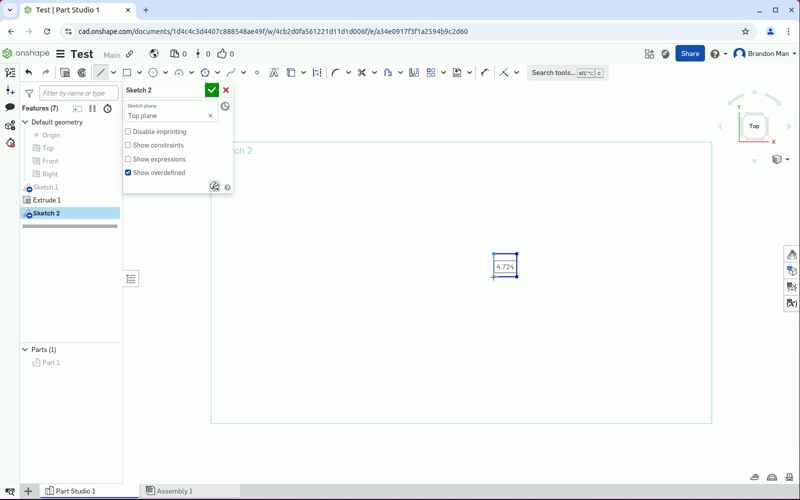
key_up(shift)
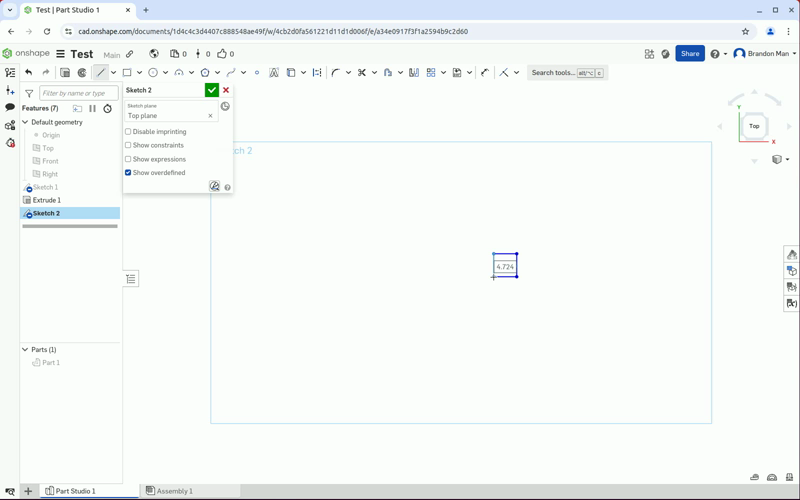
click(493, 276)
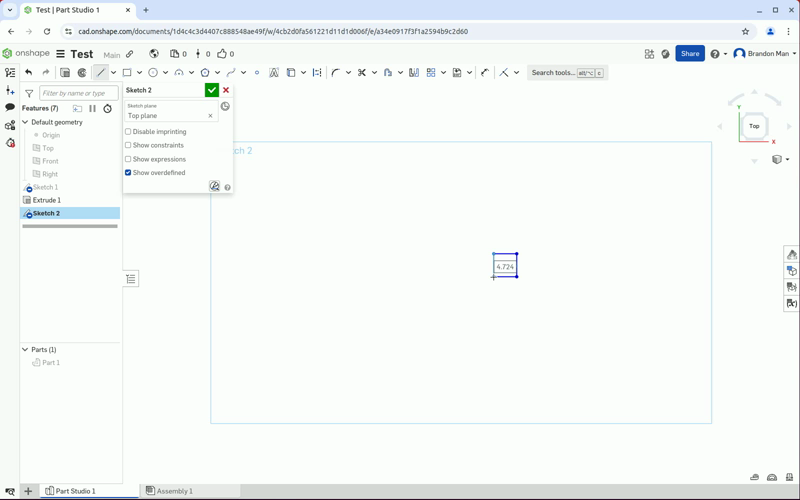
key(esc)
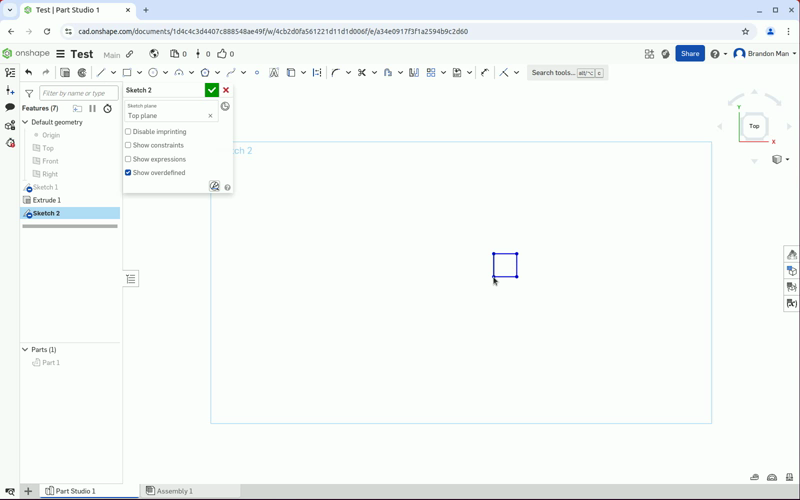
key(l)
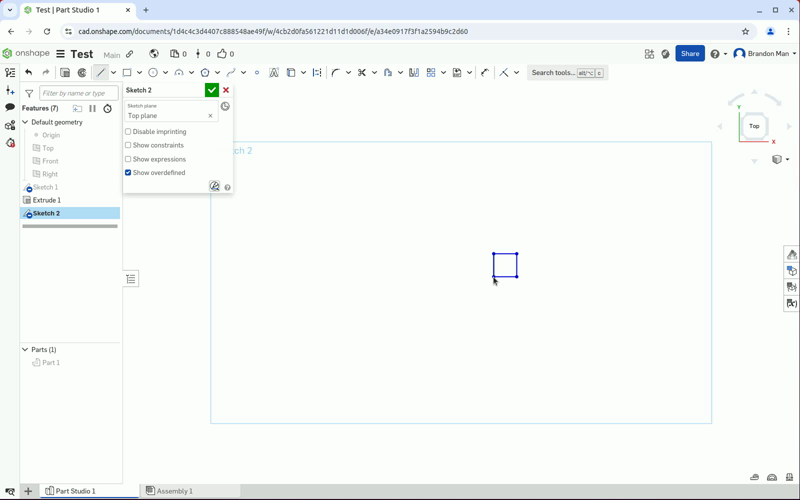
key_down(shift)
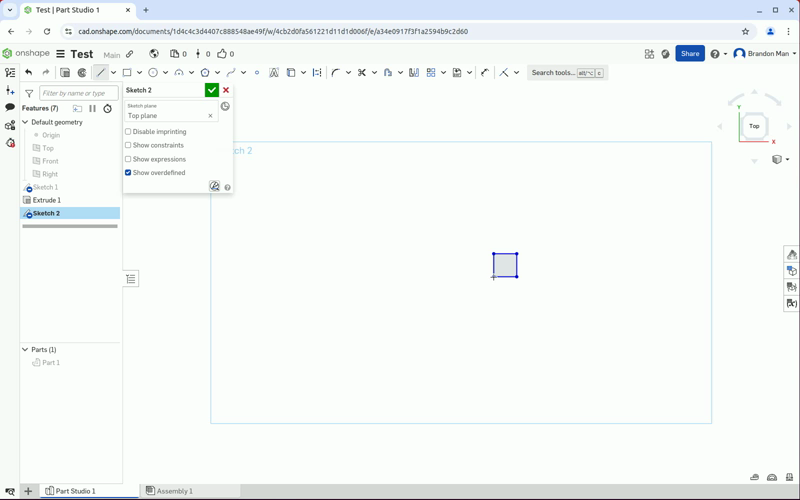
mouse_move(500, 265)
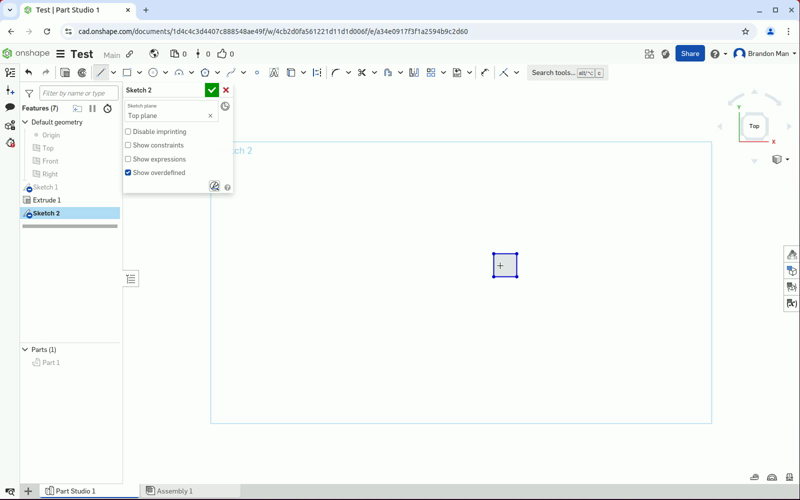
click(500, 265)
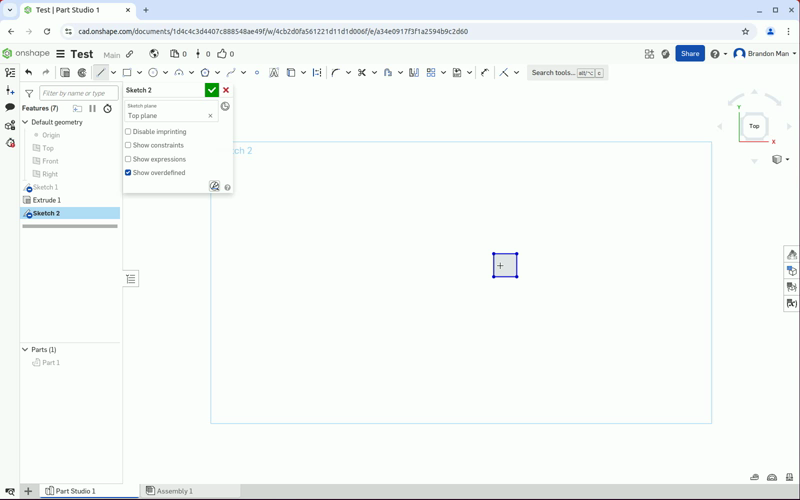
key_up(shift)
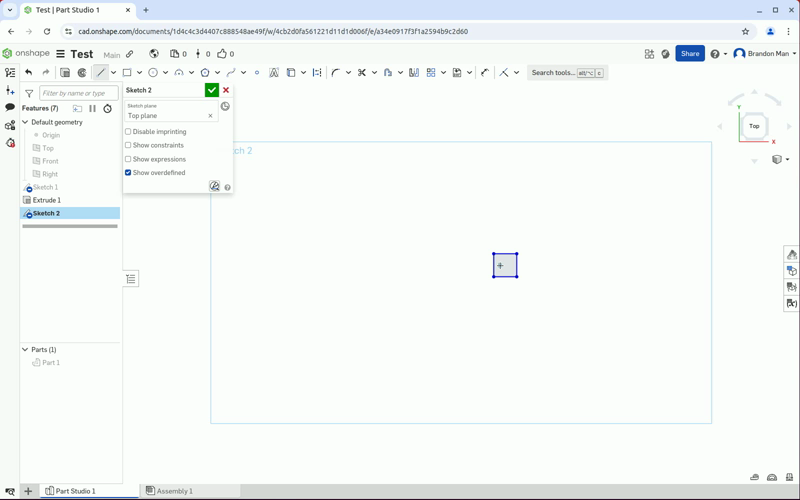
key_down(shift)
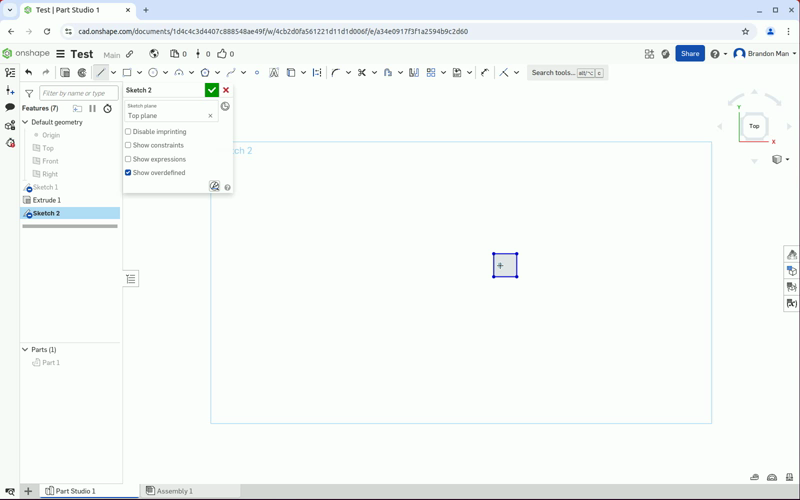
mouse_move(530, 265)
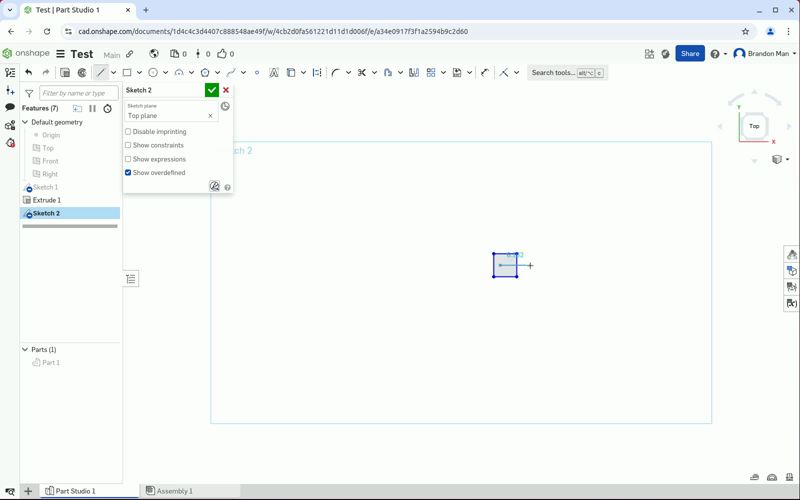
mouse_move(507, 265)
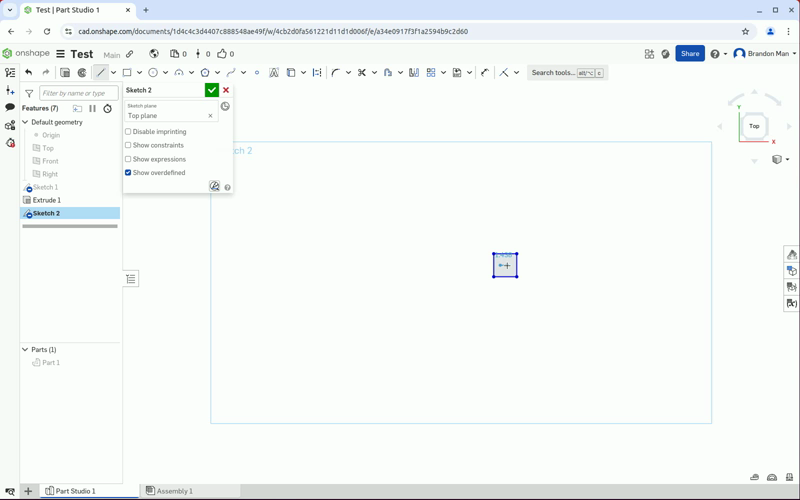
scroll(6)
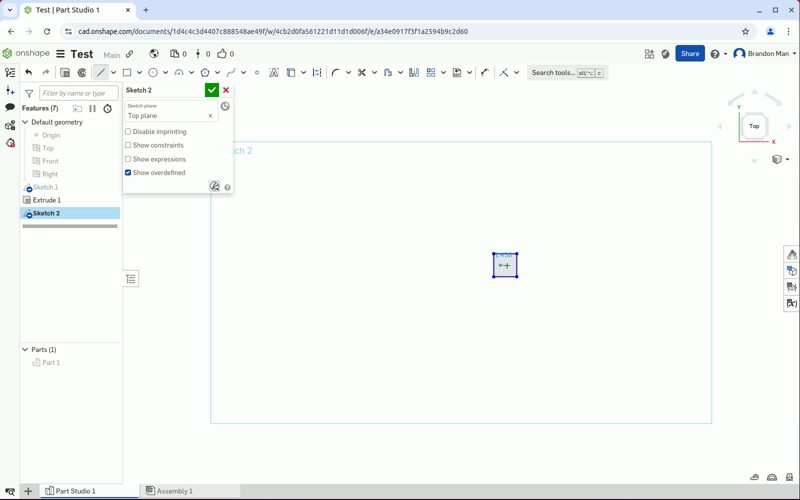
scroll(6)
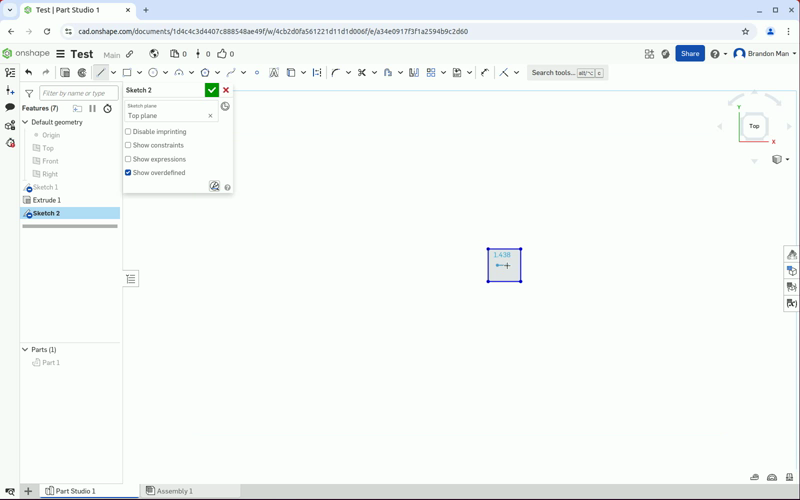
scroll(6)
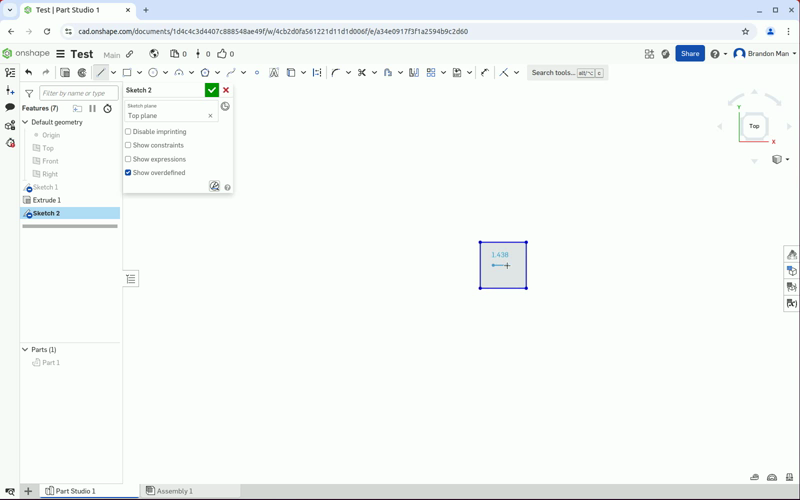
scroll(6)
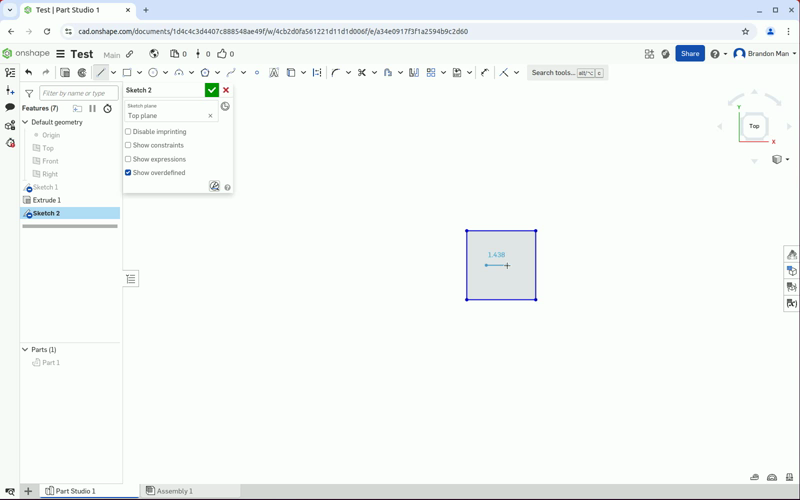
scroll(6)
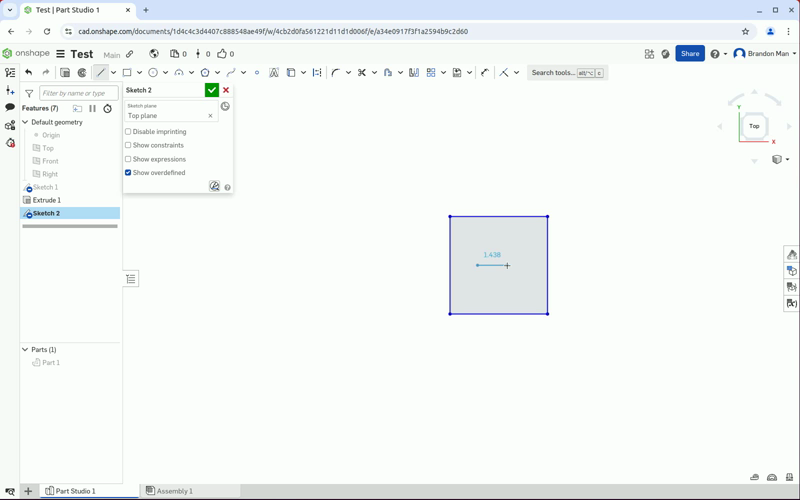
scroll(6)
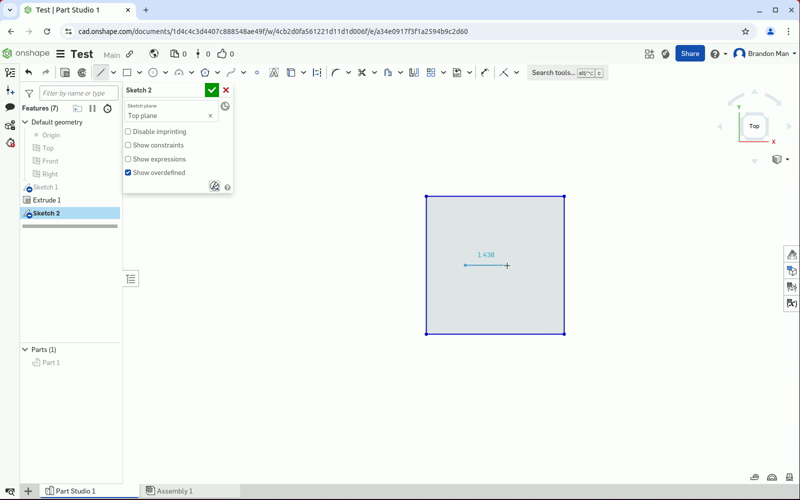
scroll(6)
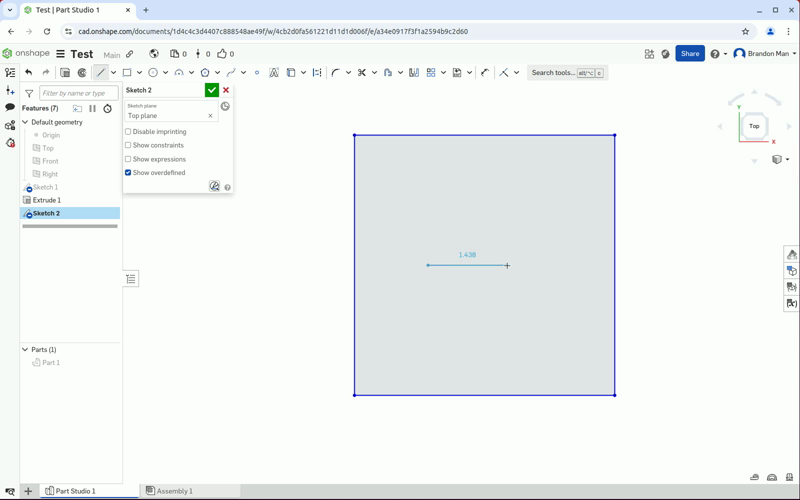
click(507, 265)
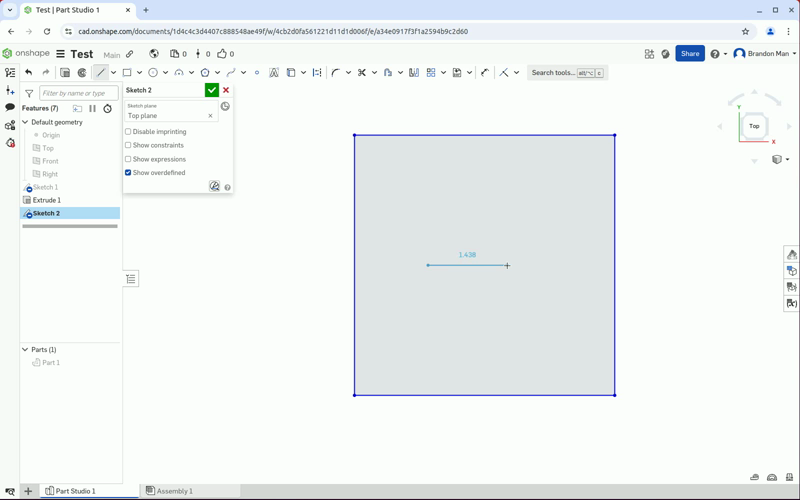
scroll(-6)
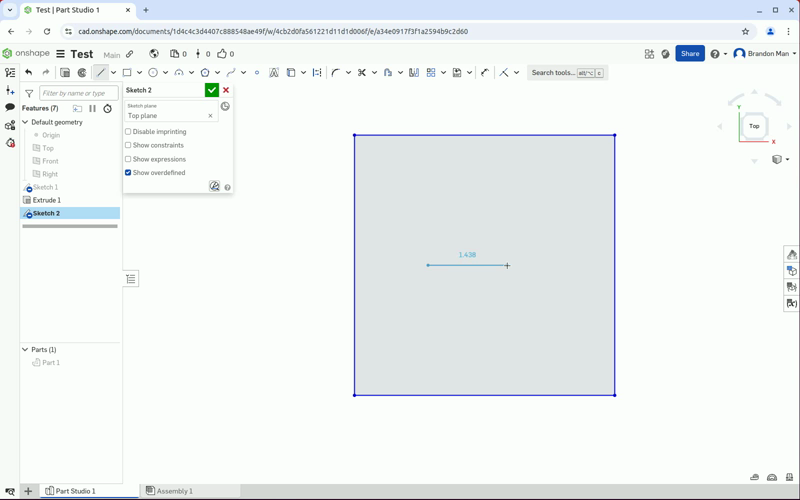
scroll(-6)
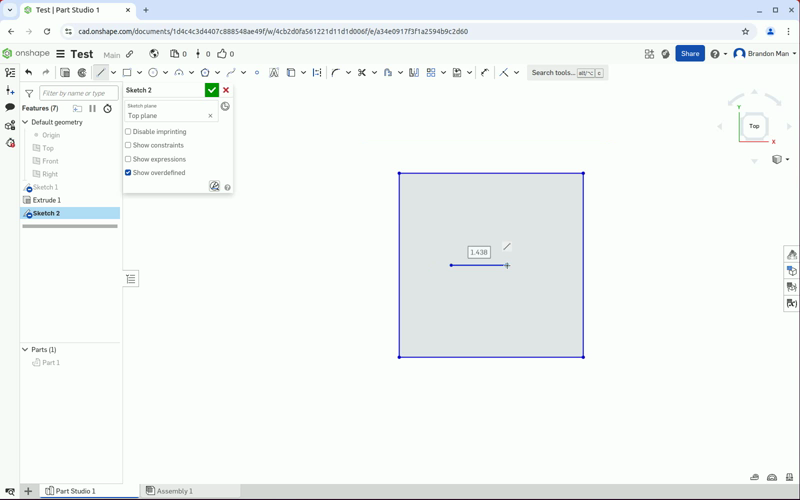
scroll(-6)
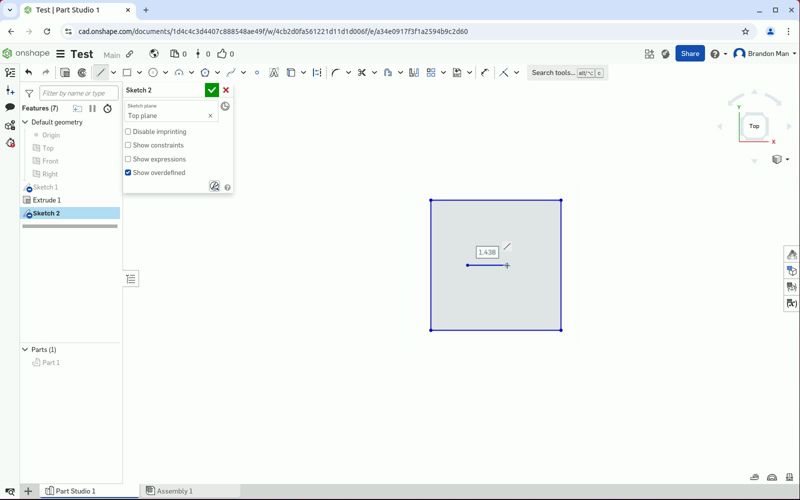
scroll(-6)
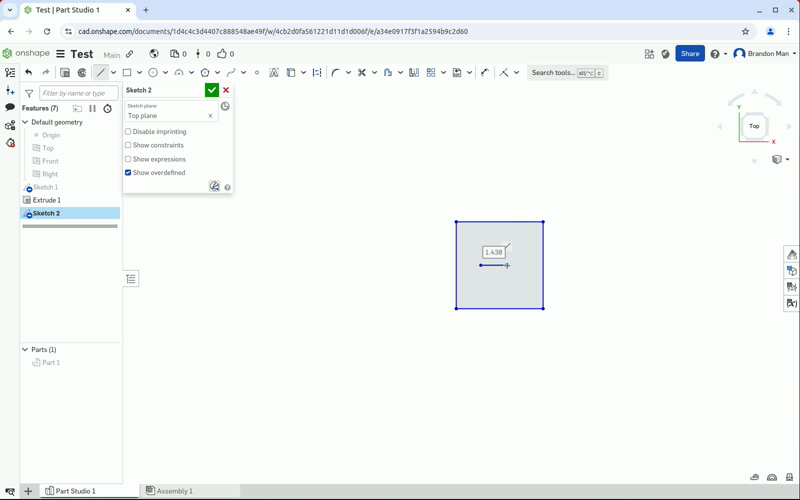
scroll(-6)
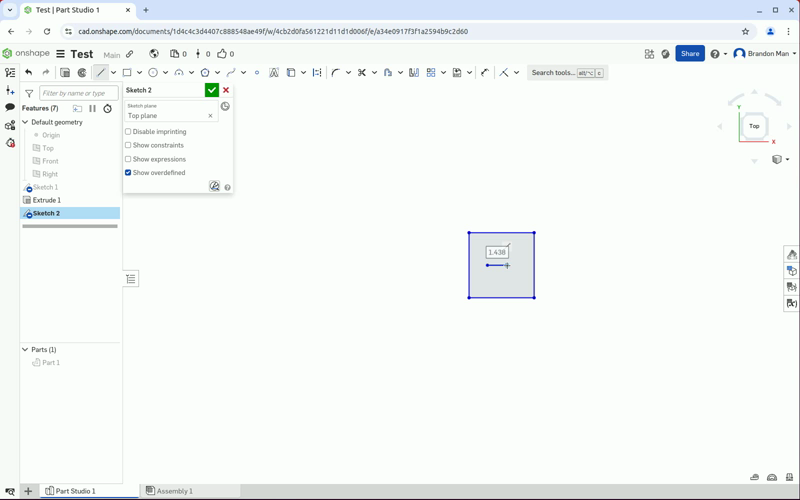
scroll(-6)
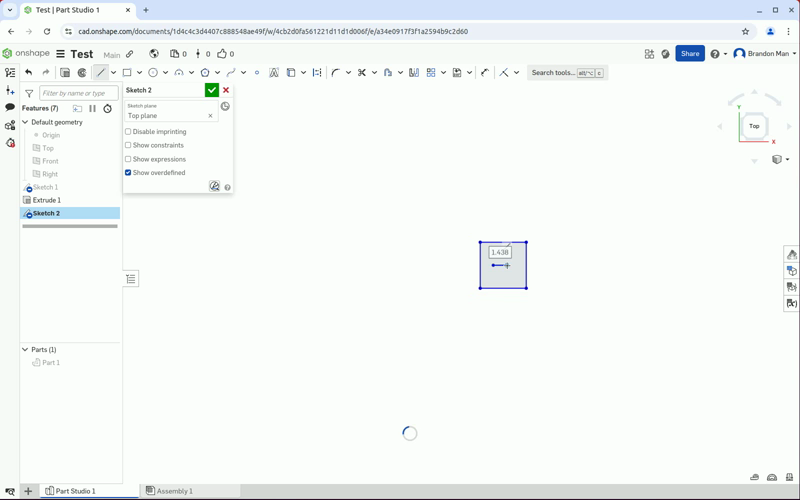
scroll(-6)
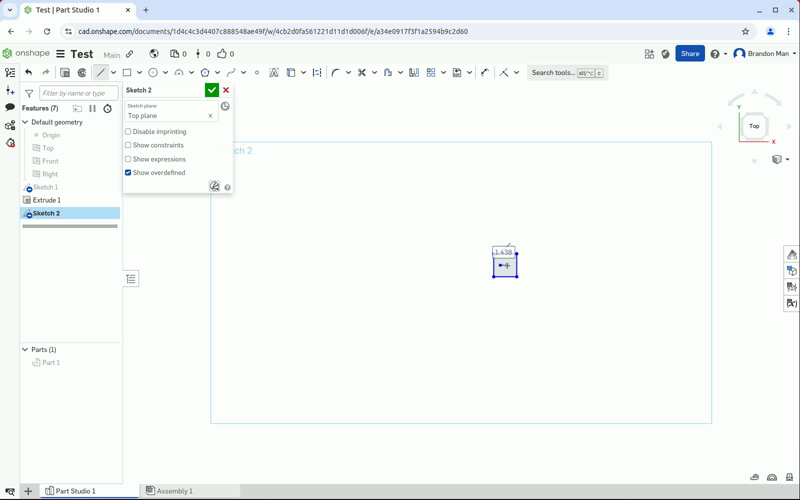
key_up(shift)
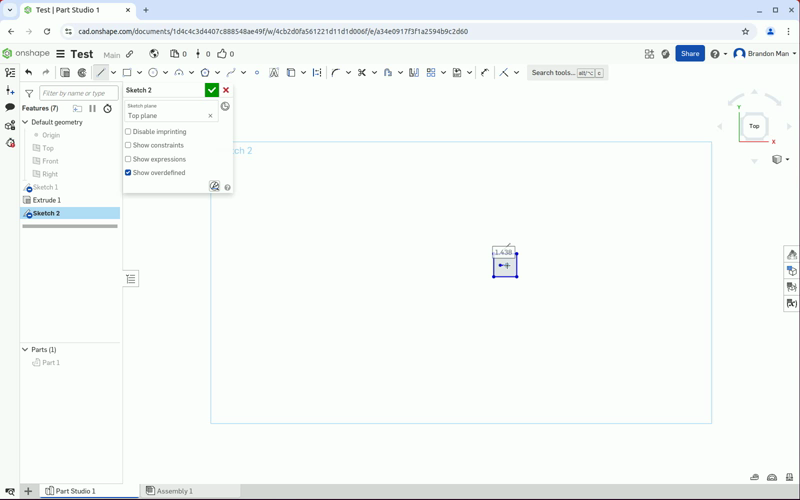
key_down(shift)
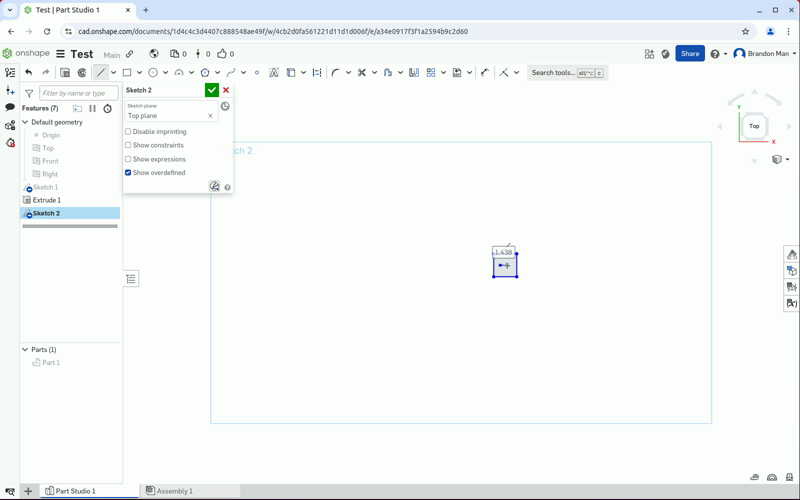
mouse_move(537, 265)
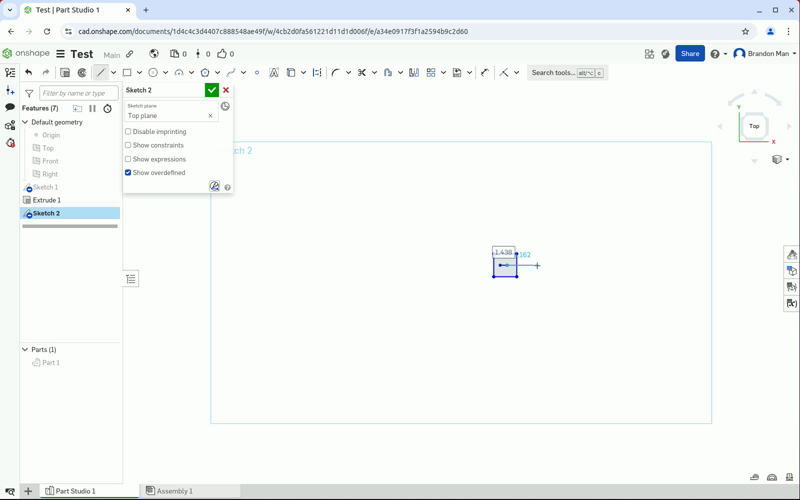
mouse_move(507, 261)
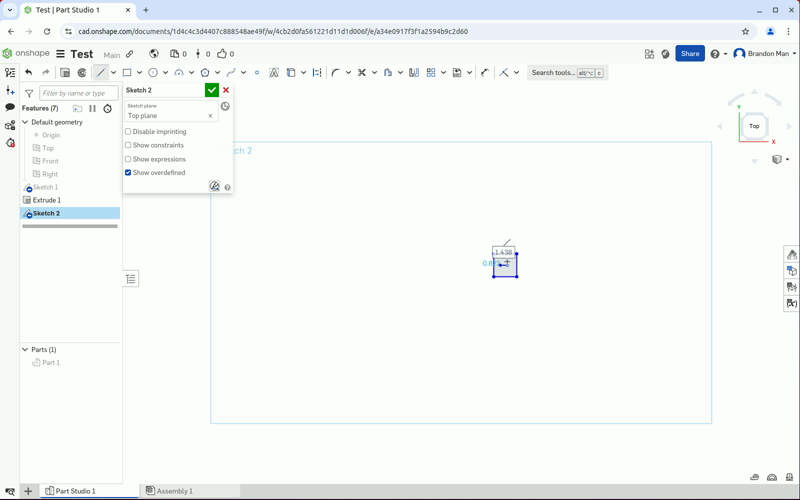
scroll(6)
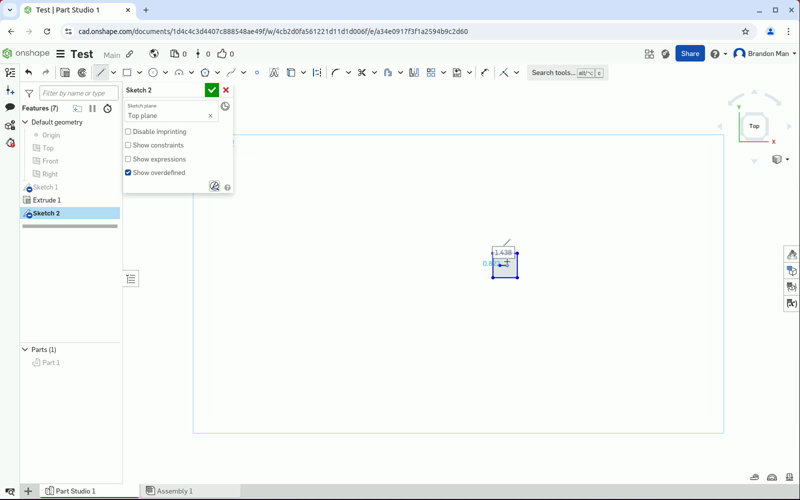
scroll(6)
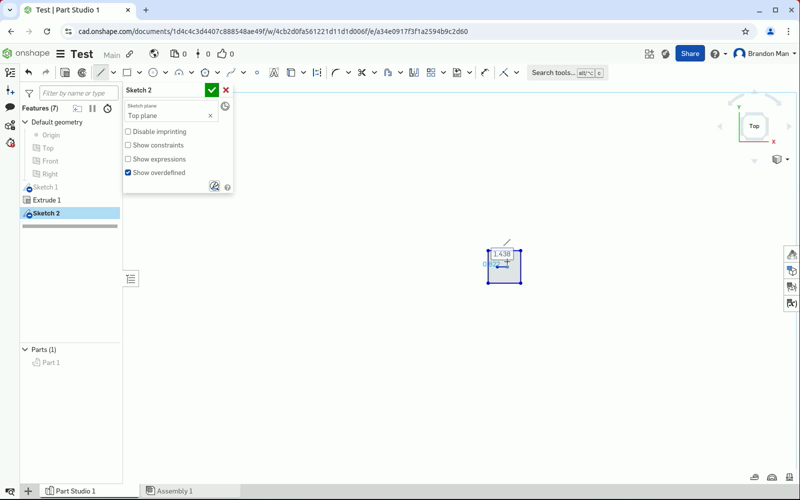
scroll(6)
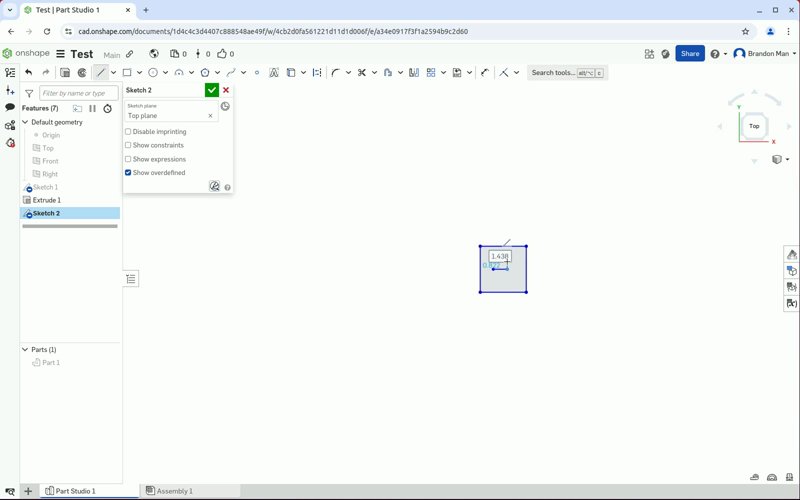
scroll(6)
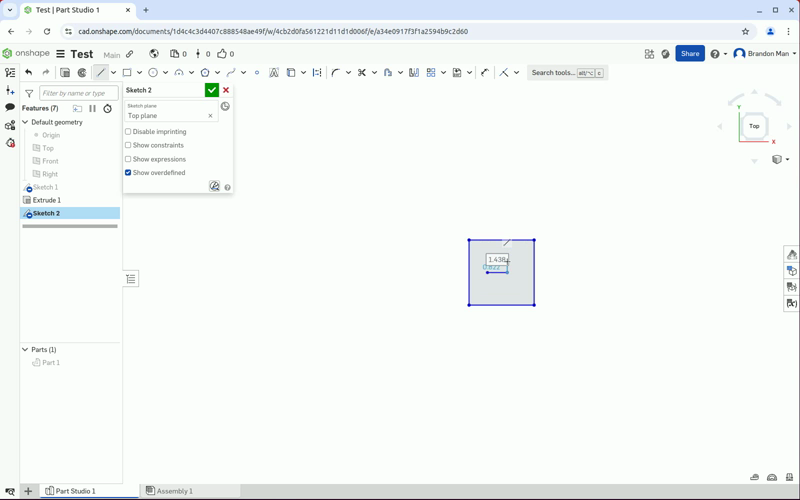
scroll(6)
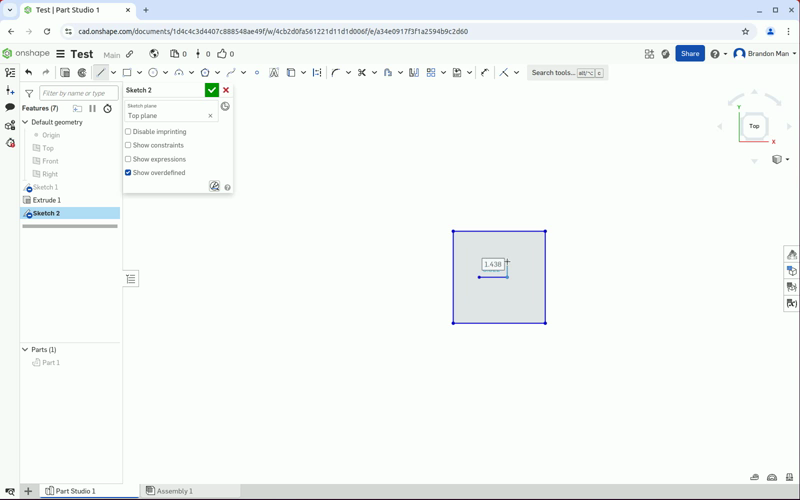
scroll(6)
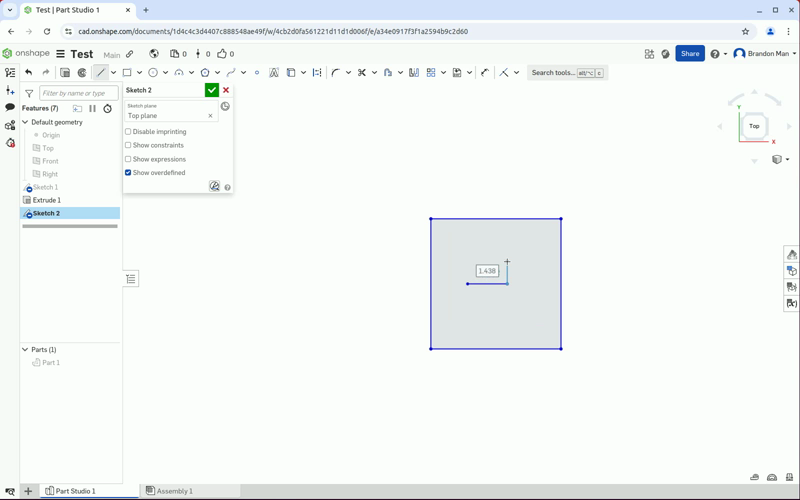
scroll(6)
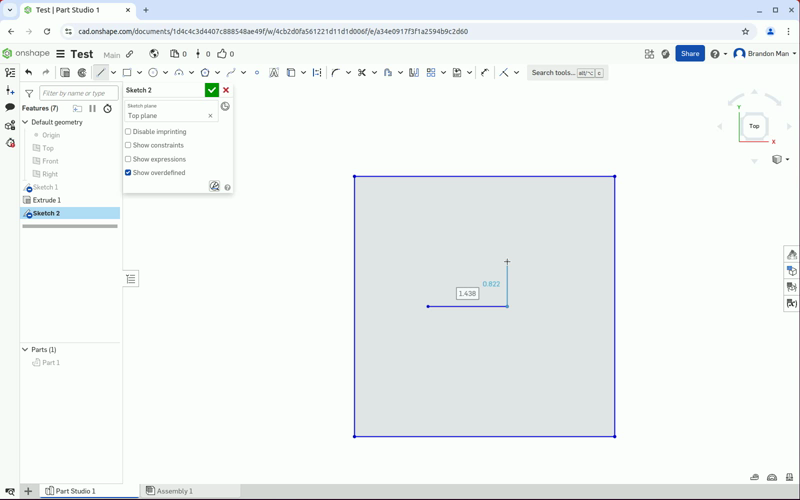
click(507, 261)
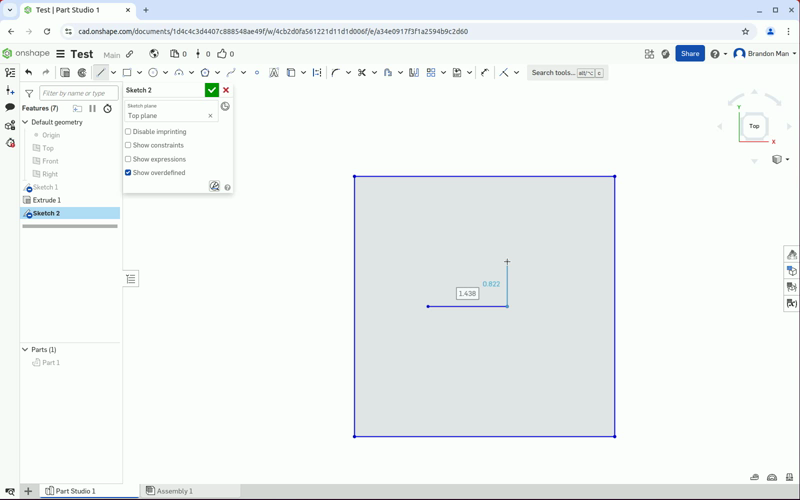
scroll(-6)
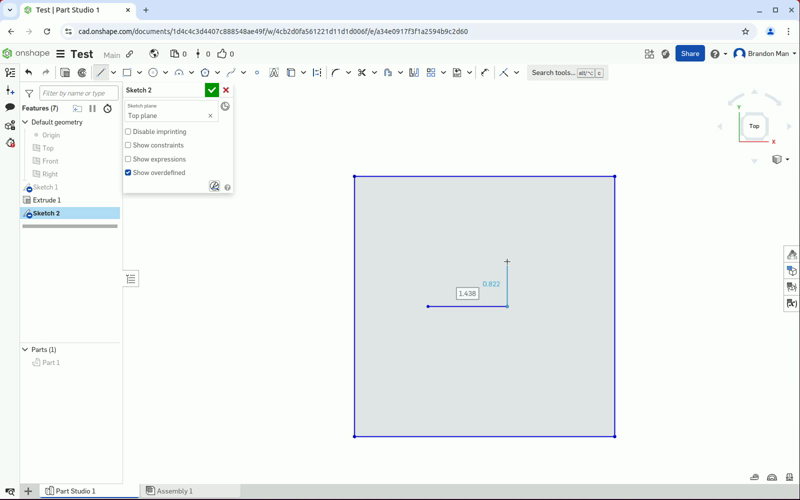
scroll(-6)
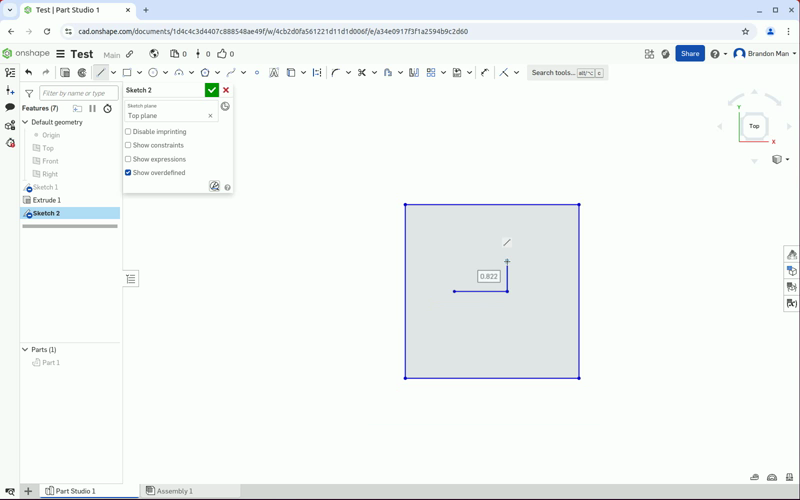
scroll(-6)
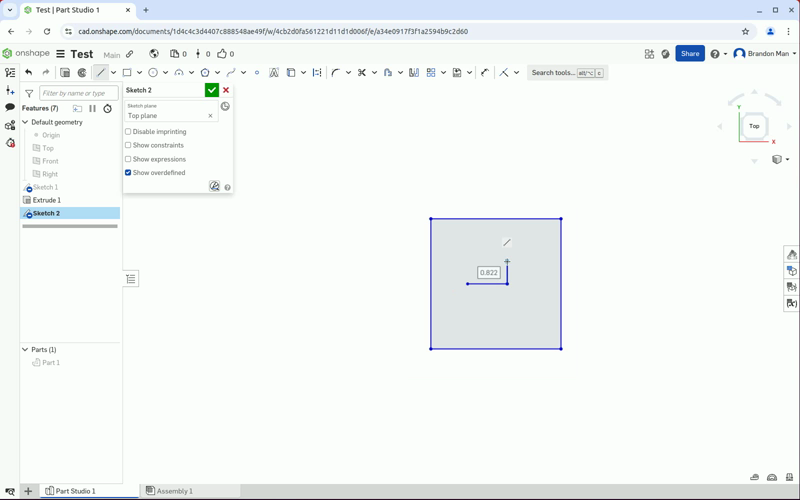
scroll(-6)
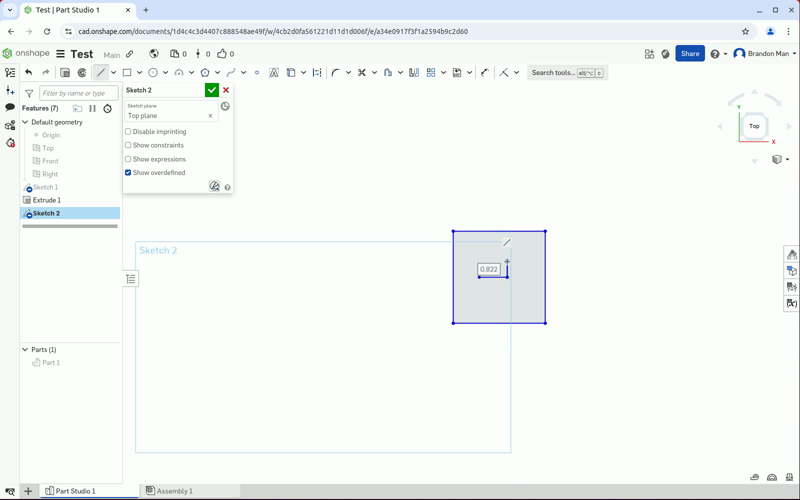
scroll(-6)
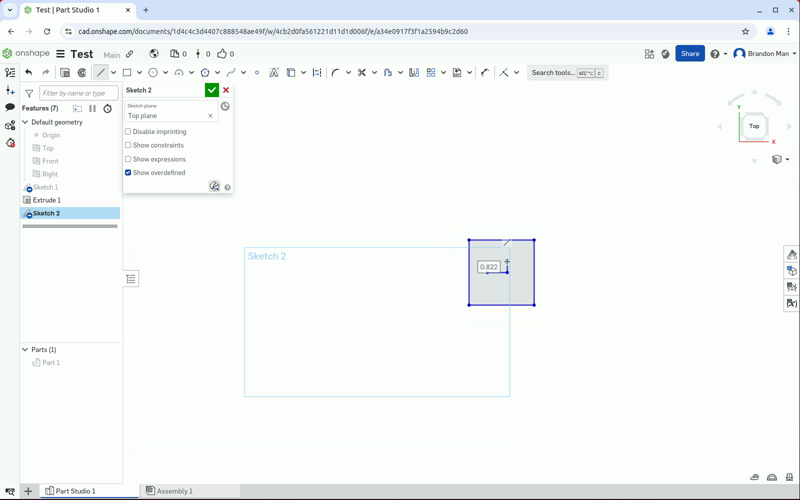
scroll(-6)
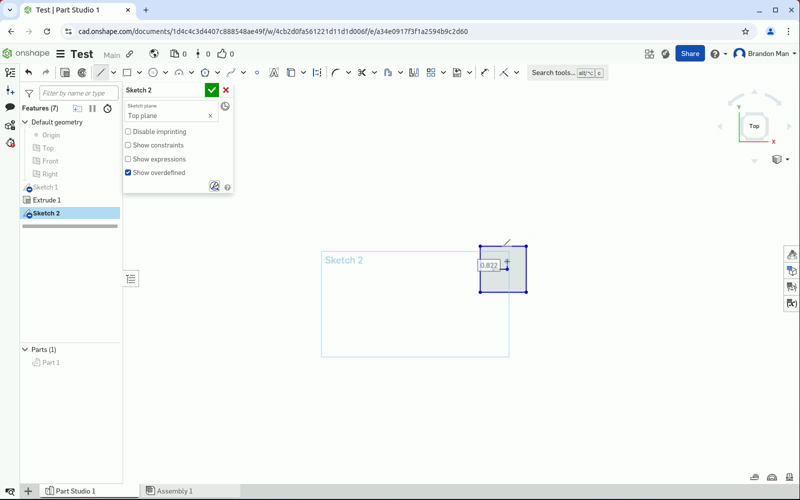
scroll(-6)
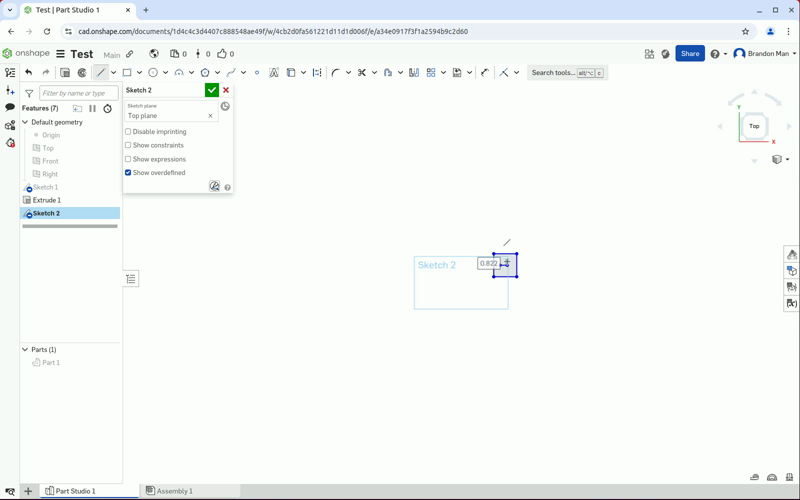
key_up(shift)
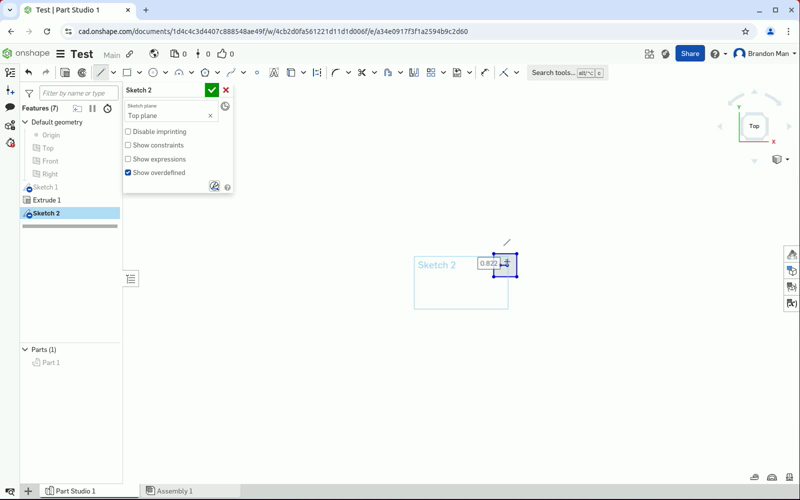
key_down(shift)
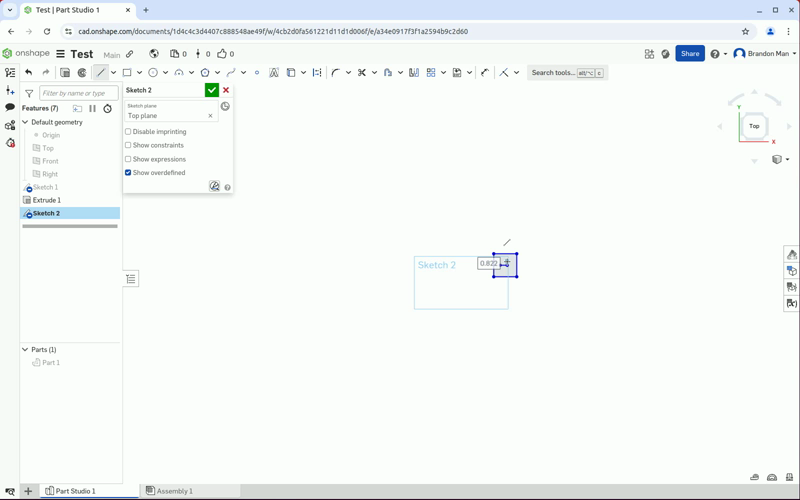
mouse_move(537, 261)
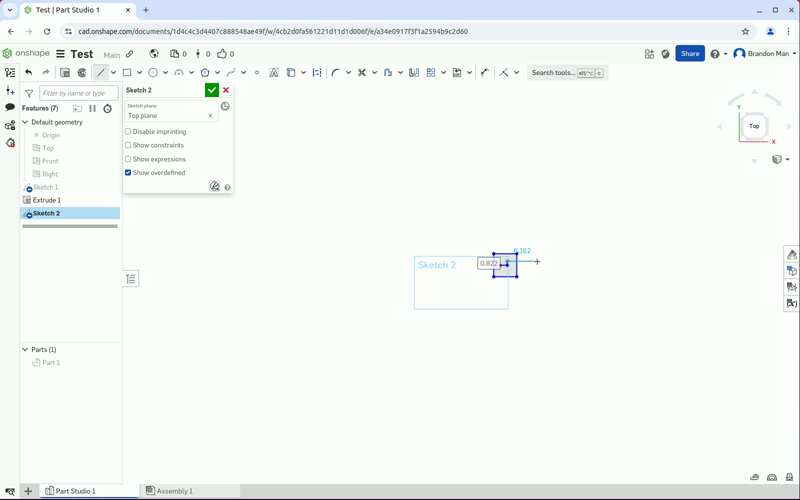
mouse_move(500, 261)
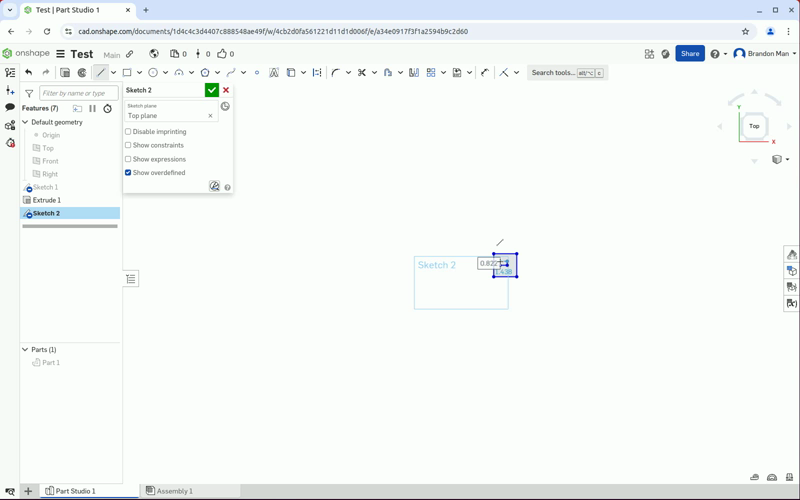
scroll(6)
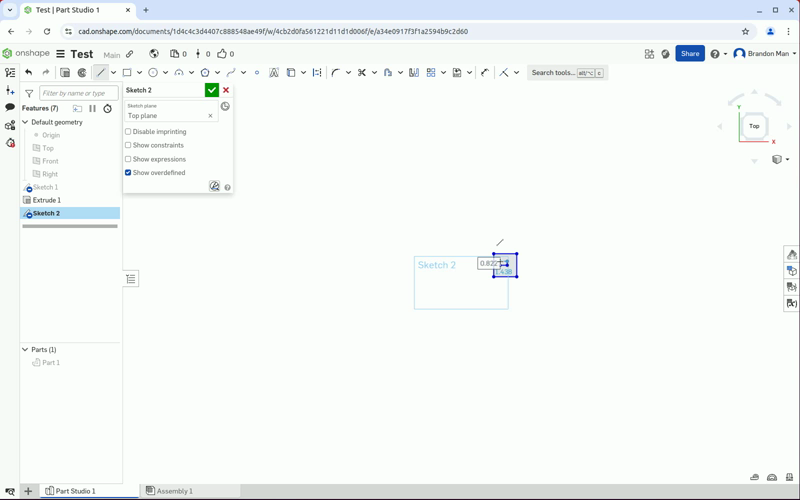
scroll(6)
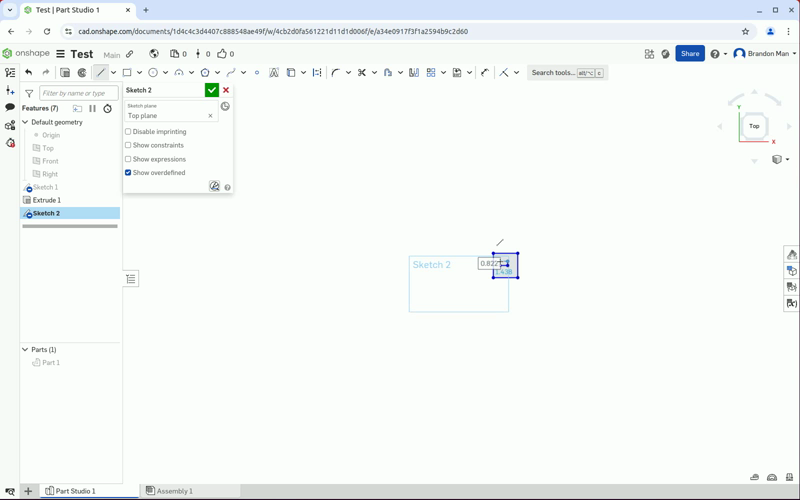
scroll(6)
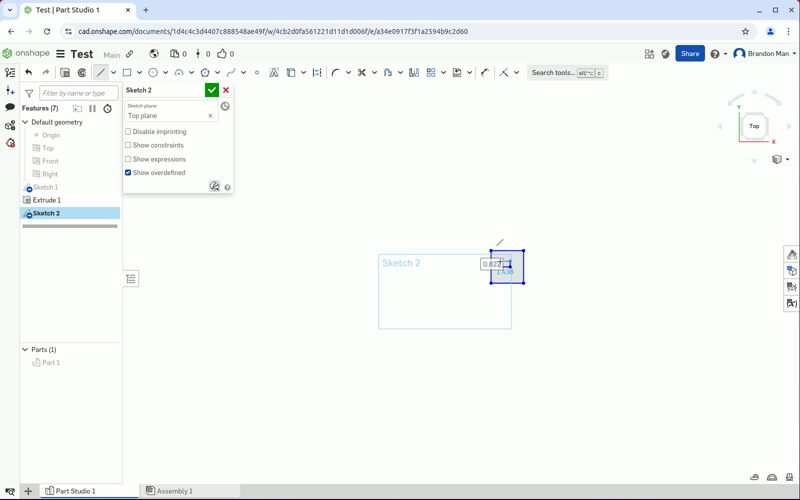
scroll(6)
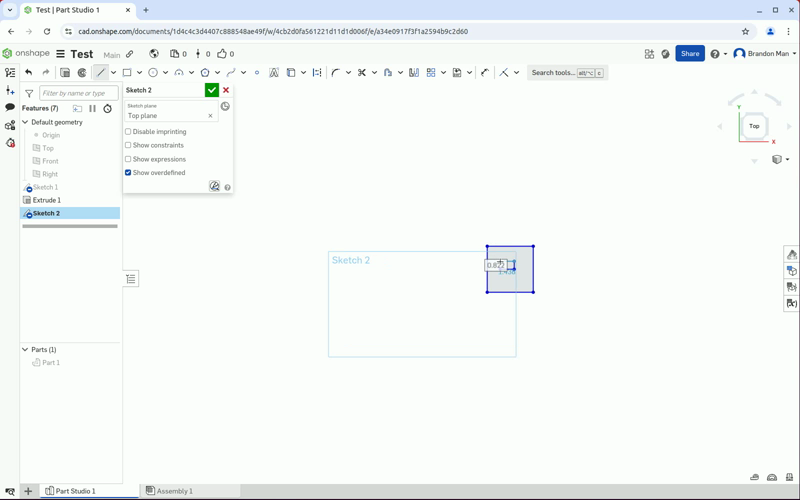
scroll(6)
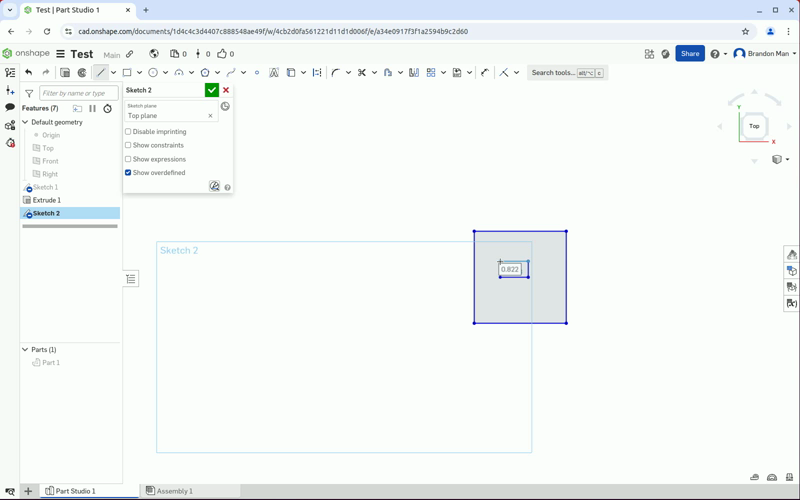
scroll(6)
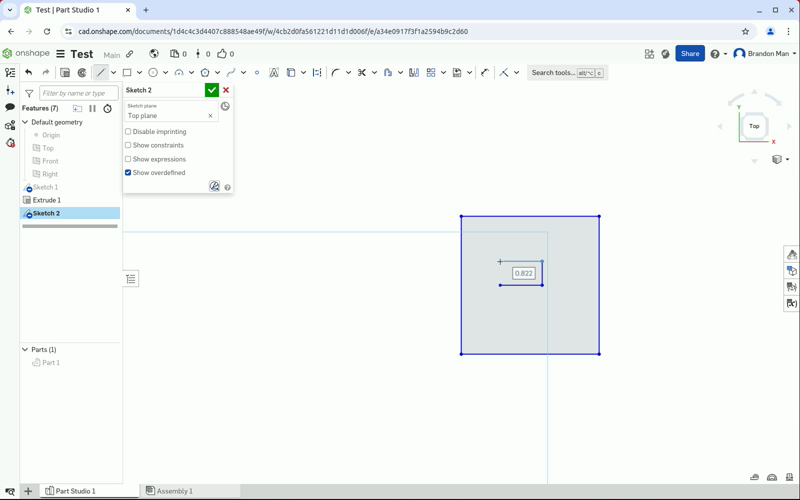
scroll(6)
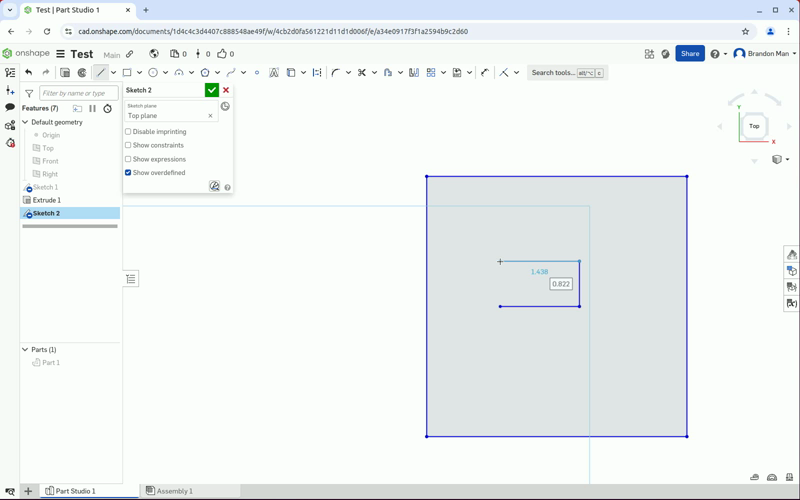
click(500, 261)
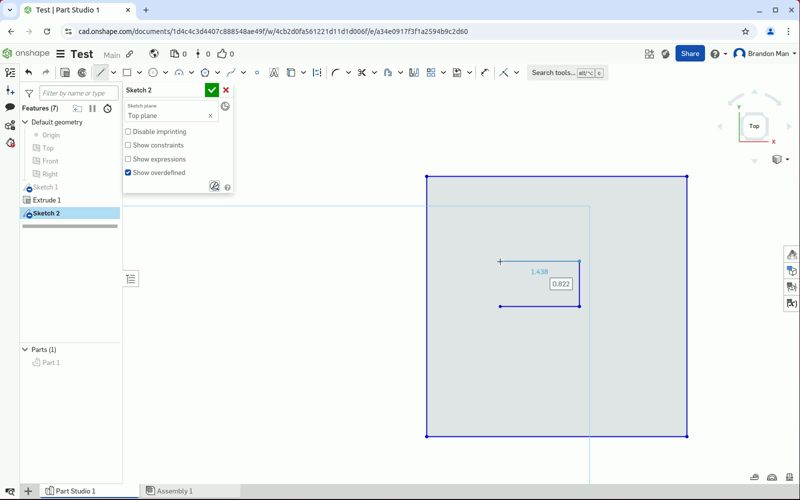
scroll(-6)
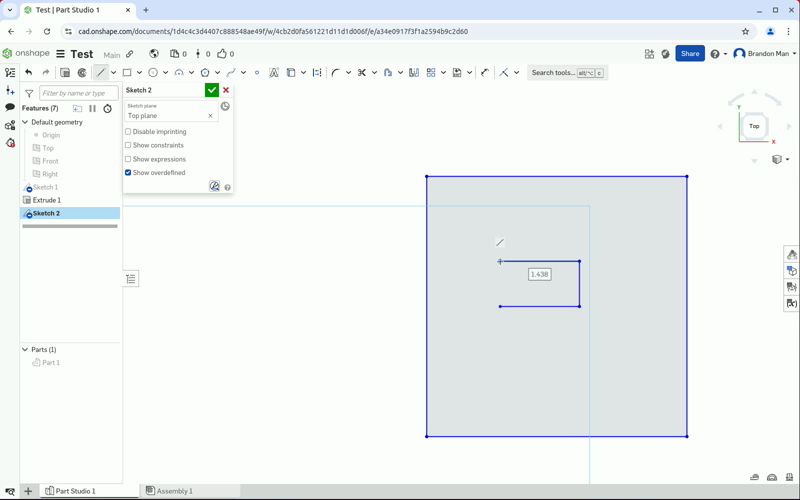
scroll(-6)
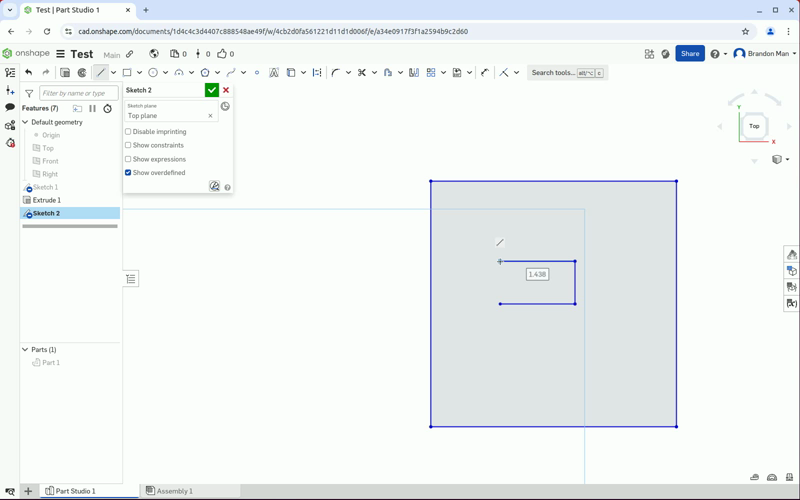
scroll(-6)
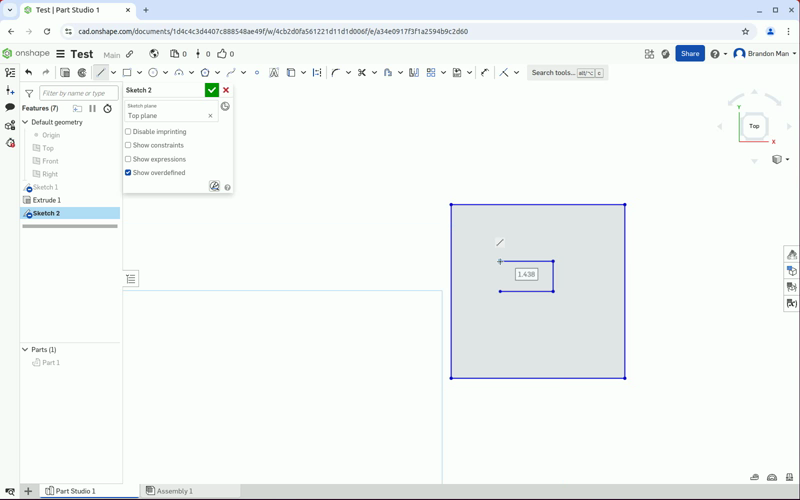
scroll(-6)
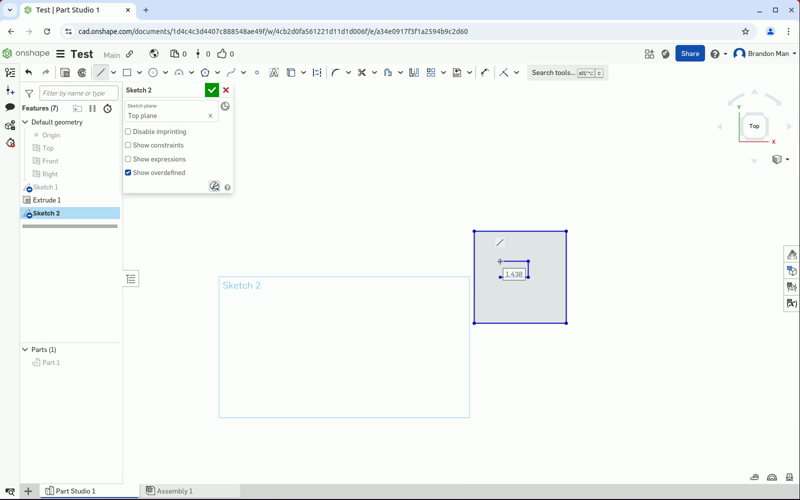
scroll(-6)
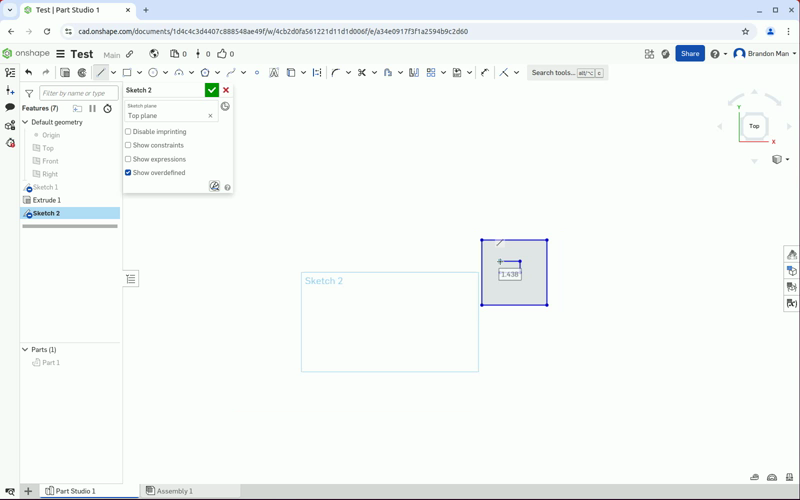
scroll(-6)
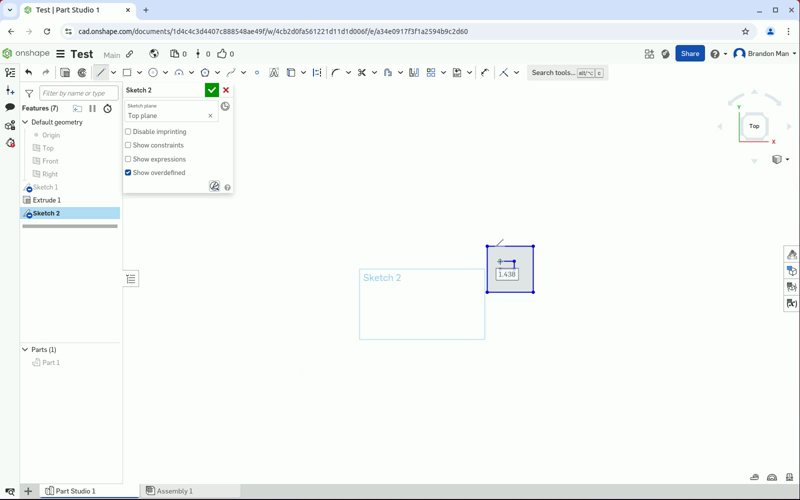
scroll(-6)
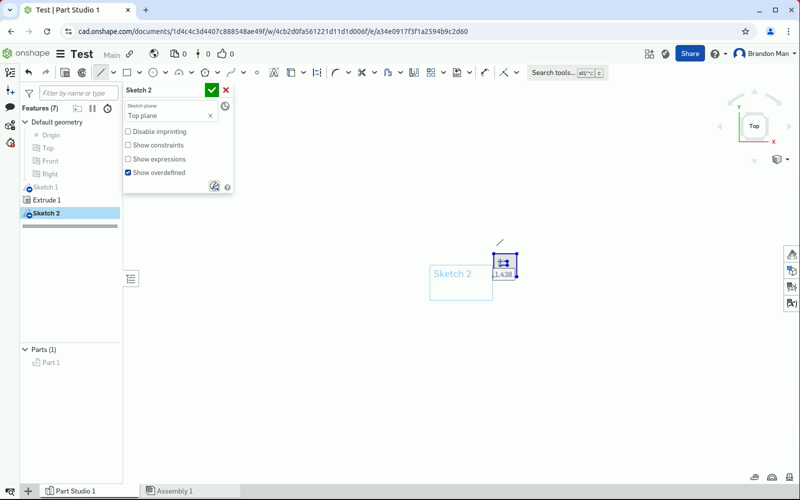
key_up(shift)
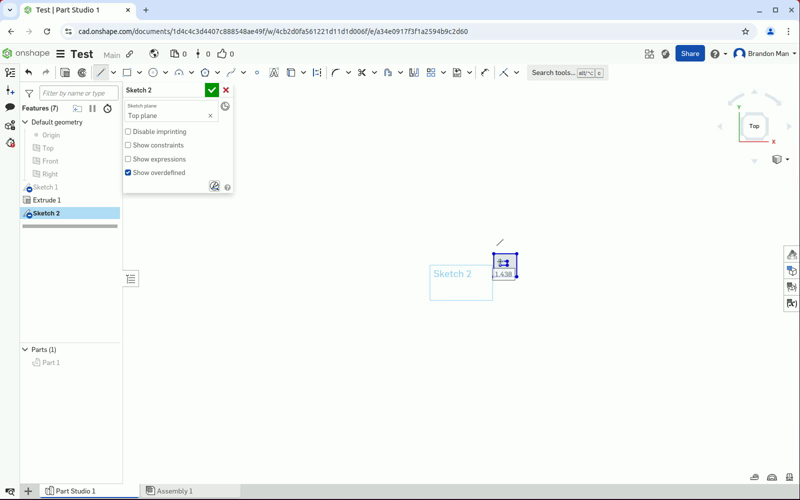
mouse_move(530, 261)
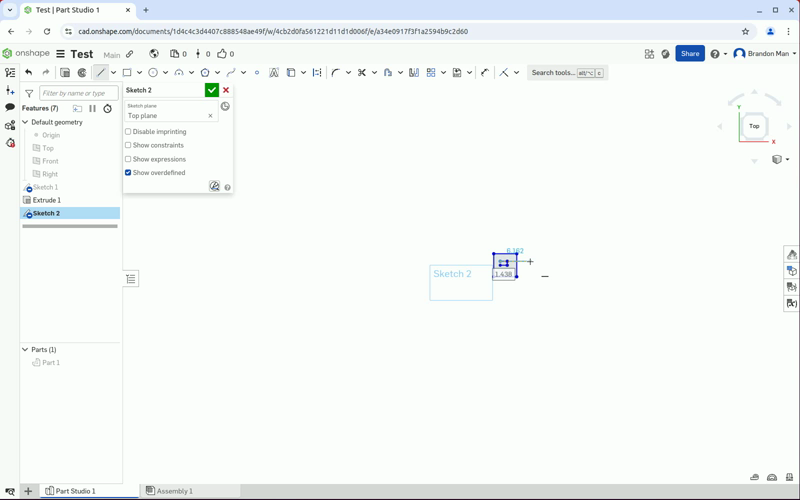
key_down(shift)
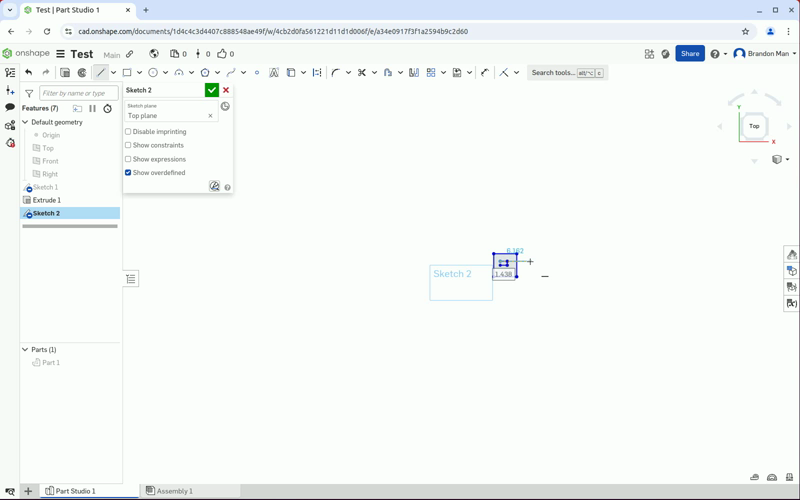
mouse_move(500, 265)
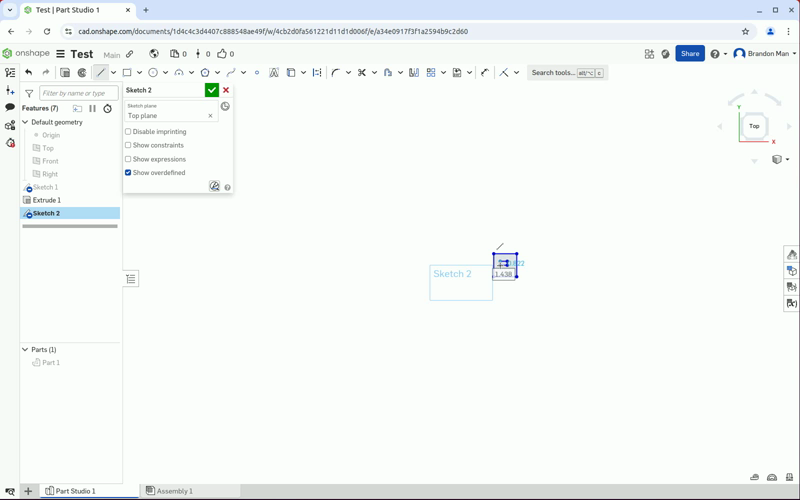
scroll(6)
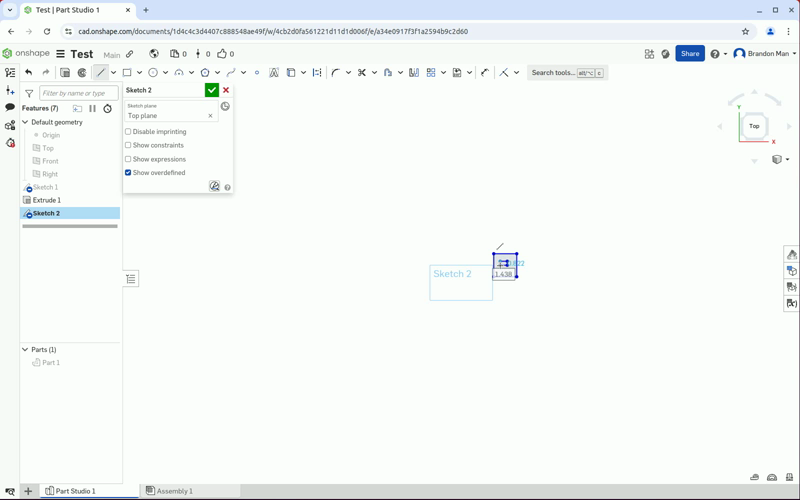
scroll(6)
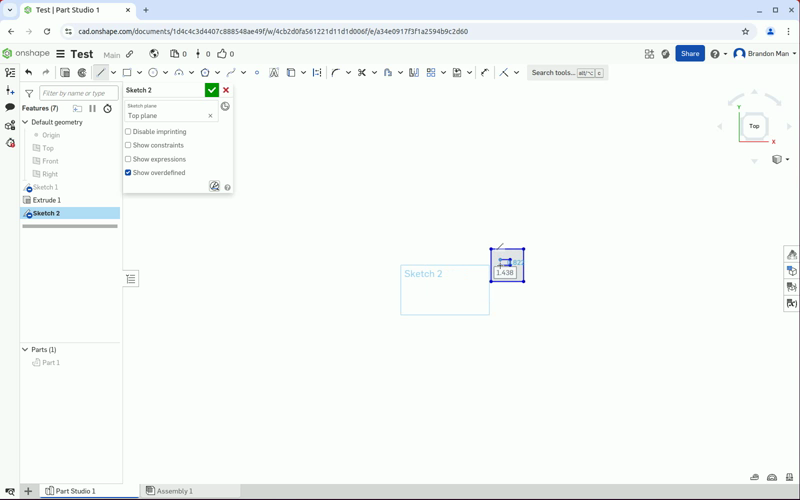
scroll(6)
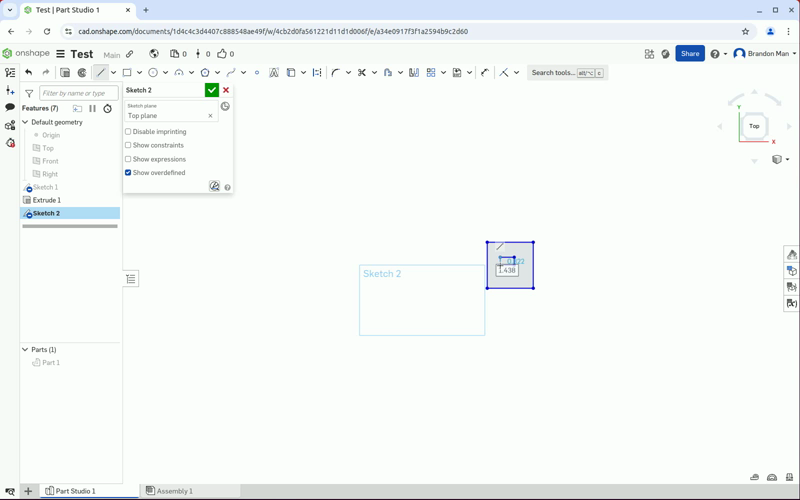
scroll(6)
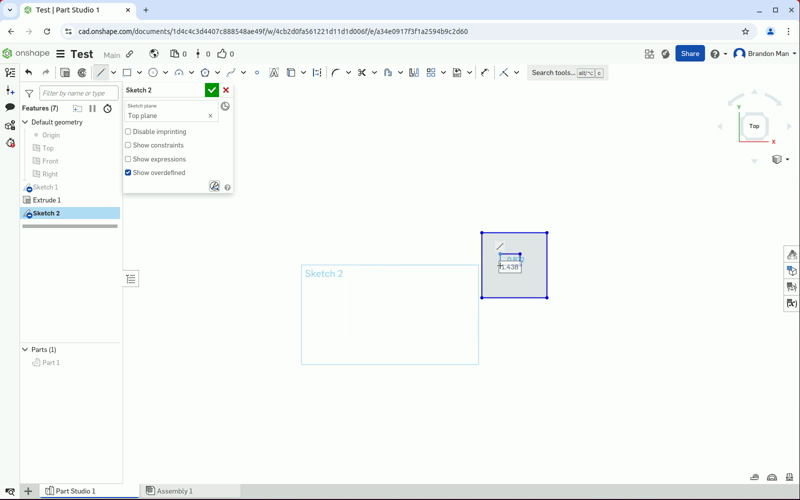
scroll(6)
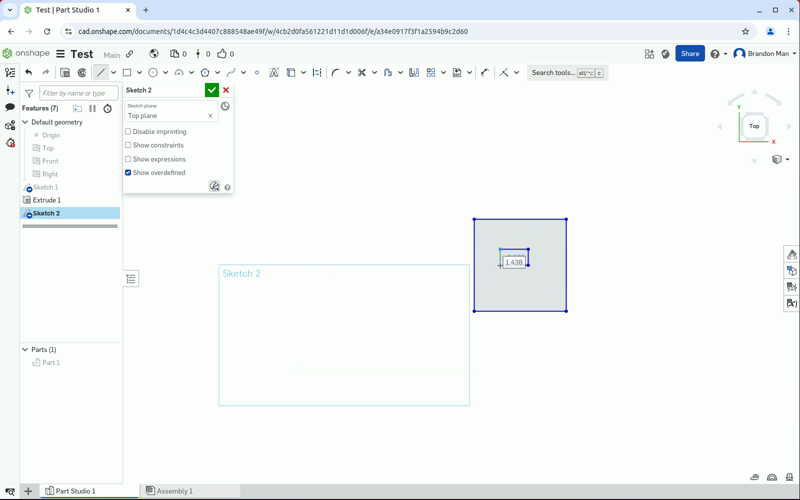
scroll(6)
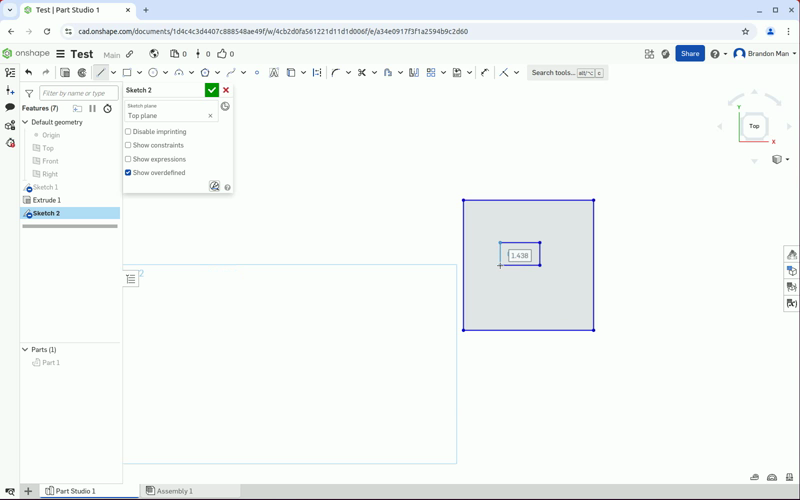
scroll(6)
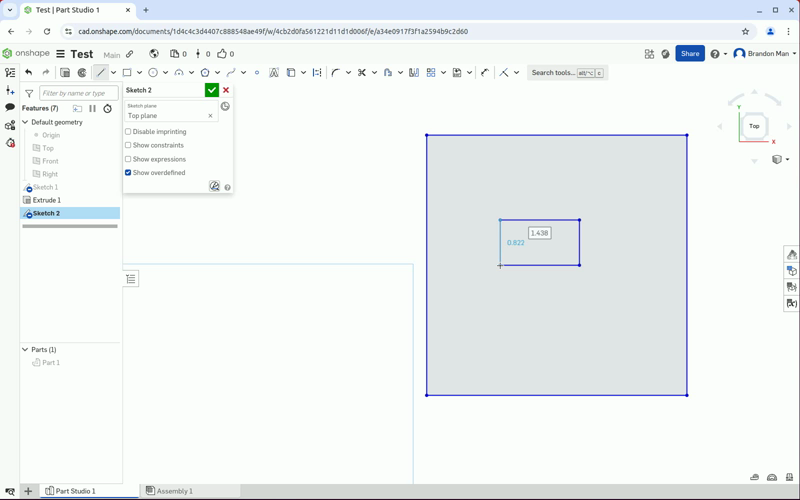
key_up(shift)
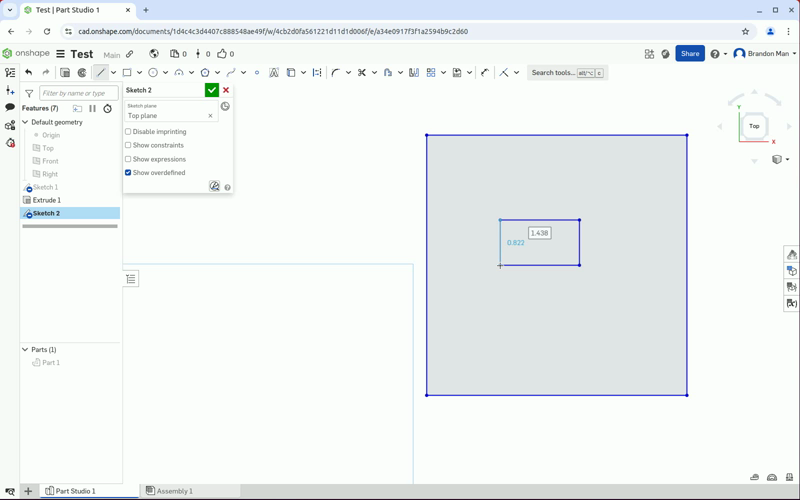
click(500, 265)
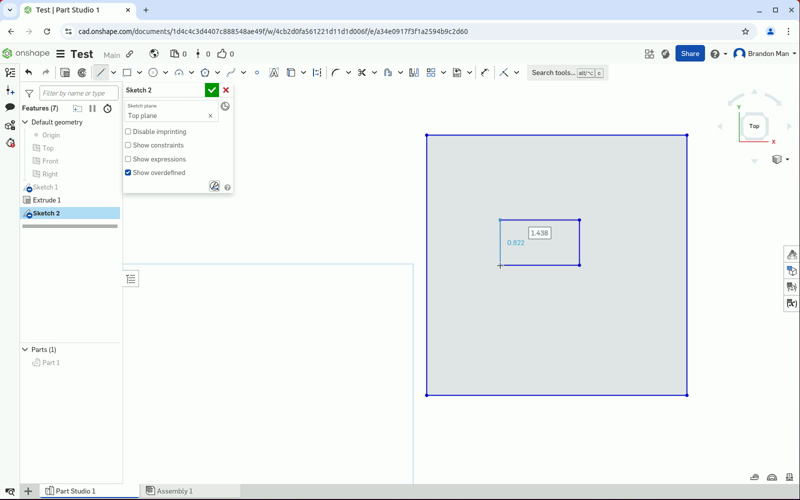
scroll(-6)
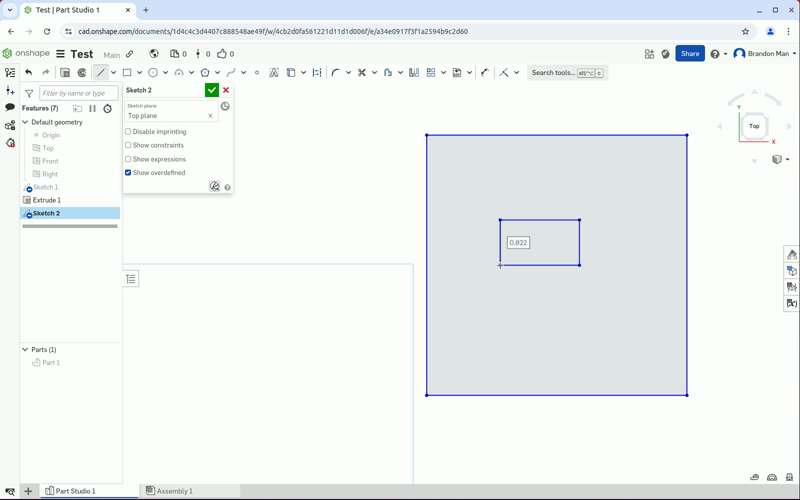
scroll(-6)
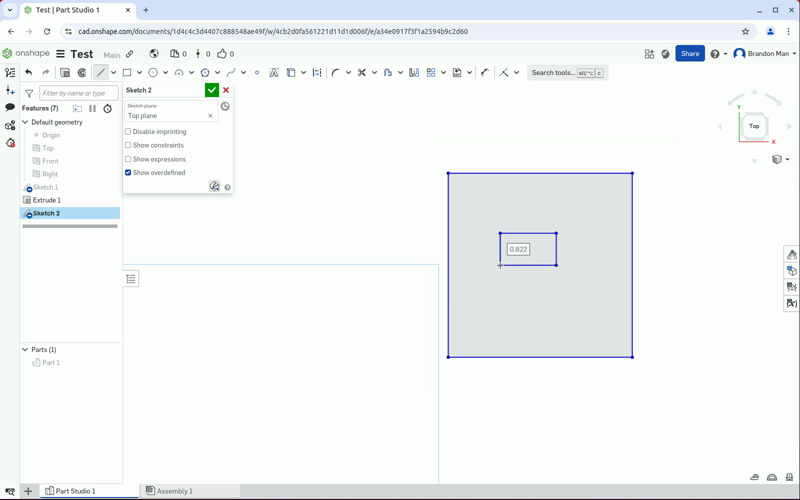
scroll(-6)
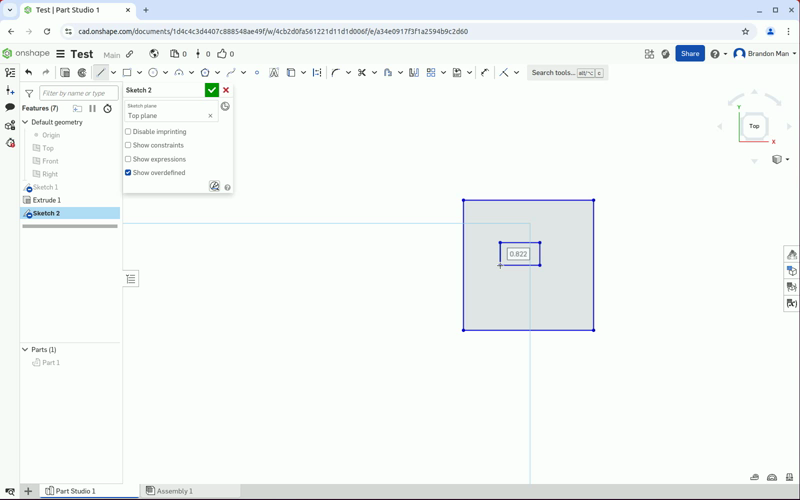
scroll(-6)
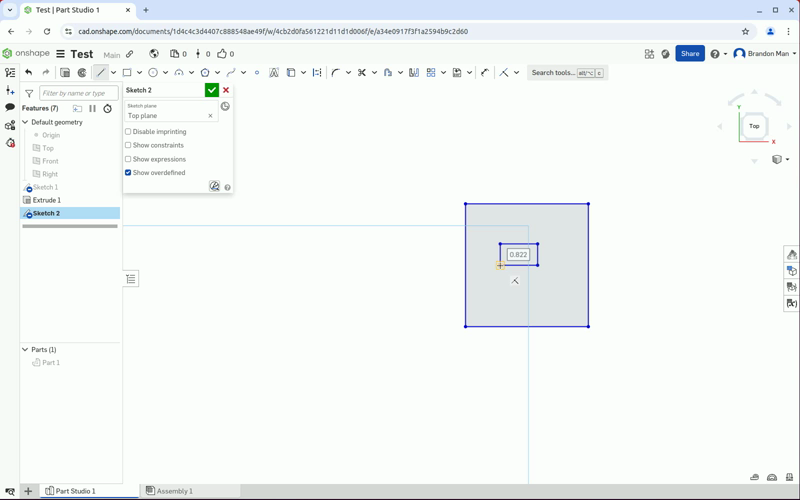
scroll(-6)
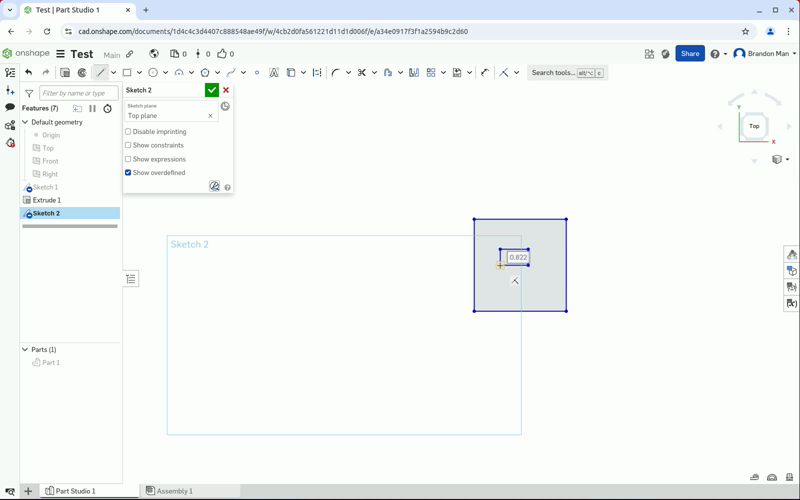
scroll(-6)
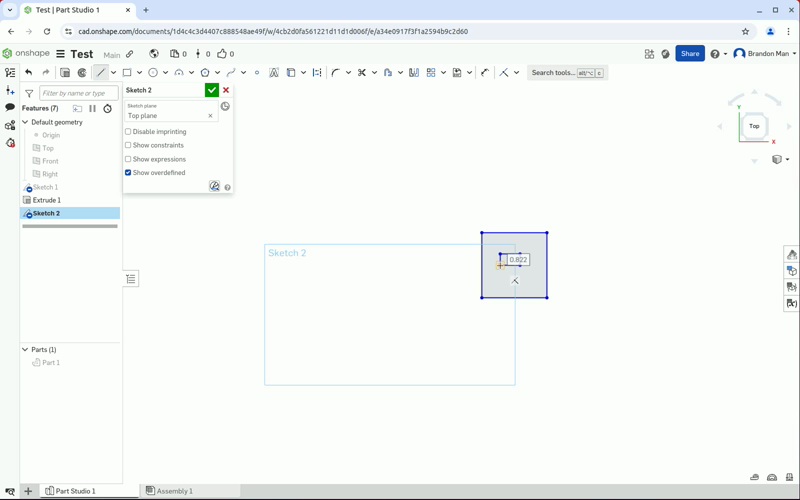
scroll(-6)
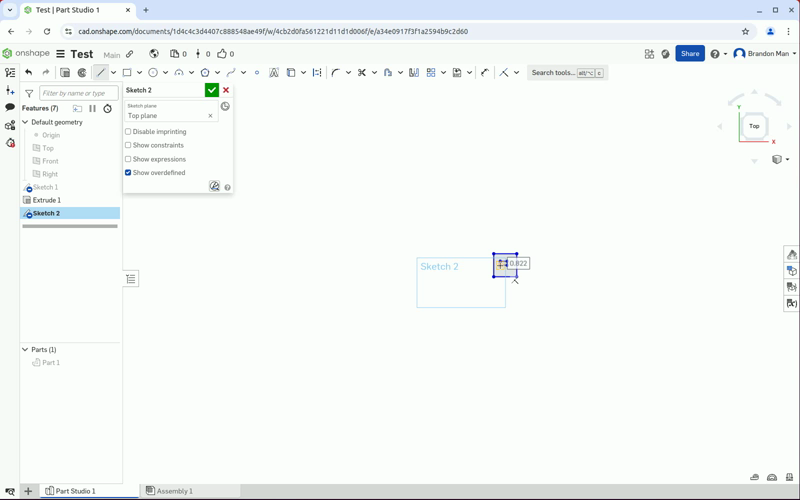
key(esc)
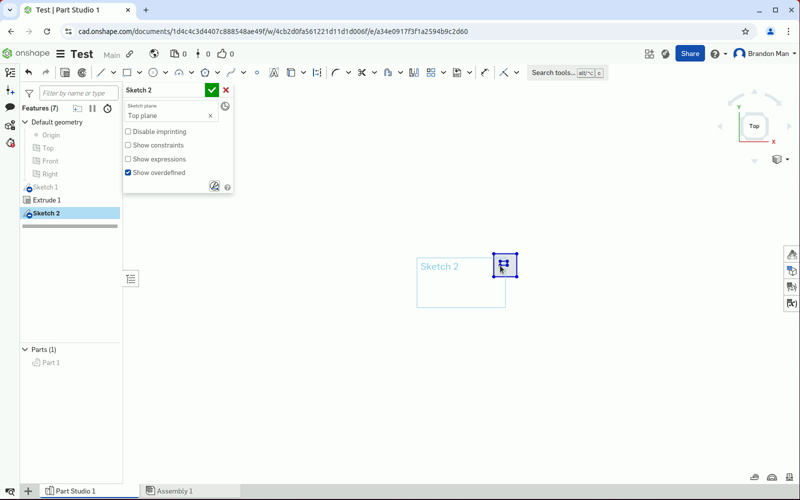
mouse_move(501, 274)
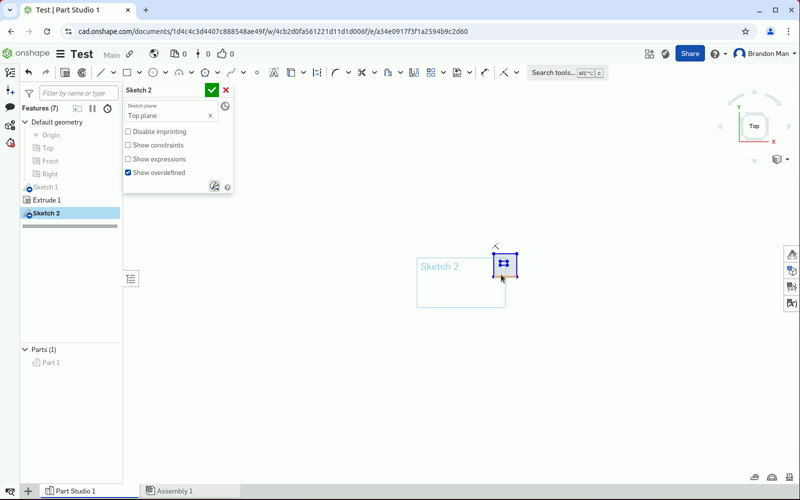
scroll(6)
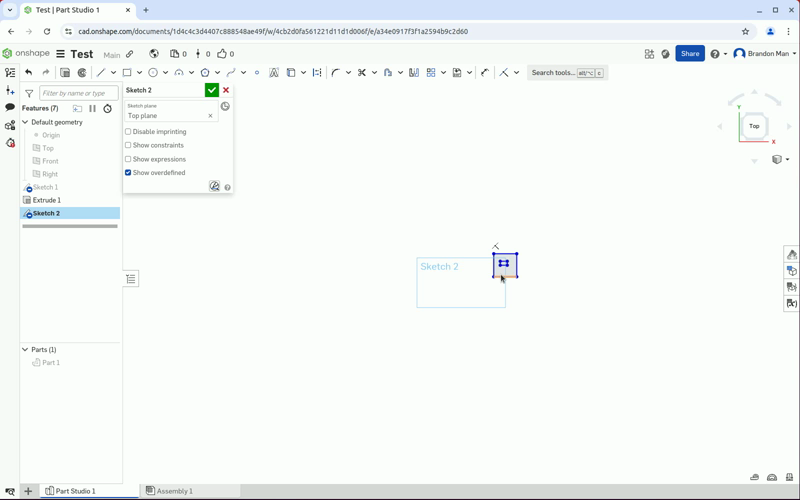
scroll(6)
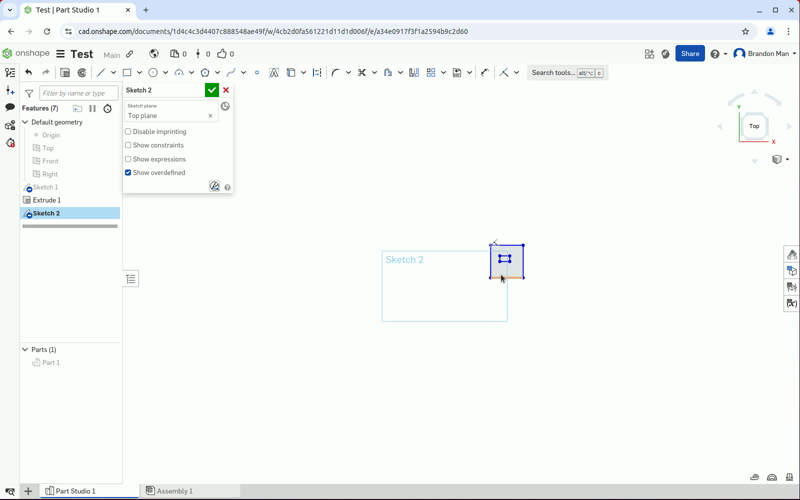
scroll(6)
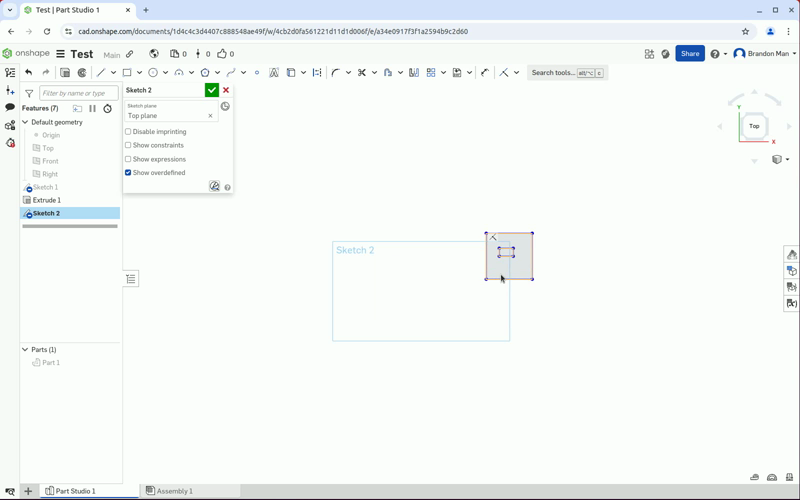
scroll(6)
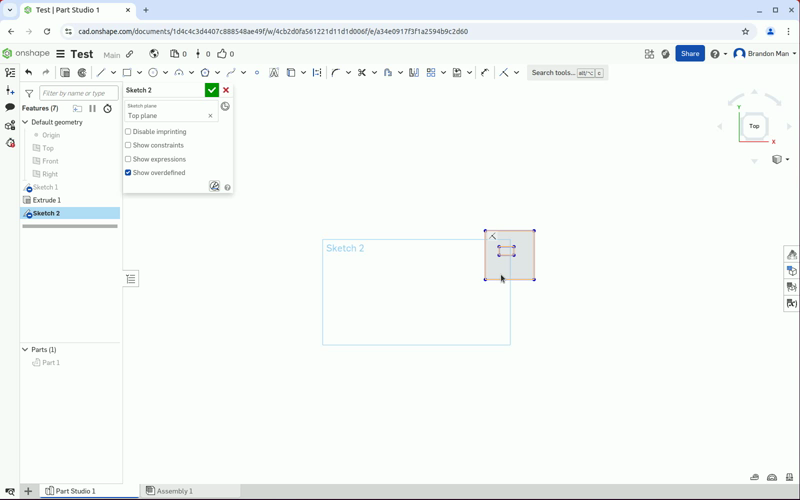
scroll(6)
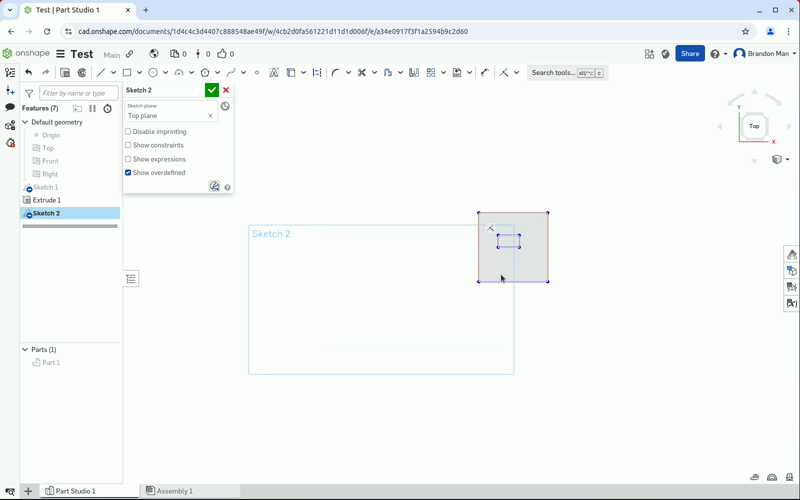
scroll(6)
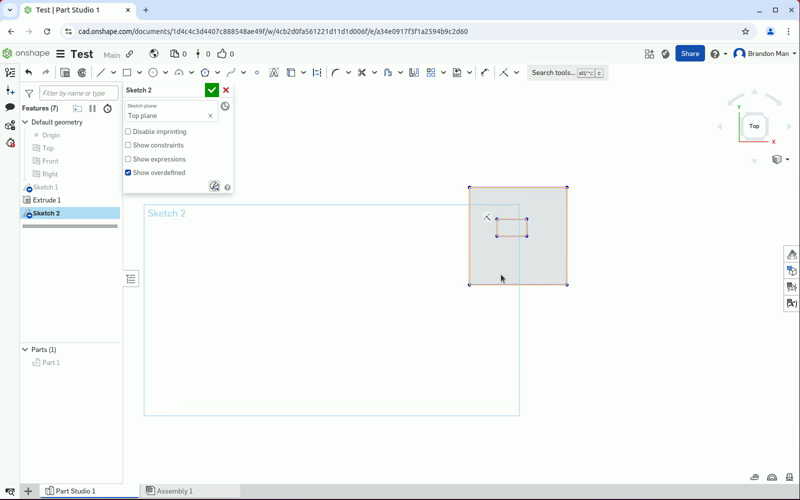
scroll(6)
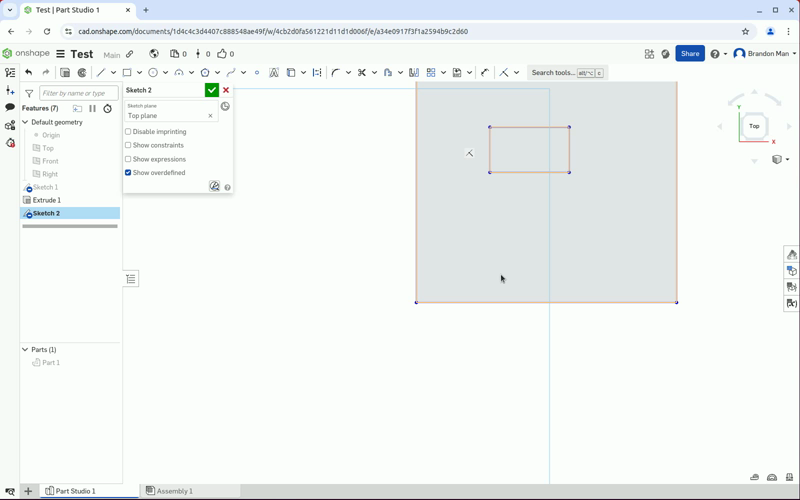
click(501, 274)
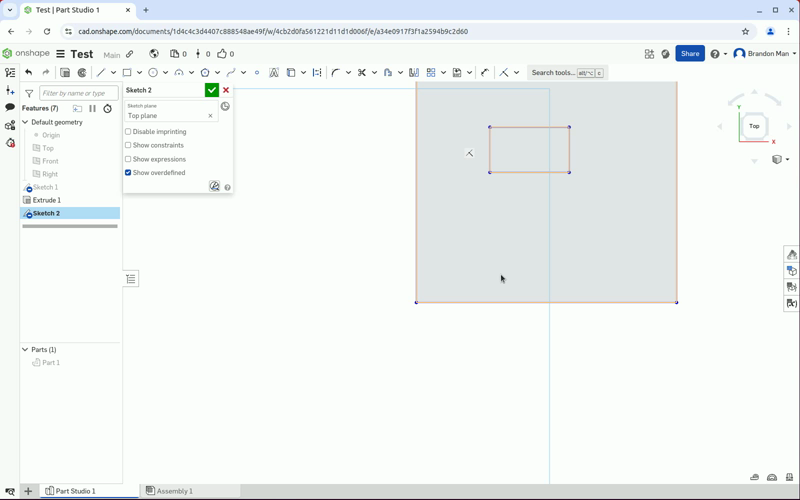
scroll(-6)
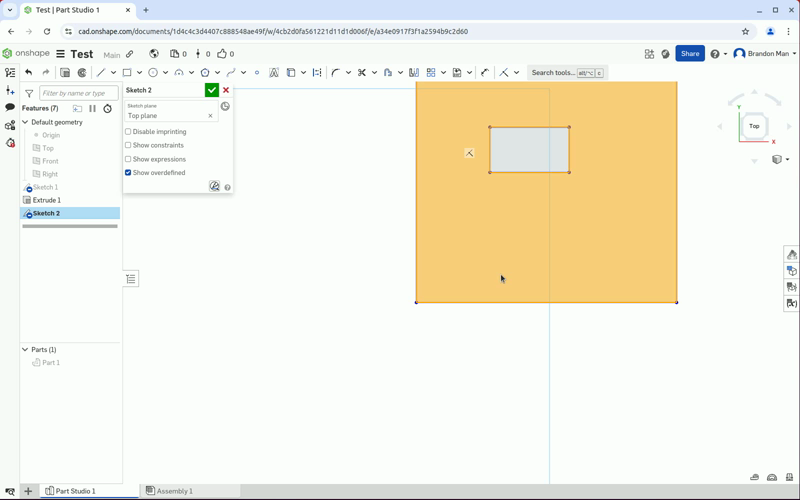
scroll(-6)
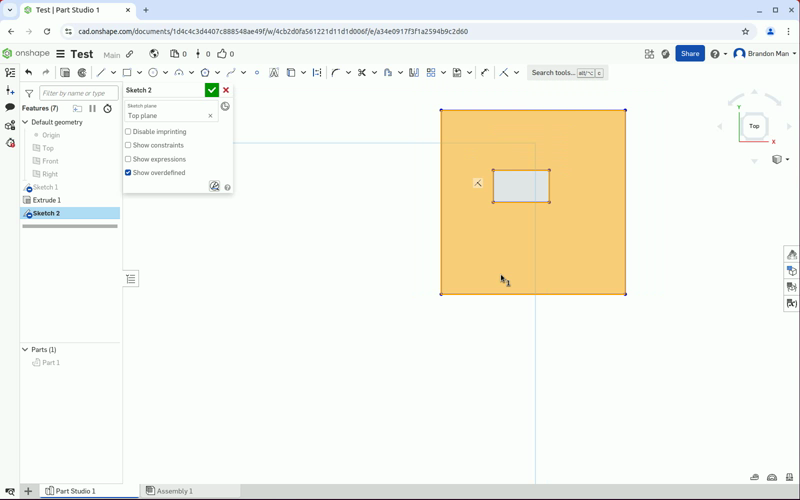
scroll(-6)
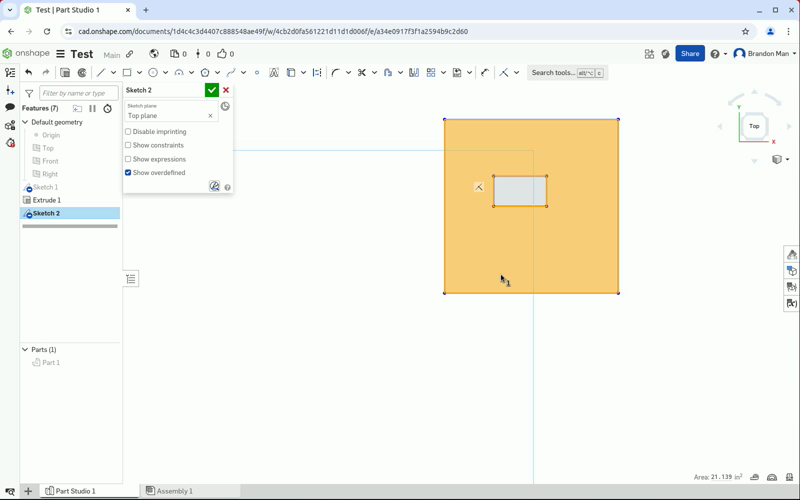
scroll(-6)
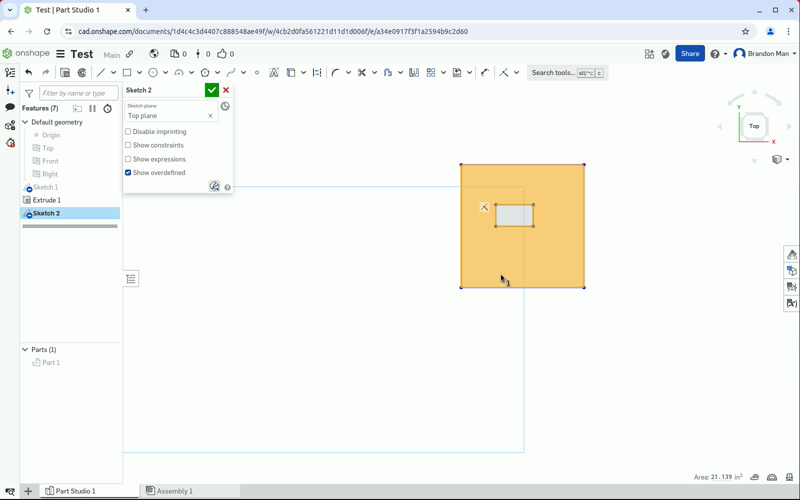
scroll(-6)
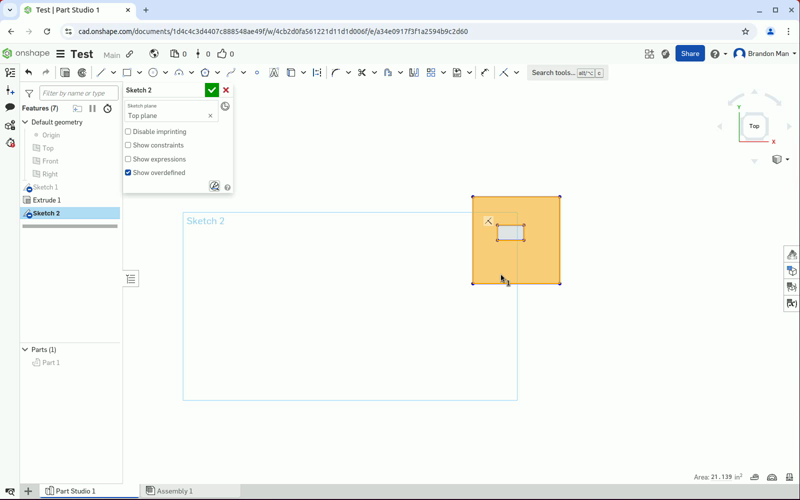
scroll(-6)
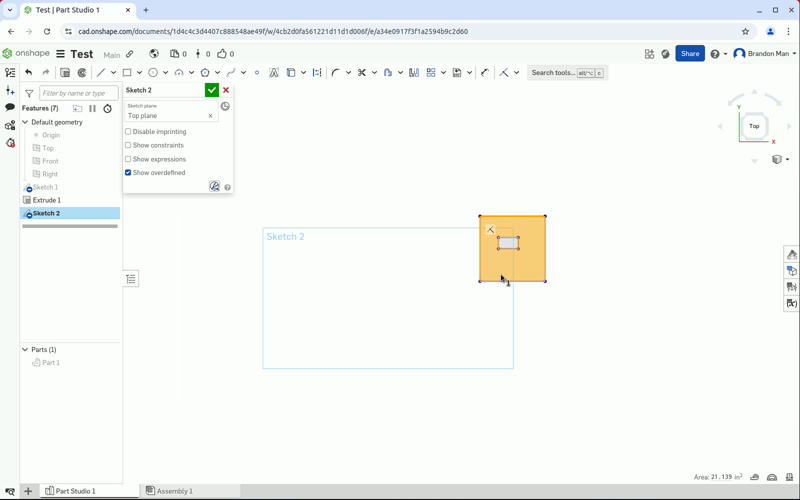
scroll(-6)
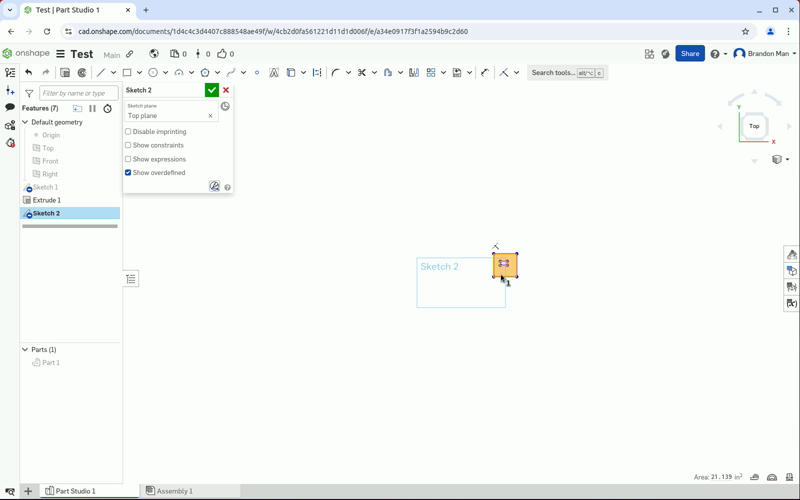
mouse_move(73, 352)
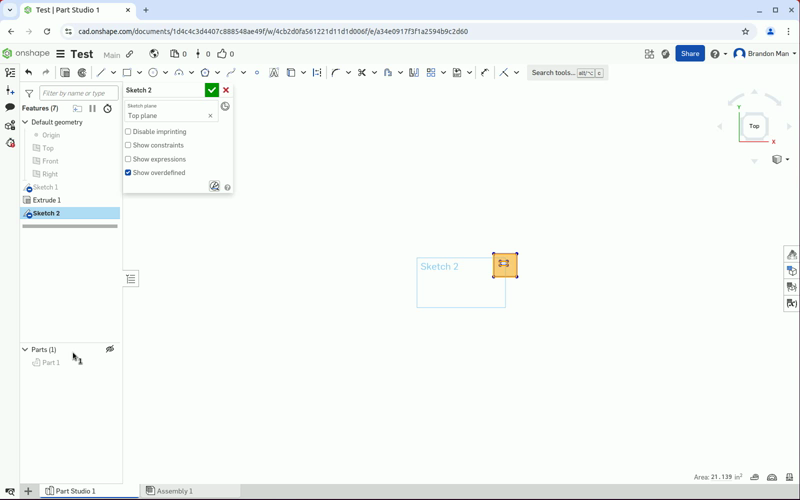
key(shift+y)
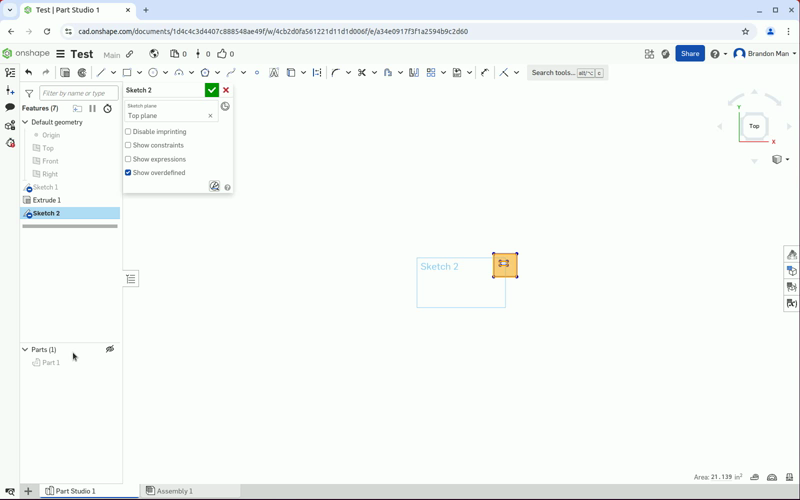
key(shift+e)
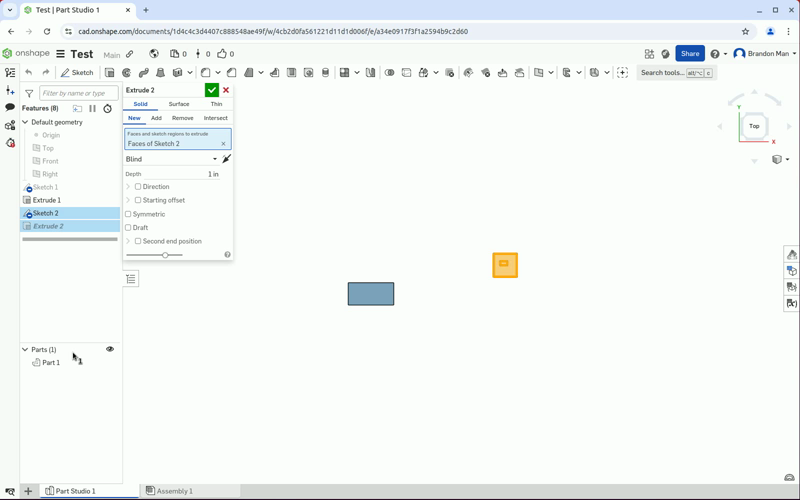
mouse_move(143, 106)
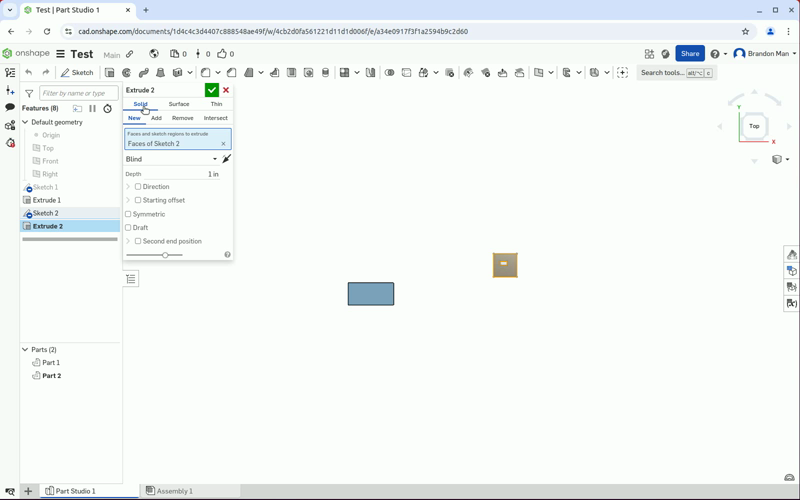
click(143, 106)
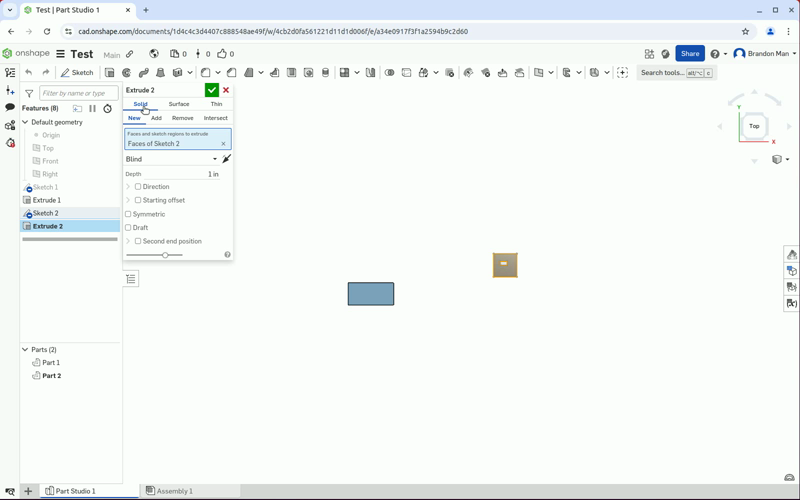
mouse_move(137, 120)
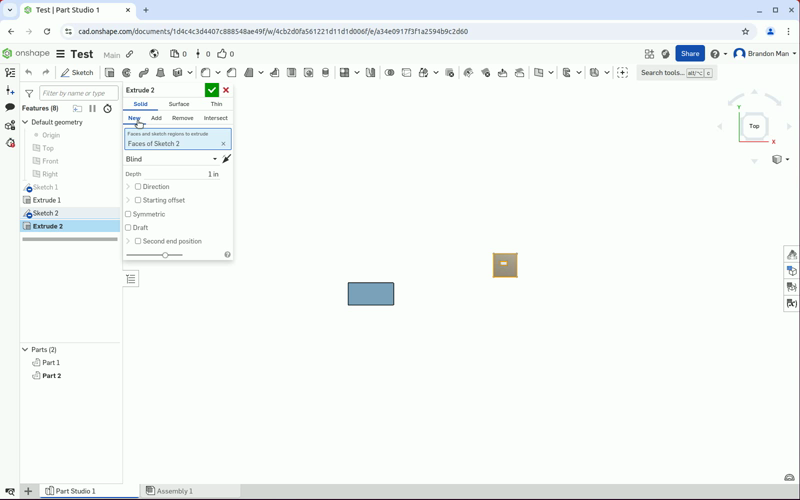
click(137, 120)
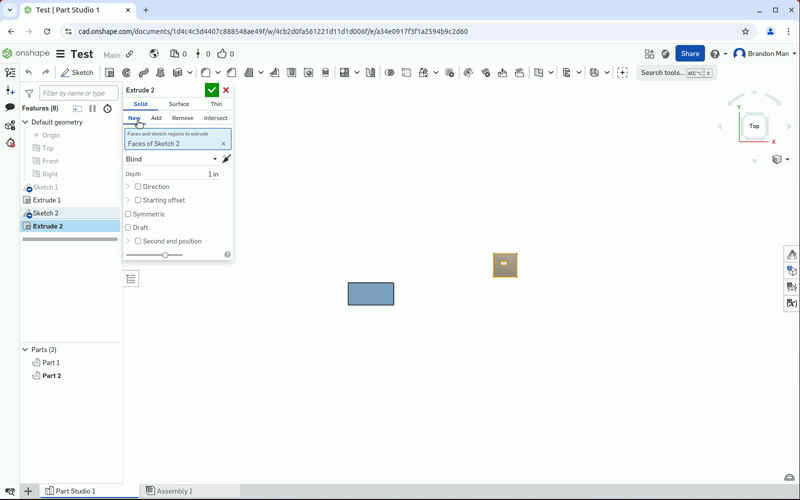
key(tab, 4)
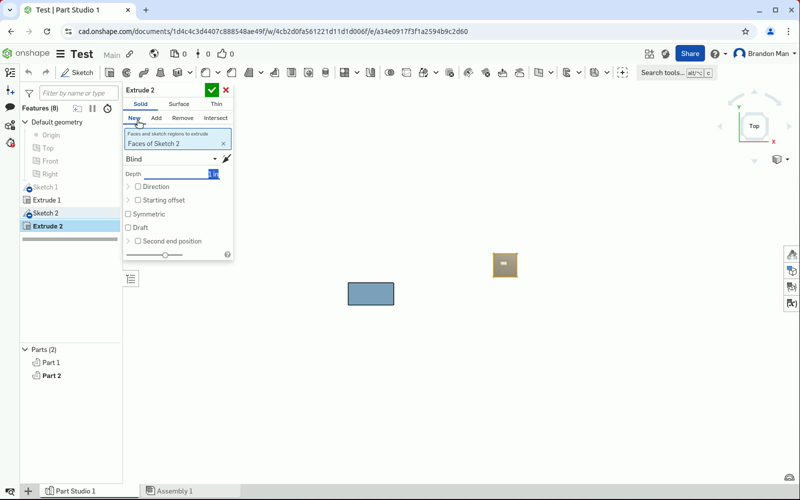
text(-18.053)
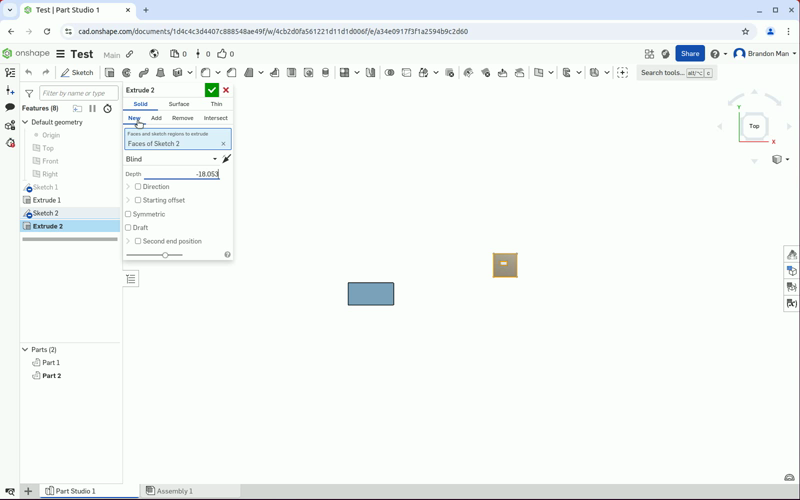
key(enter)
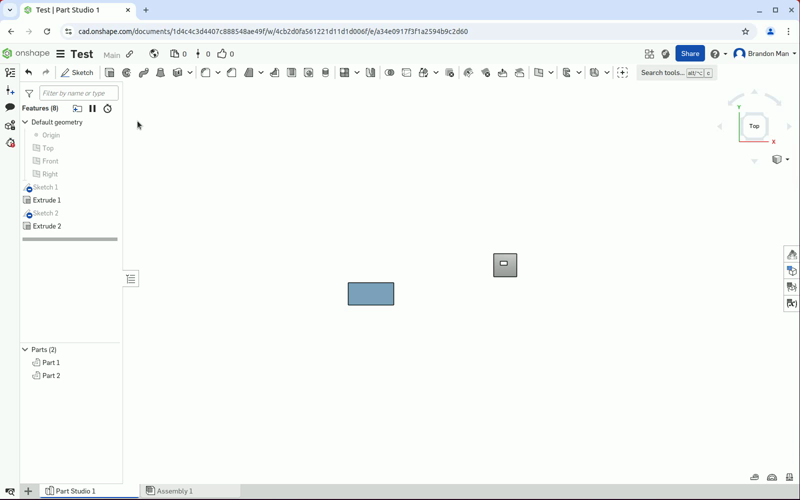
key(shift+h)
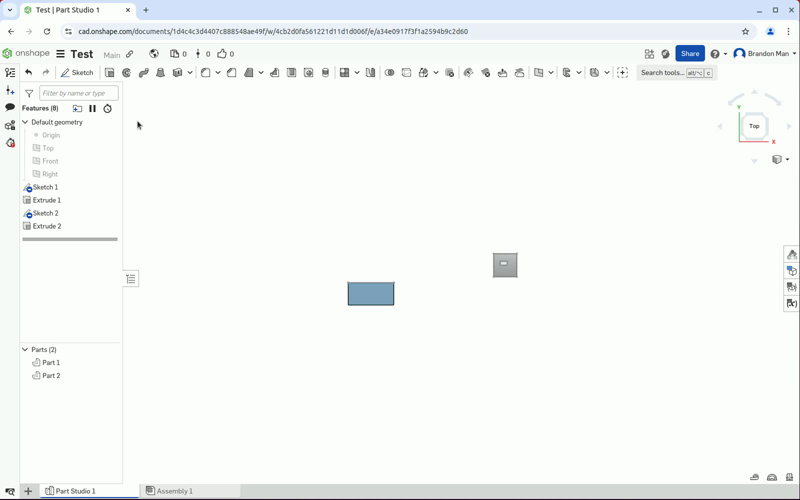
key(shift+h)
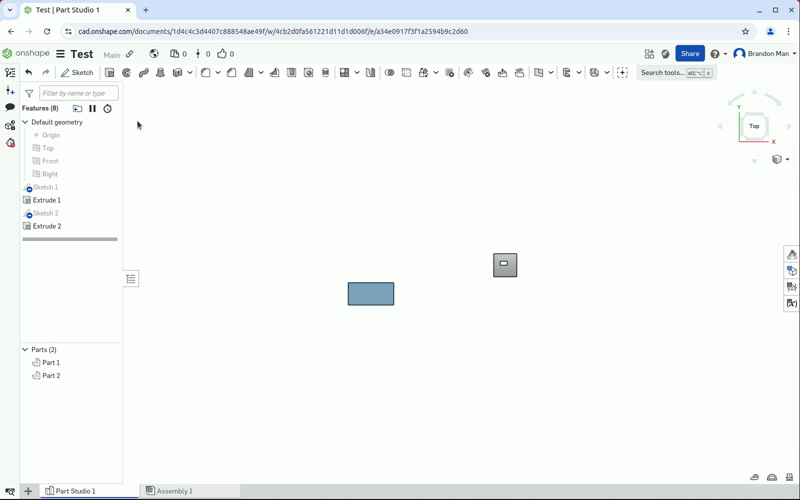
mouse_move(73, 189)
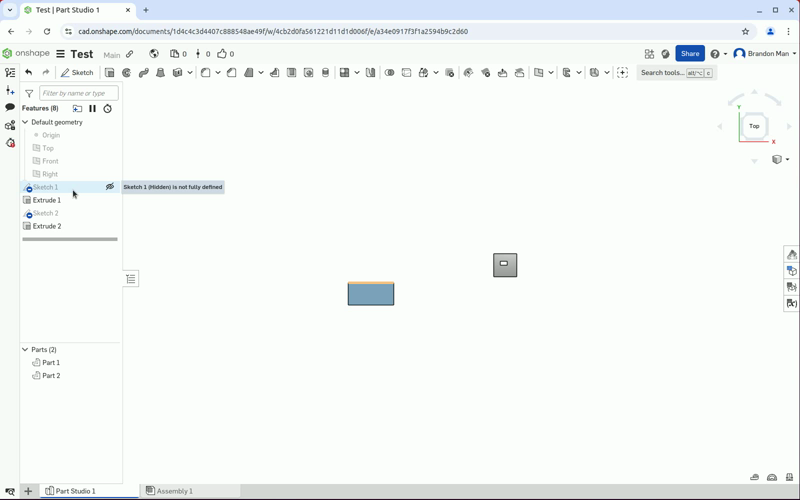
click(73, 189)
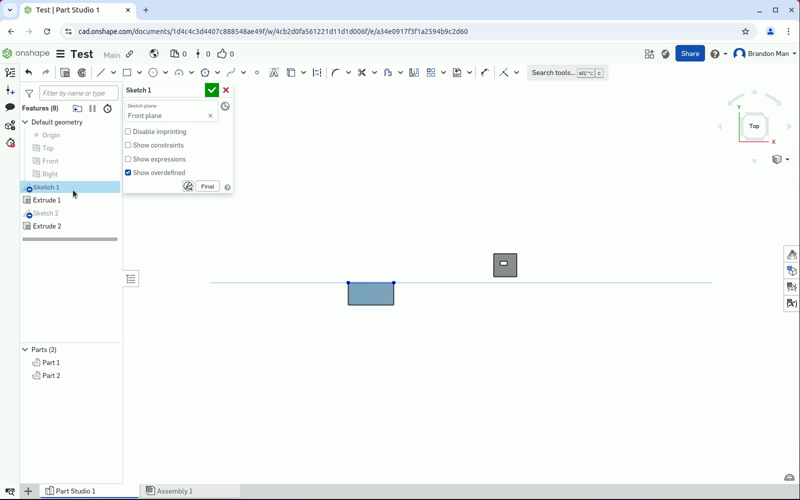
mouse_move(229, 92)
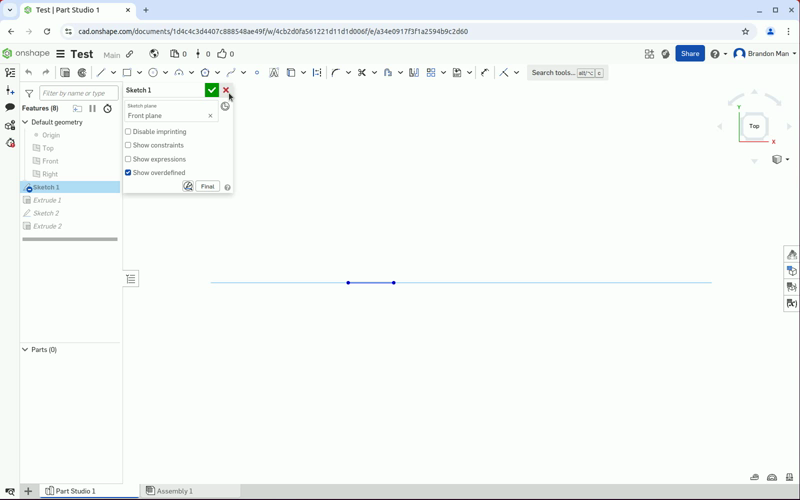
click(229, 92)
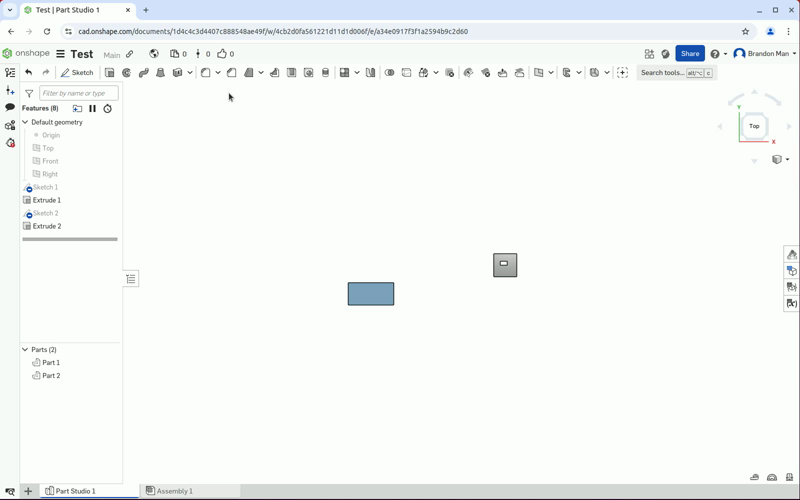
mouse_move(73, 352)
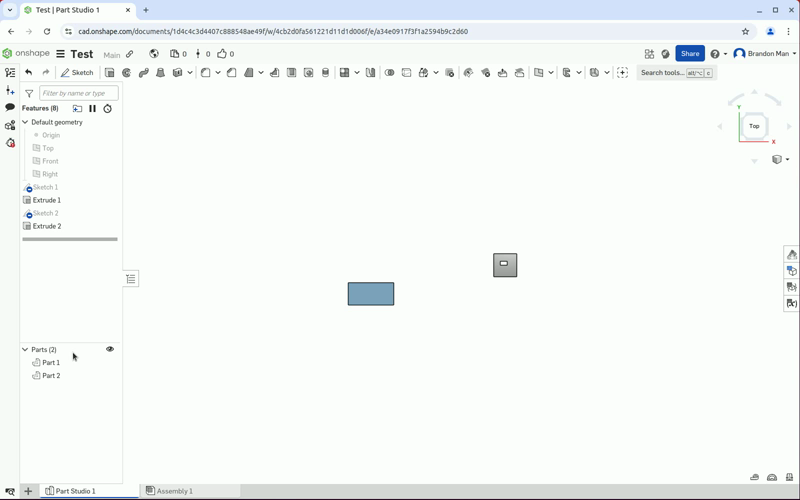
key(y)
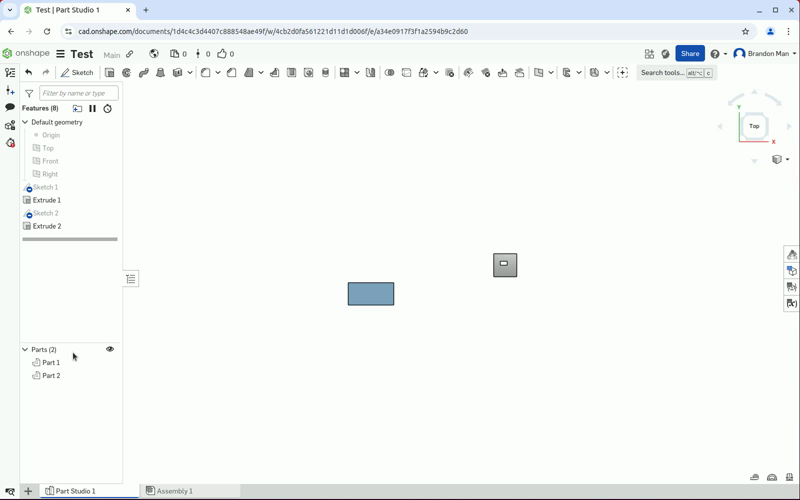
key(shift+p)
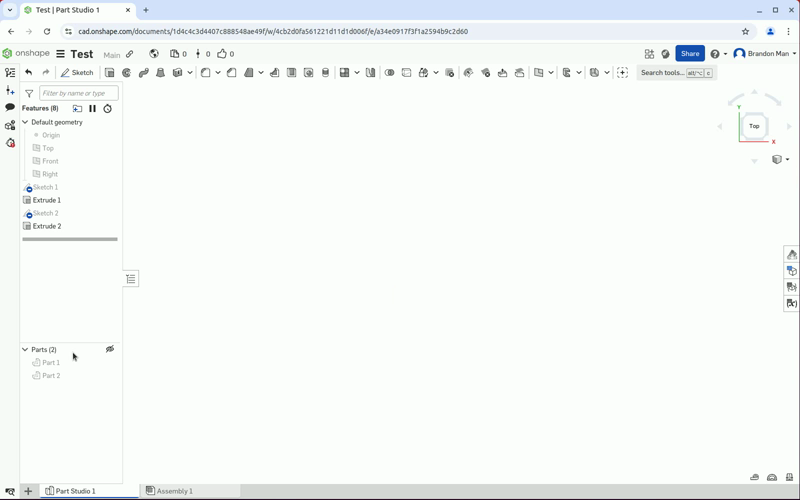
key(space)
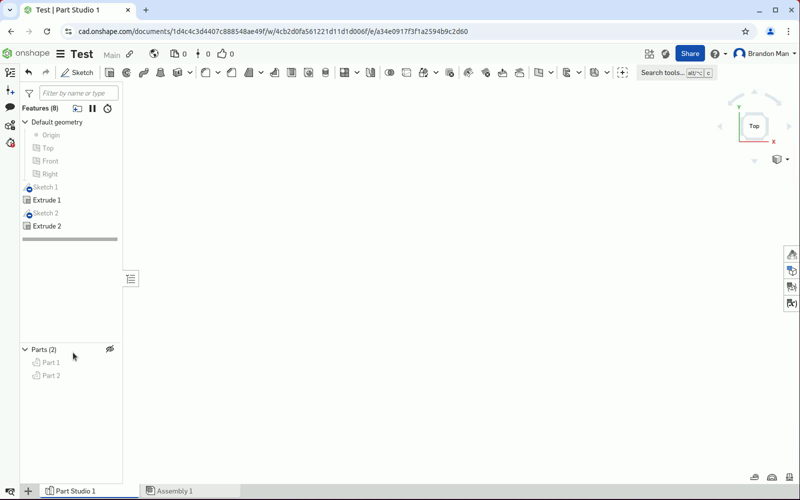
key_down(shift)
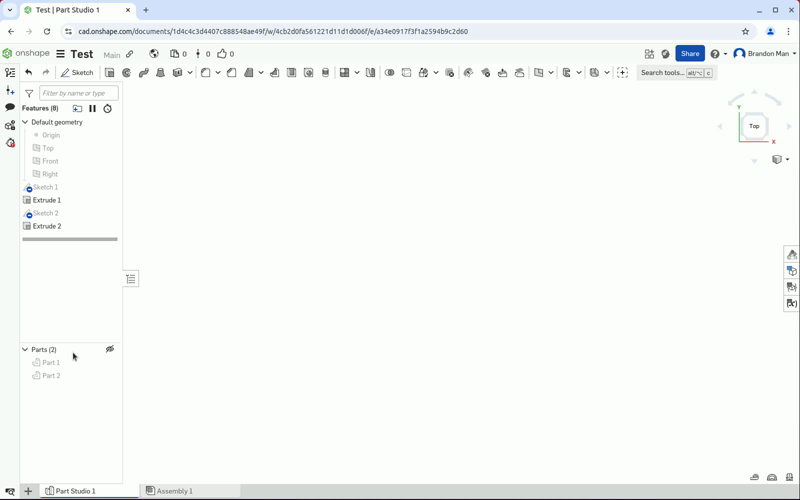
key(up)
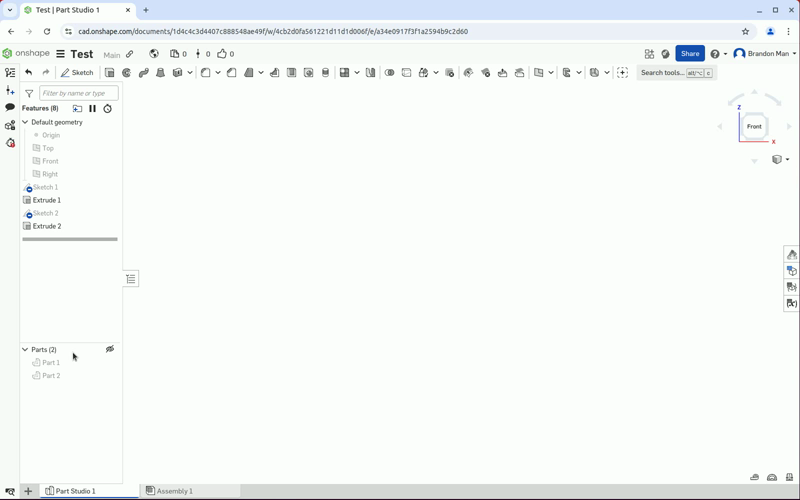
key_up(shift)
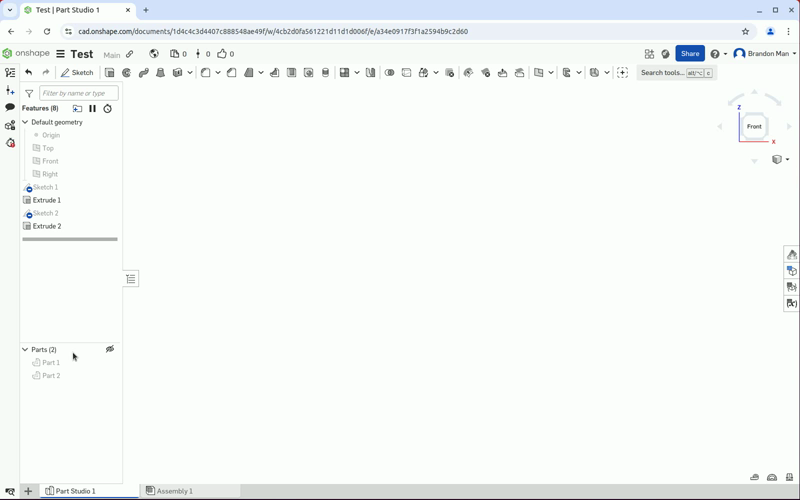
key(space)
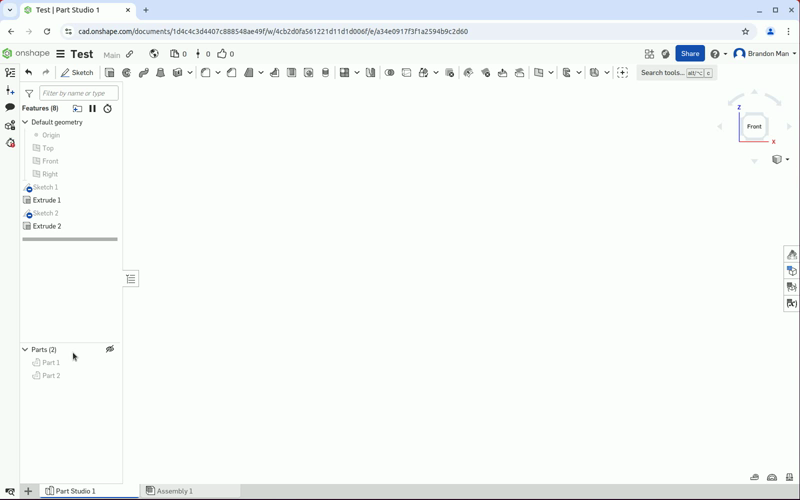
key_down(shift)
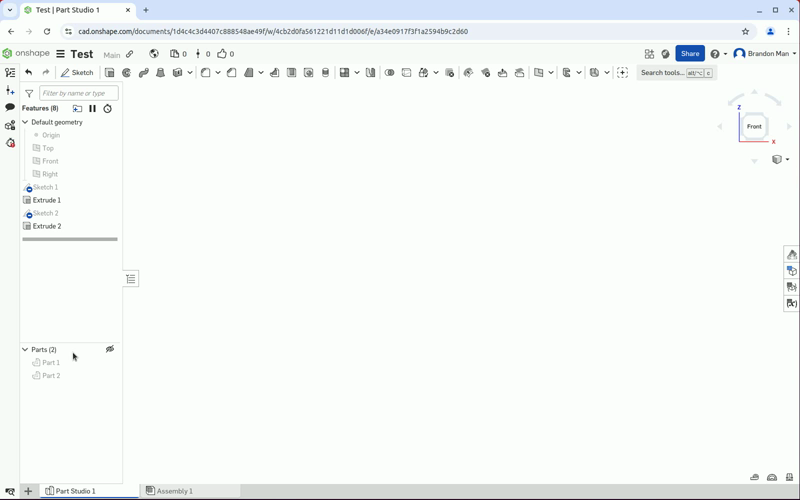
key(left)
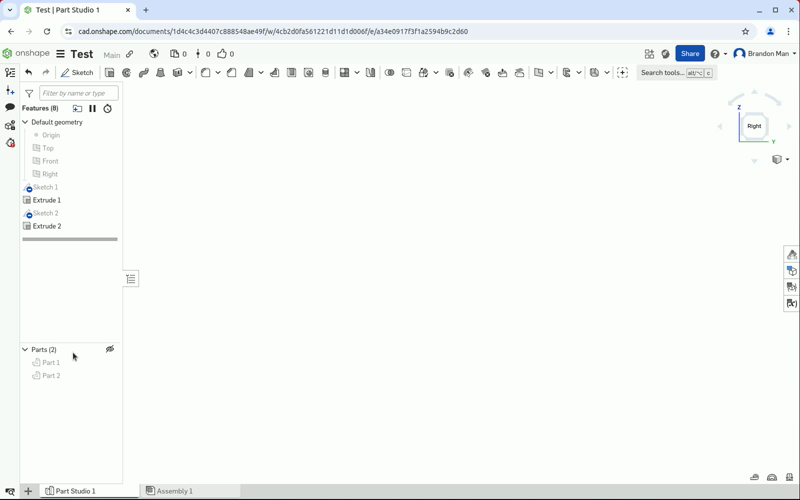
key_up(shift)
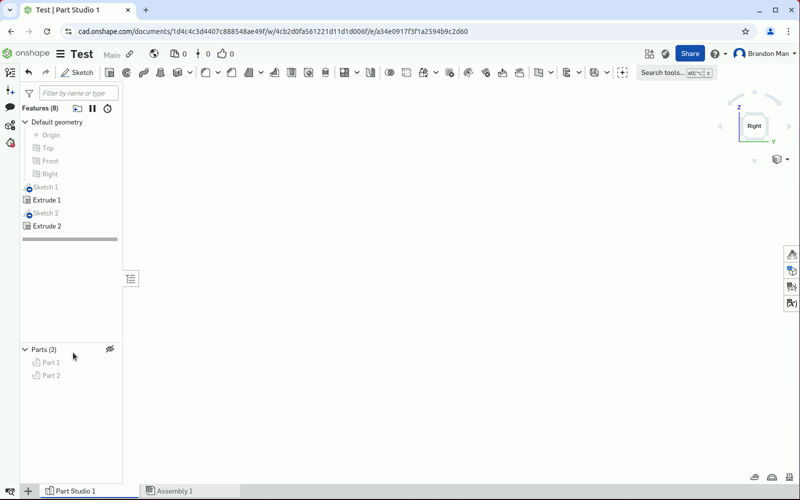
mouse_move(73, 352)
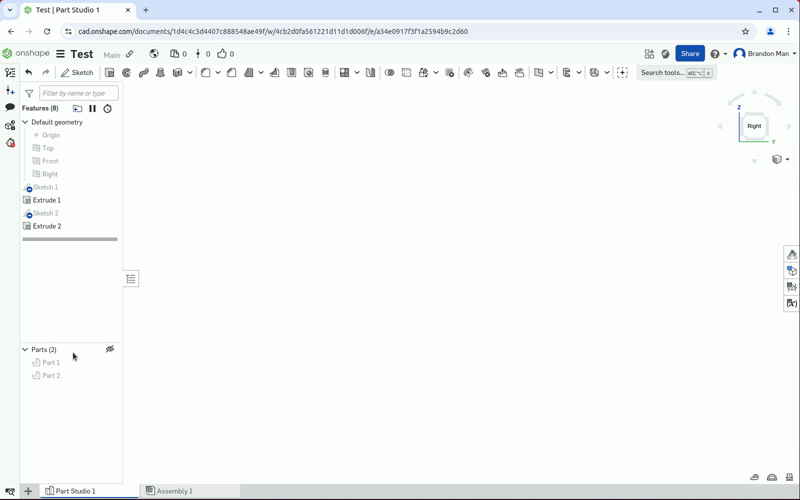
key(shift+y)
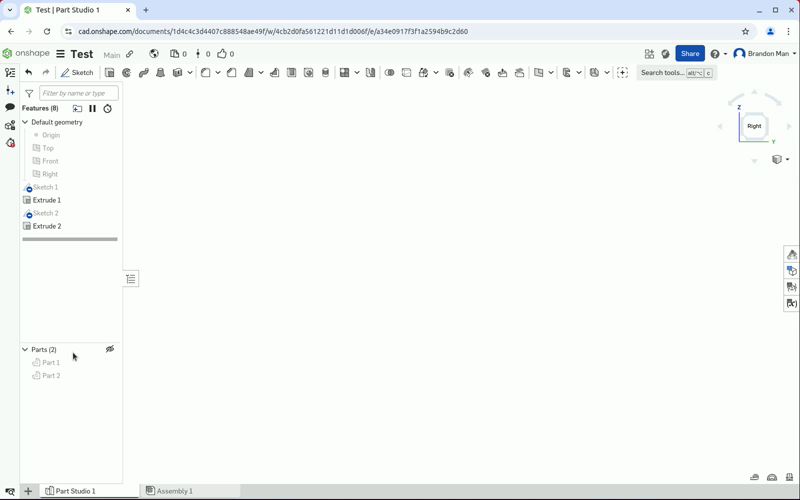
key(shift+s)
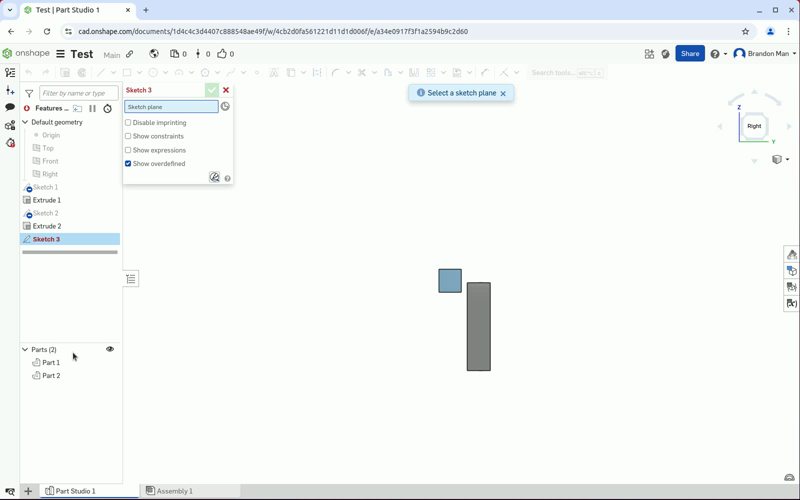
mouse_move(73, 176)
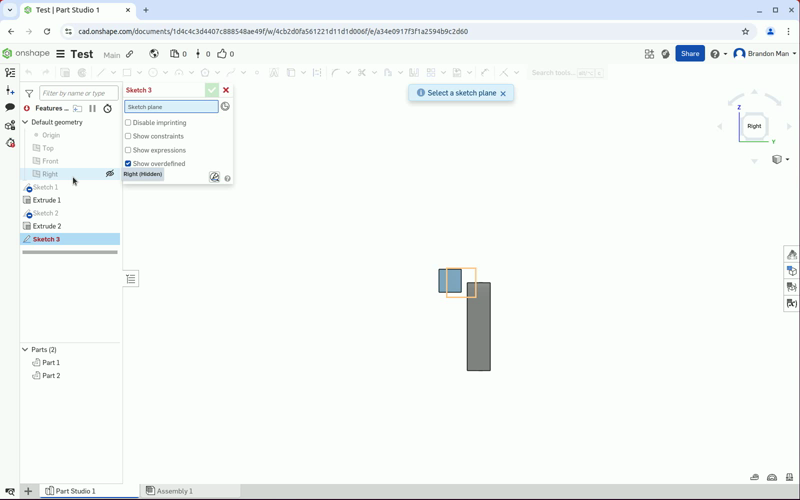
click(73, 176)
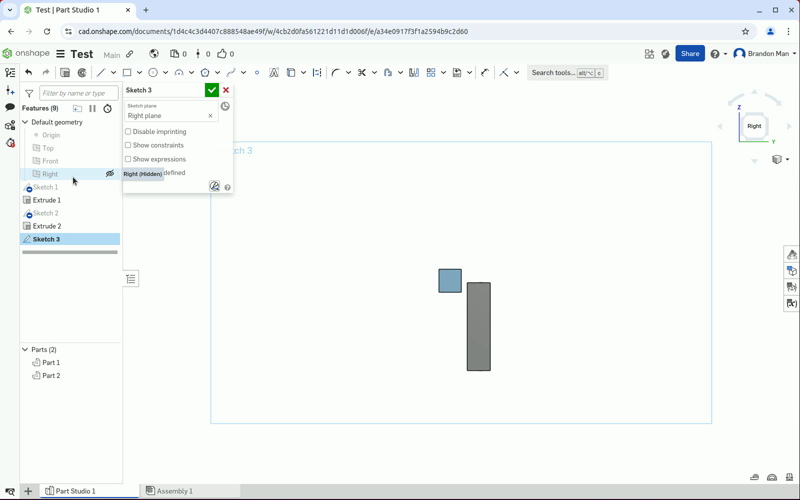
mouse_move(73, 352)
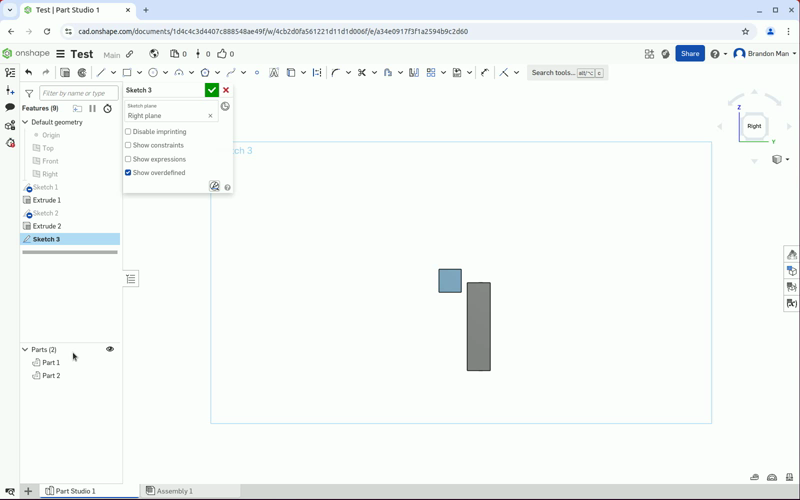
key(y)
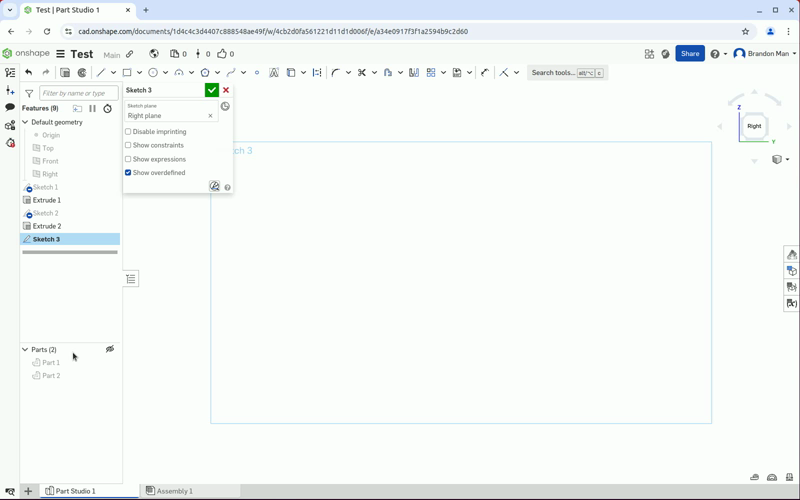
key(c)
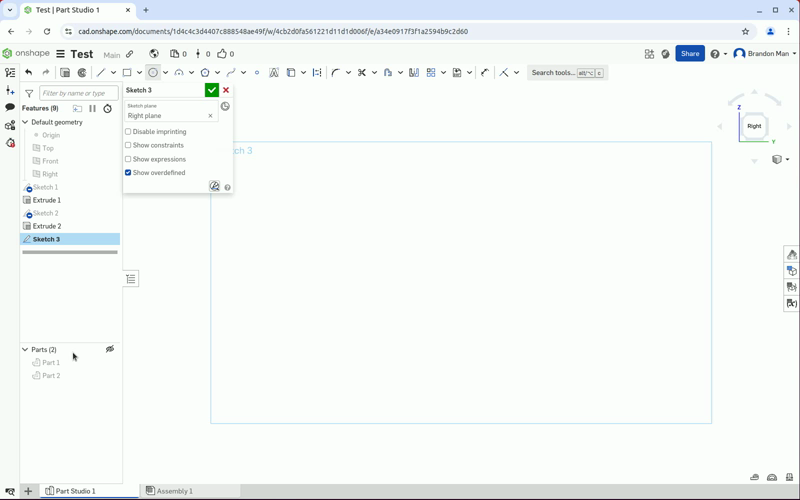
key_down(shift)
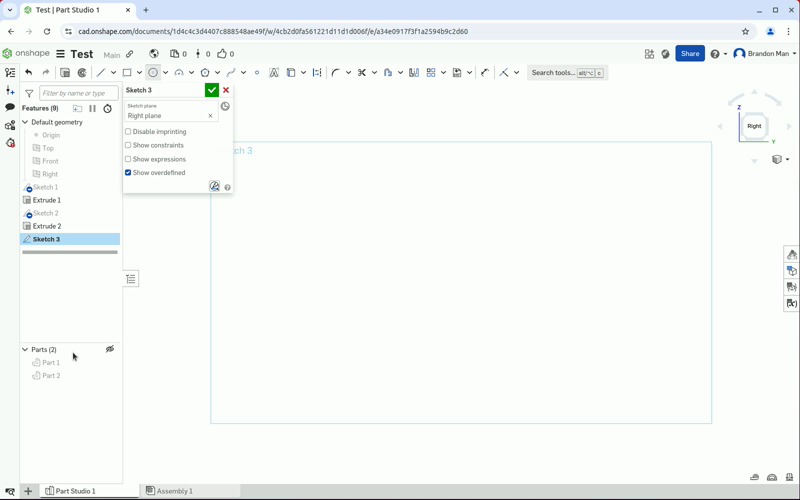
mouse_move(494, 245)
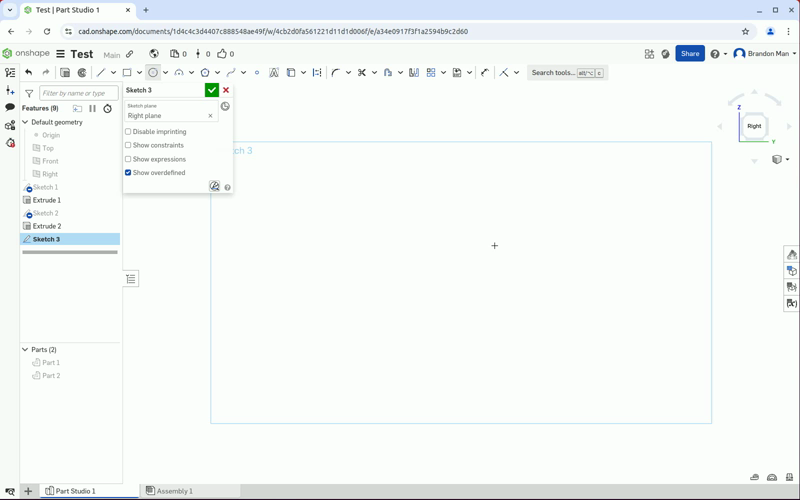
click(494, 245)
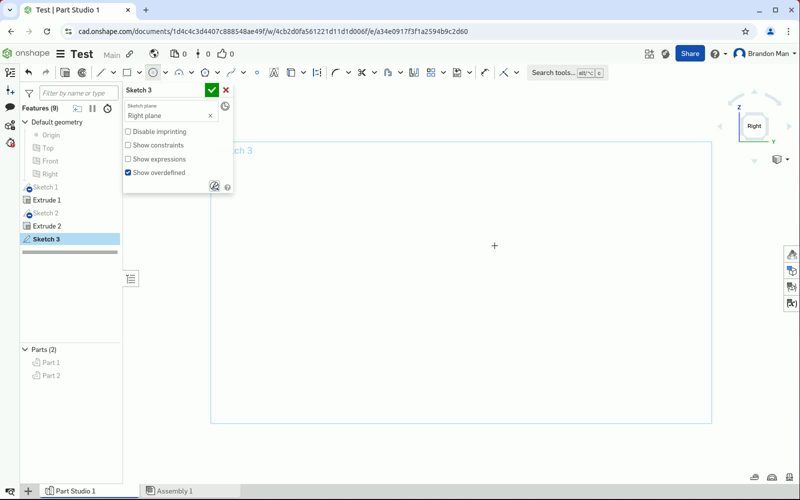
key_up(shift)
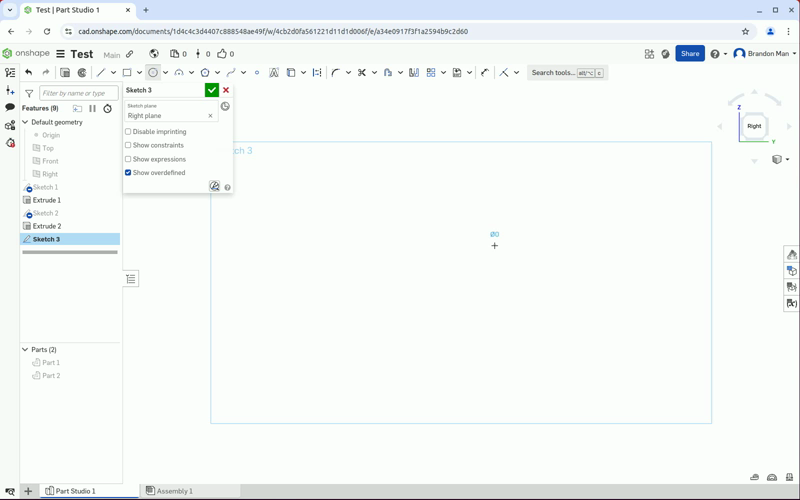
mouse_move(506, 245)
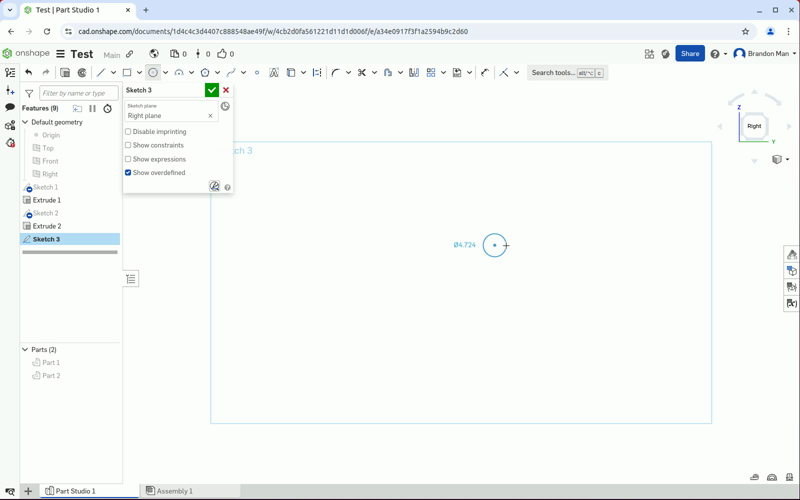
click(506, 245)
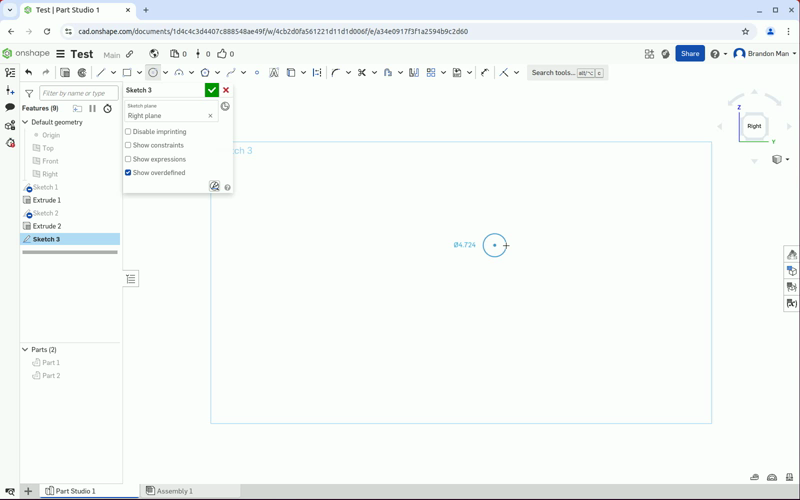
key(esc)
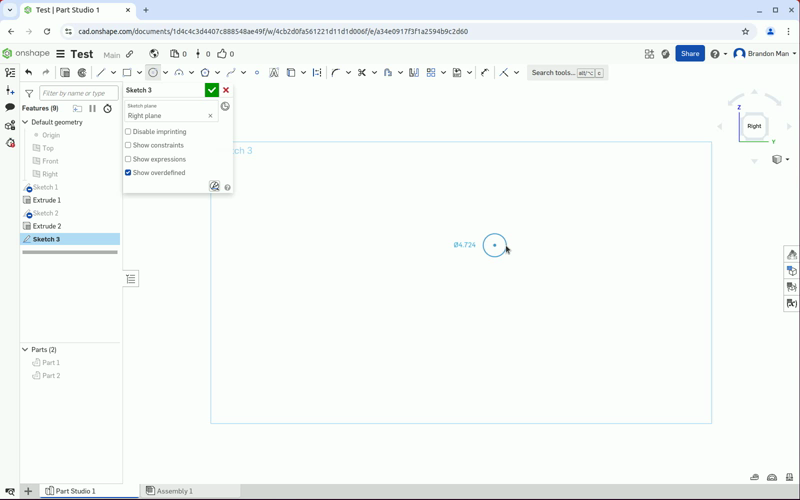
mouse_move(500, 241)
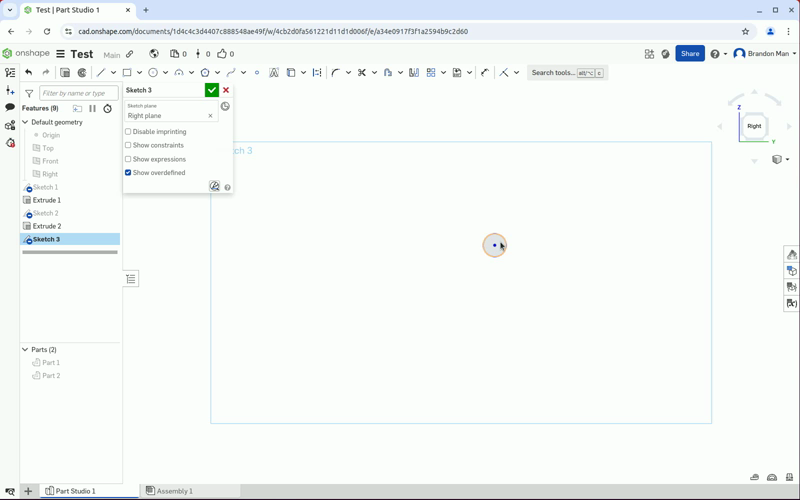
scroll(6)
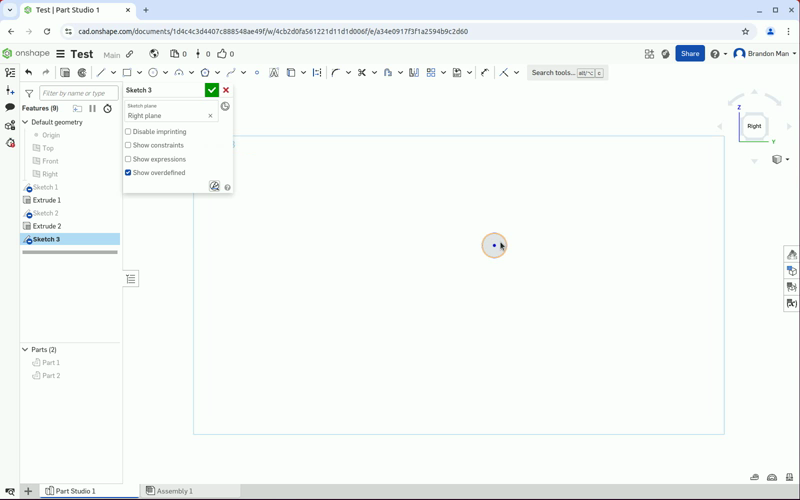
scroll(6)
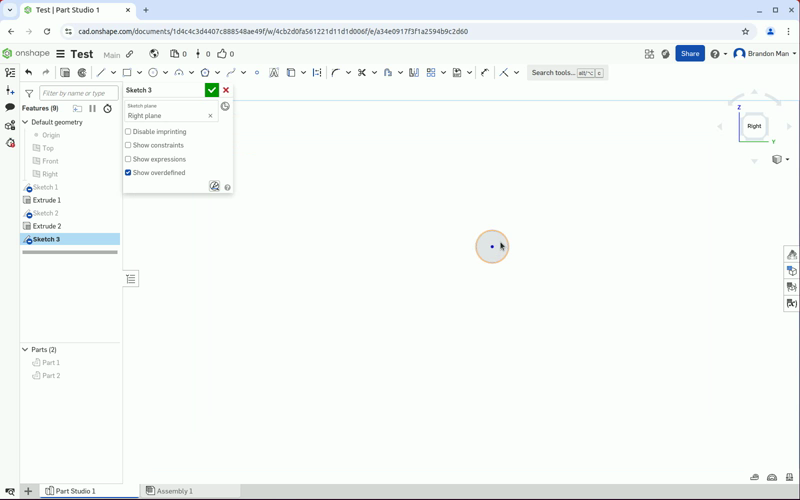
scroll(6)
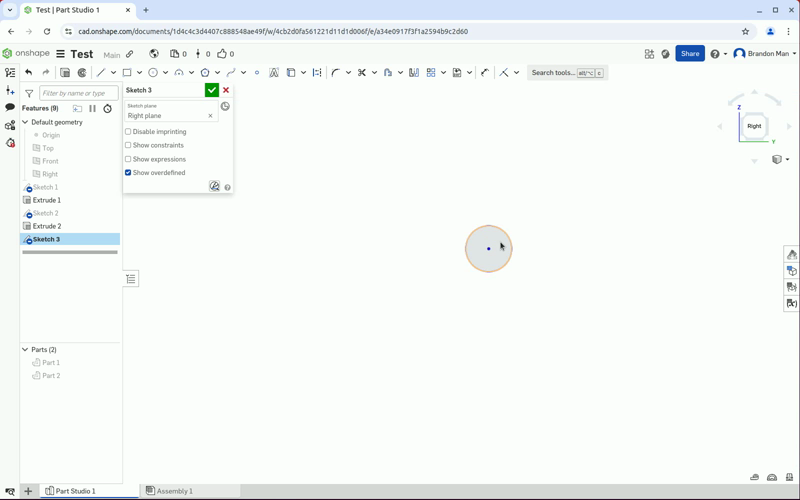
scroll(6)
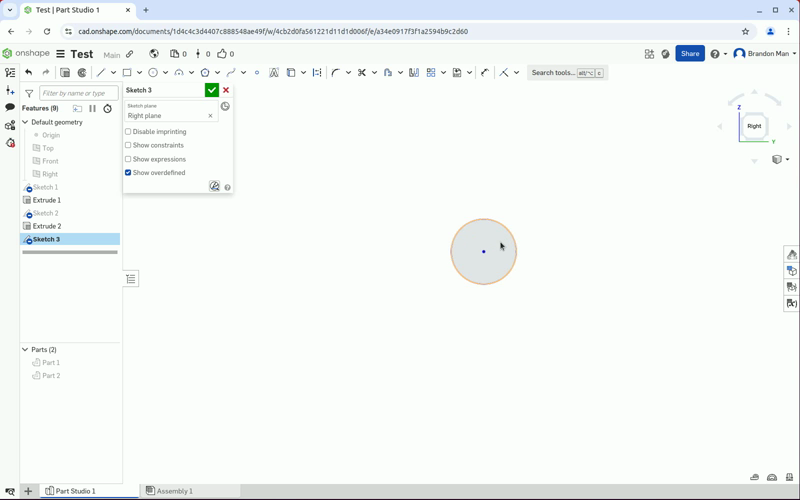
scroll(6)
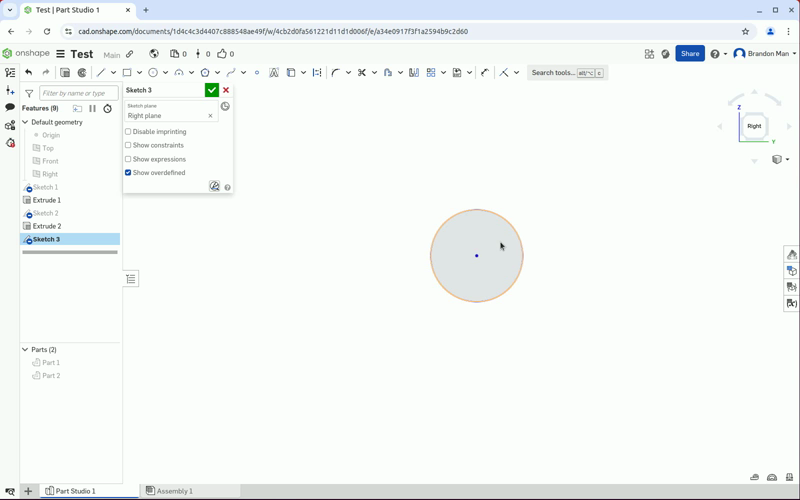
scroll(6)
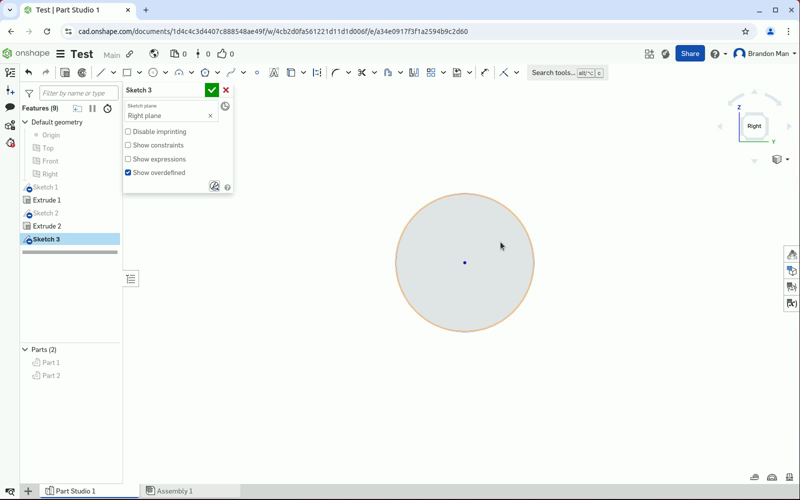
scroll(6)
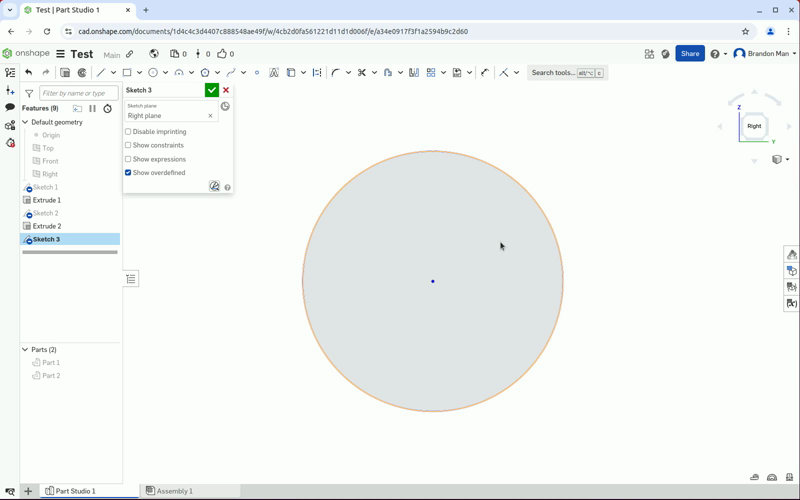
click(500, 241)
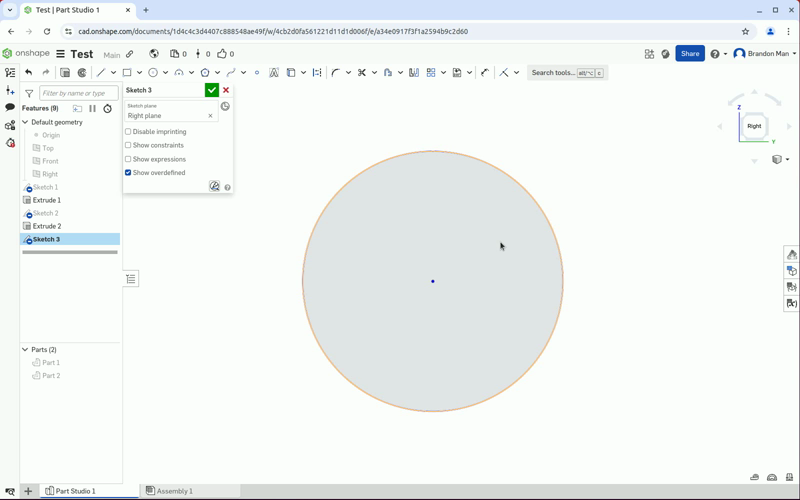
scroll(-6)
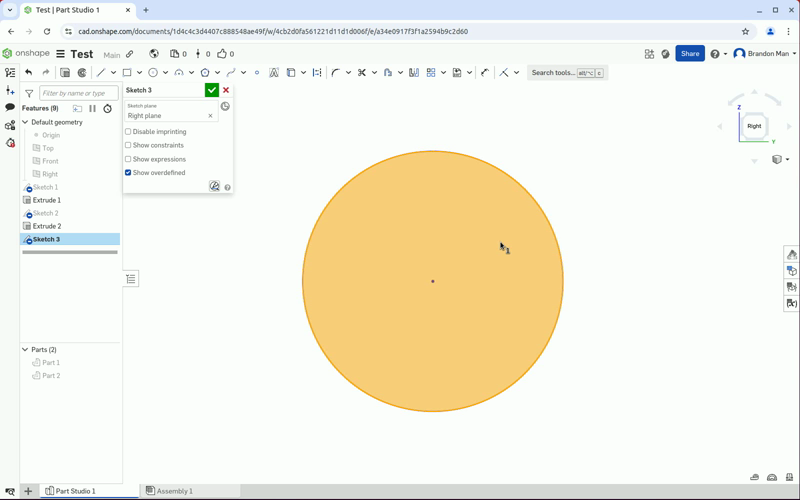
scroll(-6)
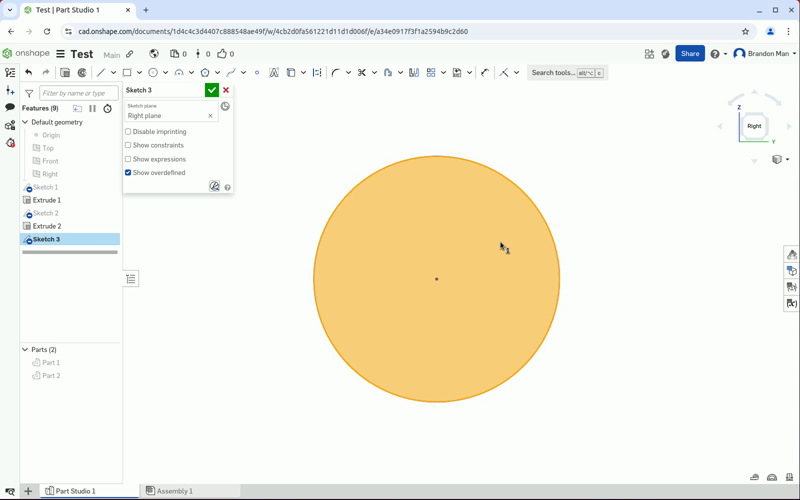
scroll(-6)
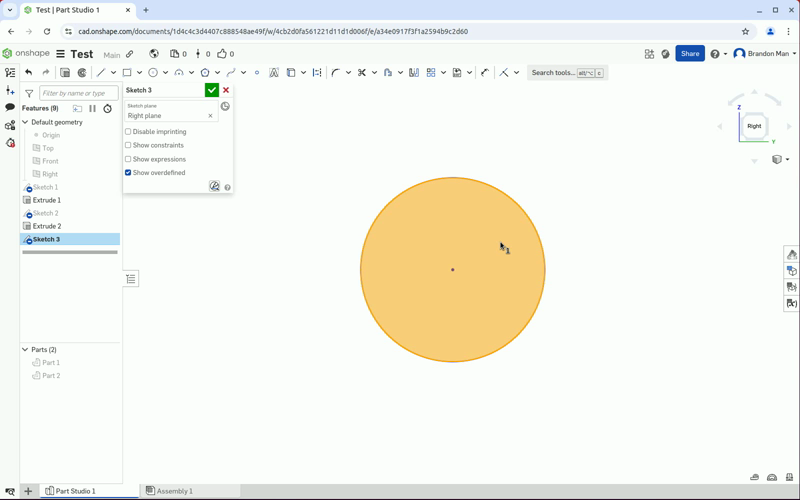
scroll(-6)
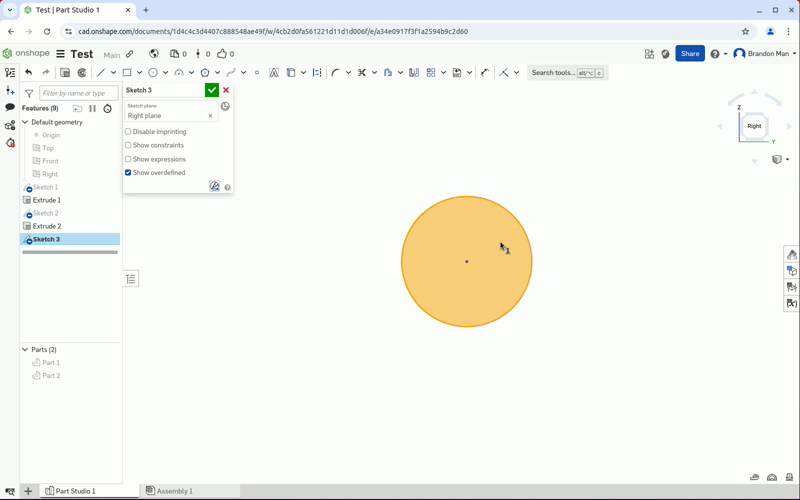
scroll(-6)
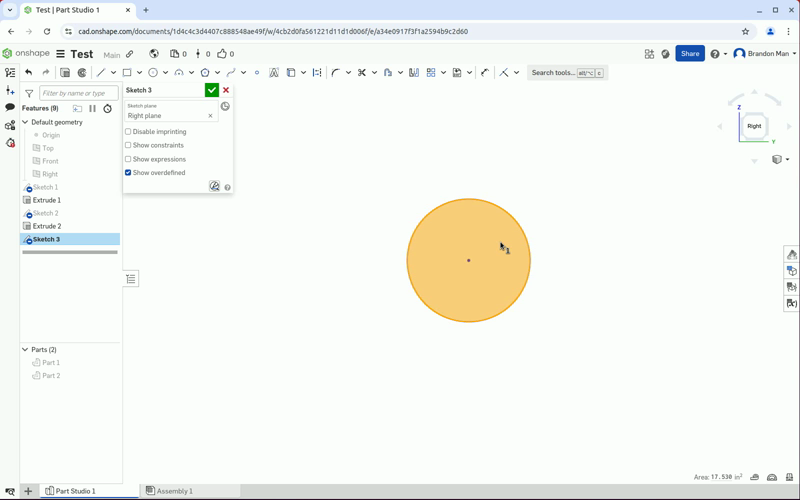
scroll(-6)
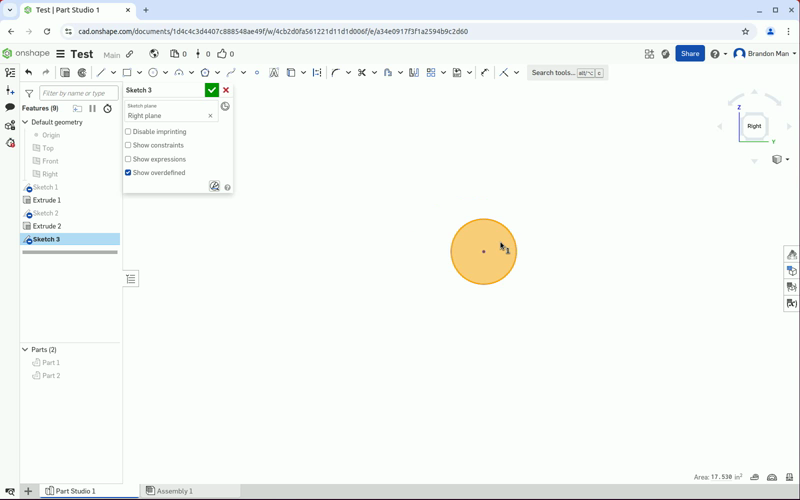
scroll(-6)
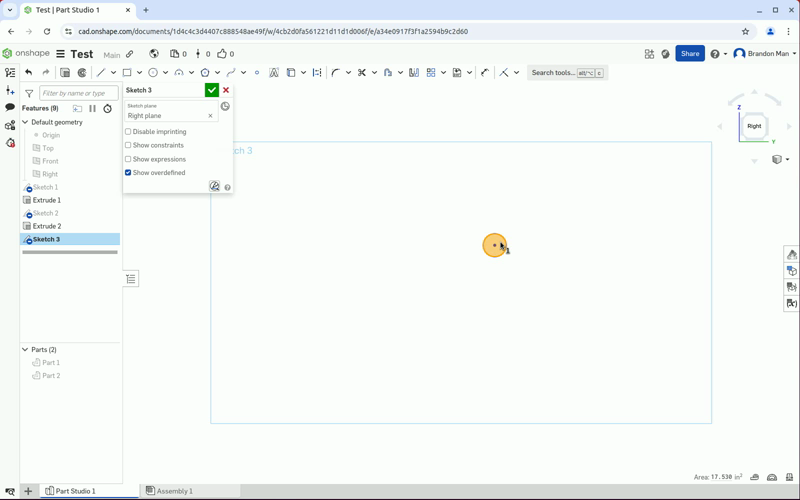
mouse_move(73, 352)
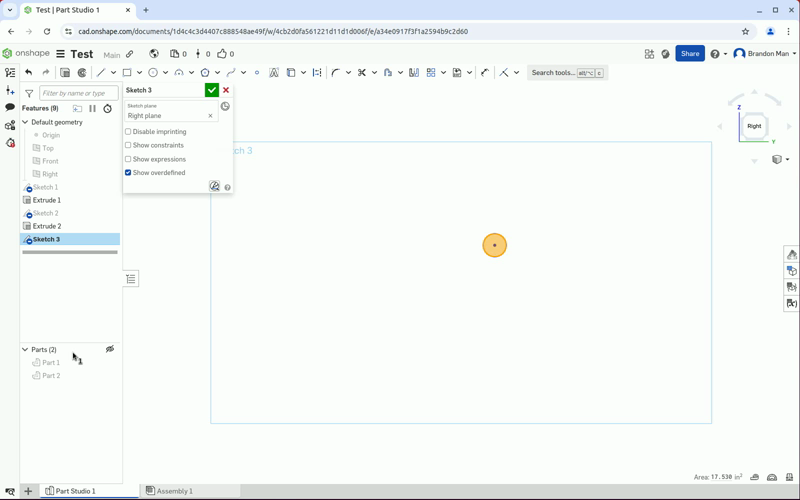
key(shift+y)
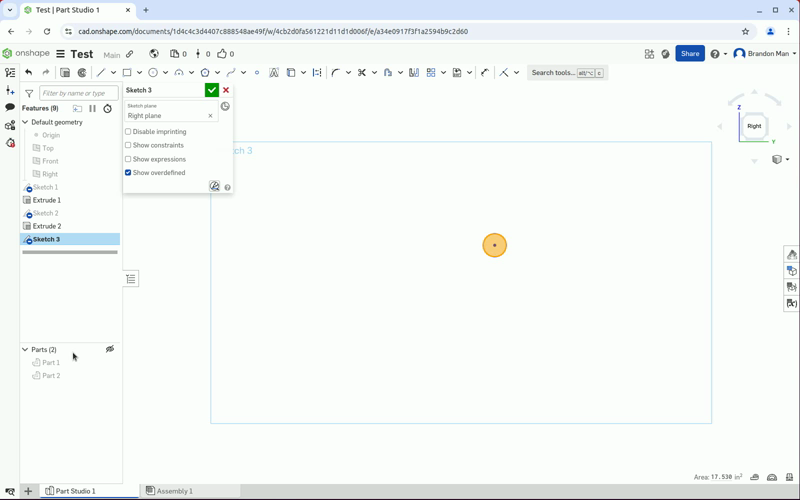
key(shift+e)
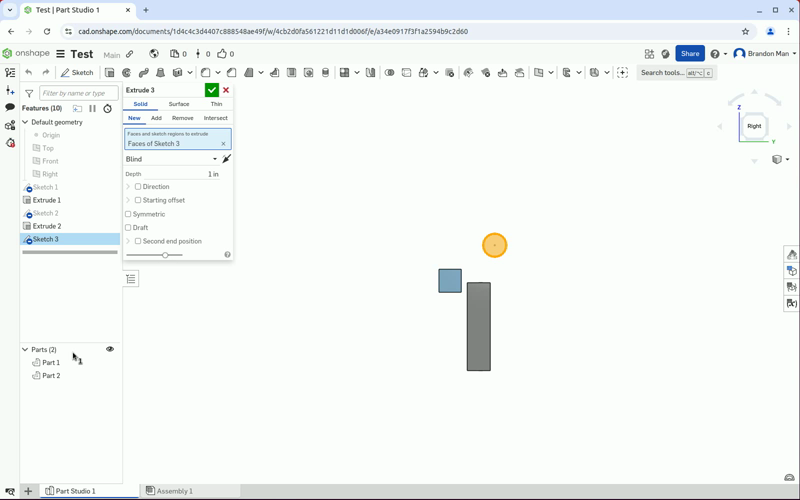
mouse_move(143, 106)
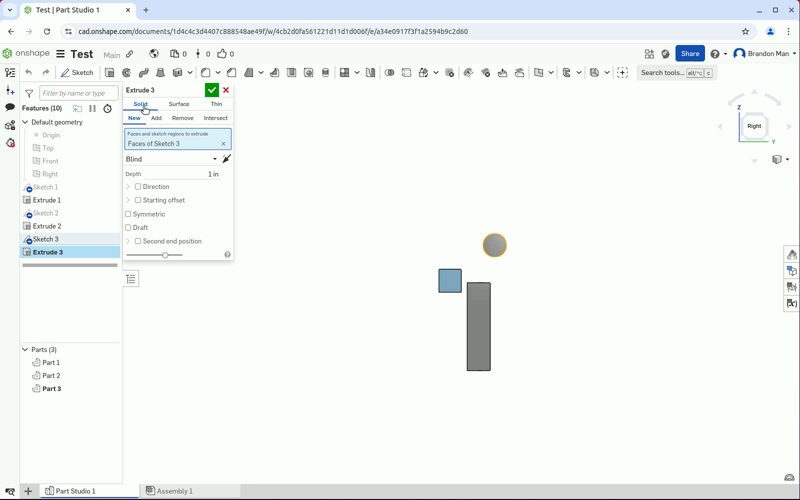
click(143, 106)
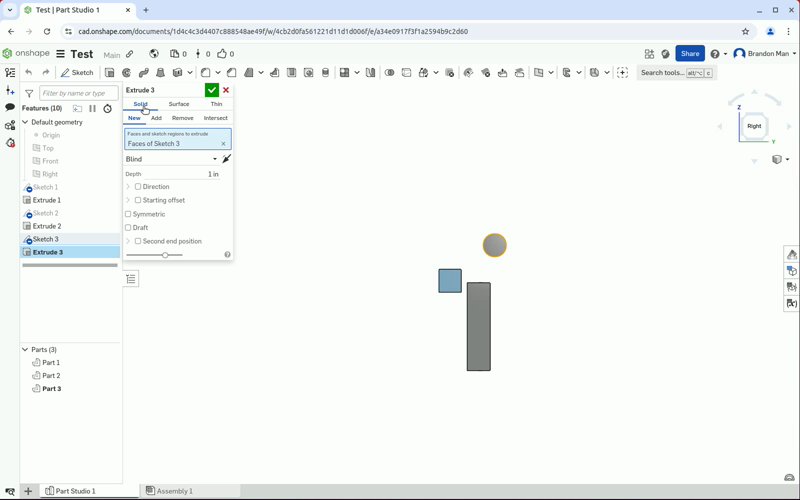
mouse_move(137, 120)
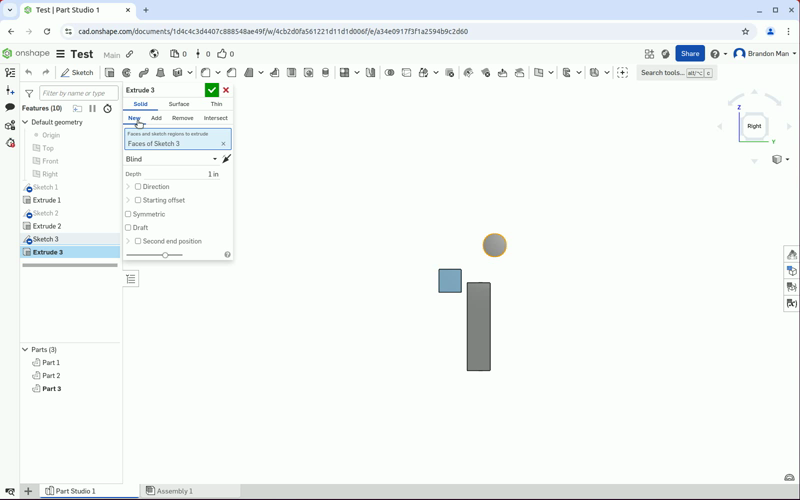
click(137, 120)
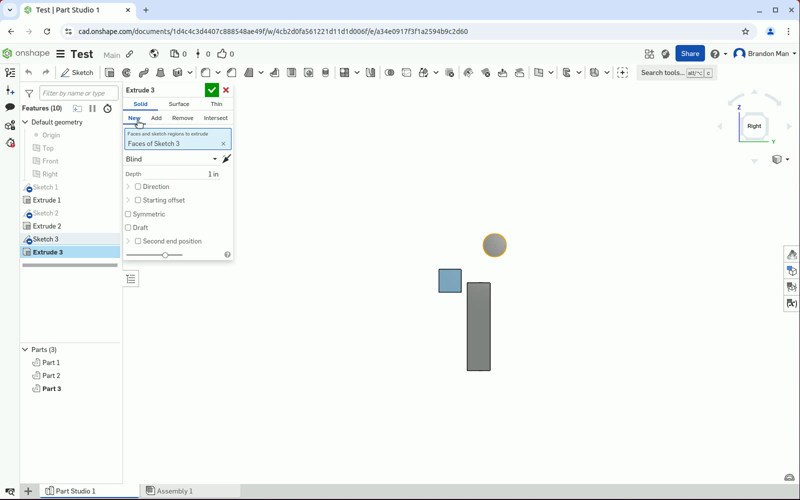
key(tab, 4)
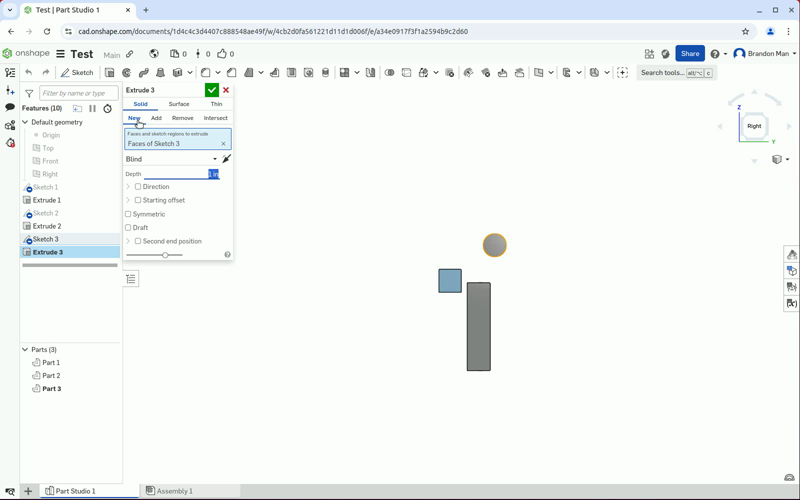
text(4.574)
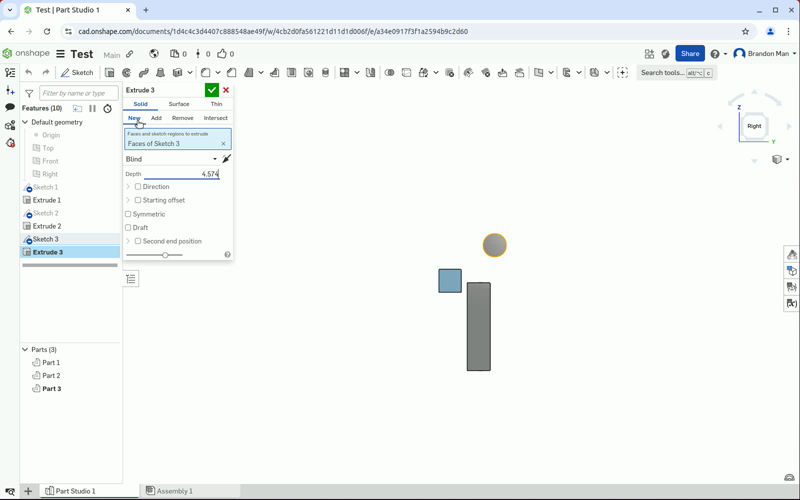
key(enter)
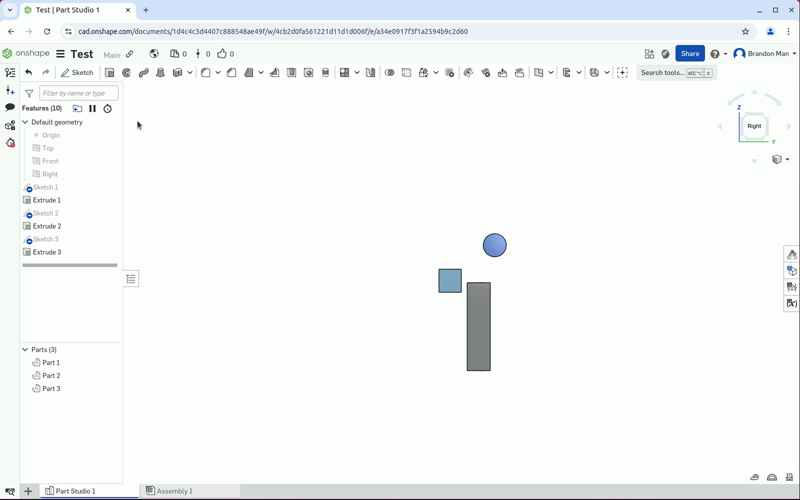
key(shift+h)
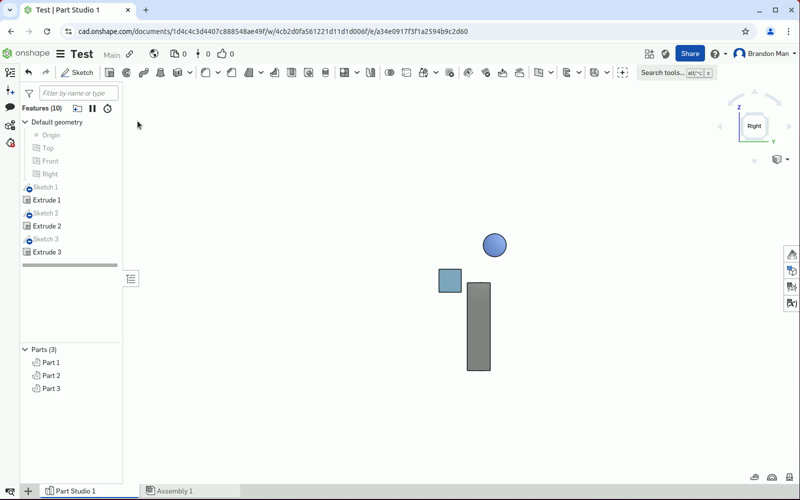
key(shift+h)
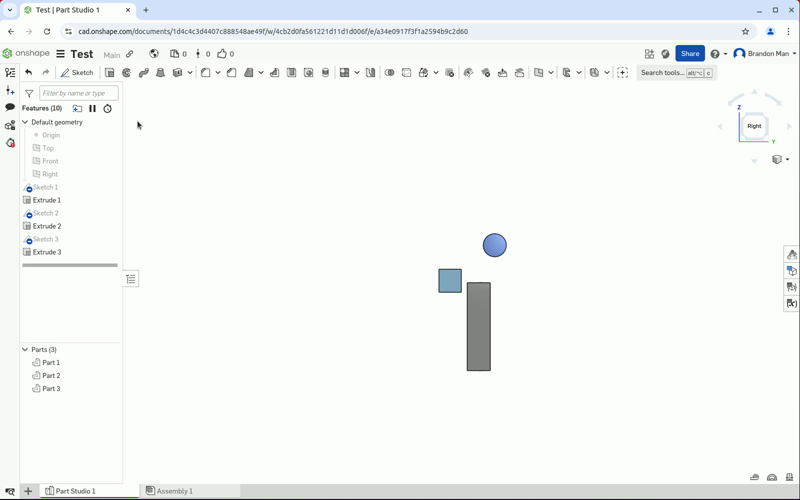
mouse_move(73, 189)
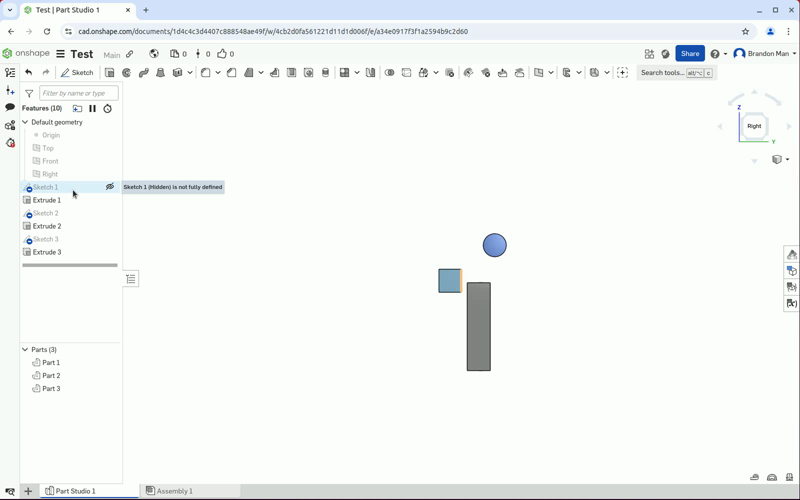
click(73, 189)
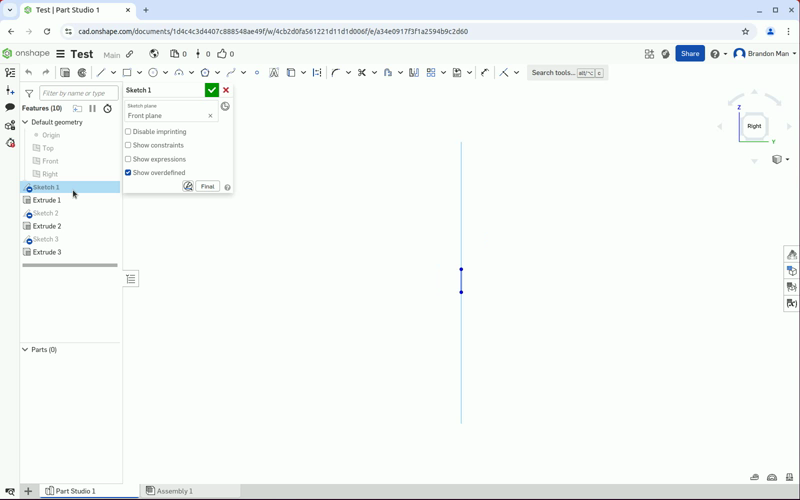
mouse_move(229, 92)
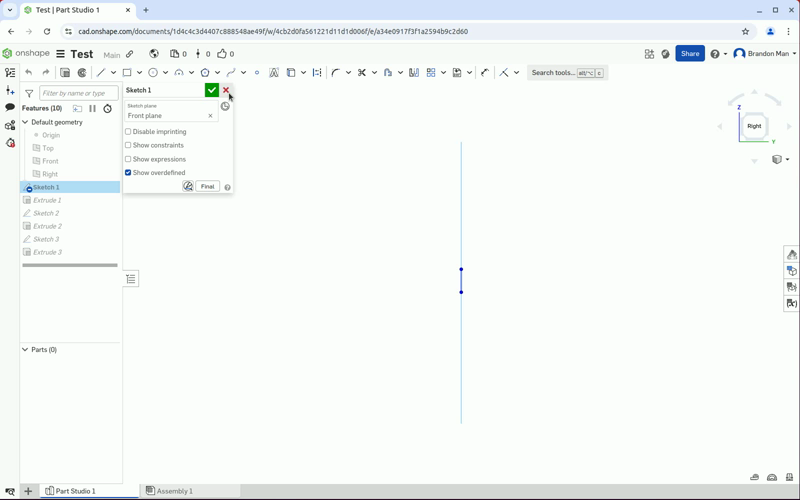
click(229, 92)
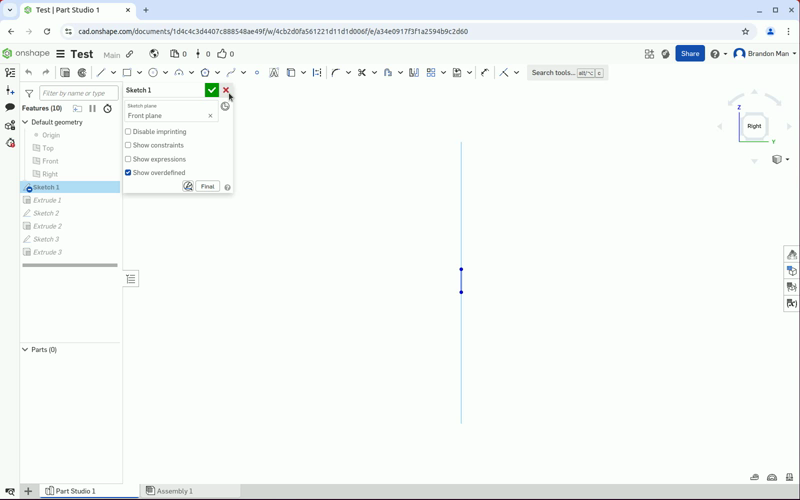
key(shift+s)
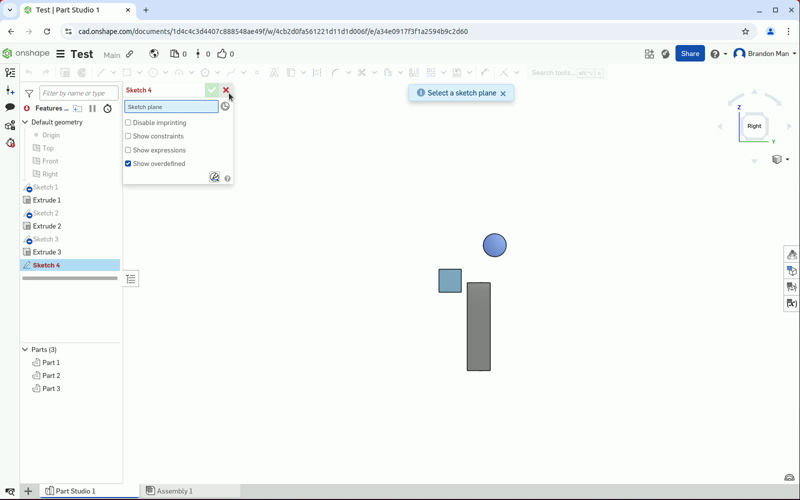
mouse_move(73, 176)
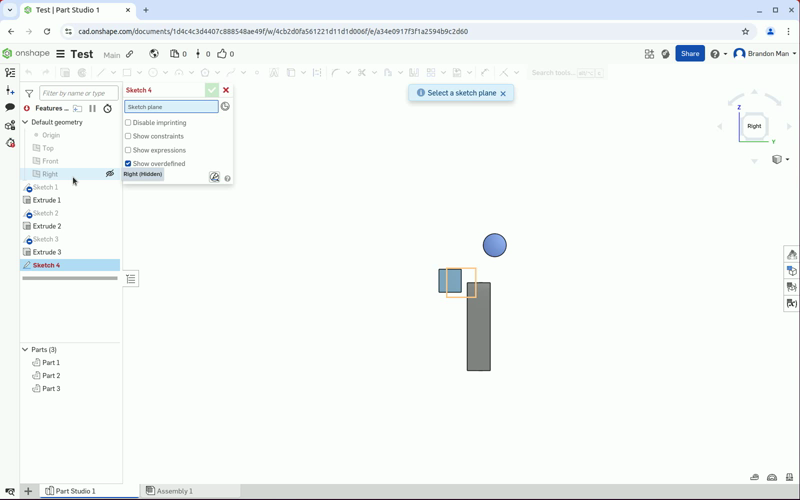
click(73, 176)
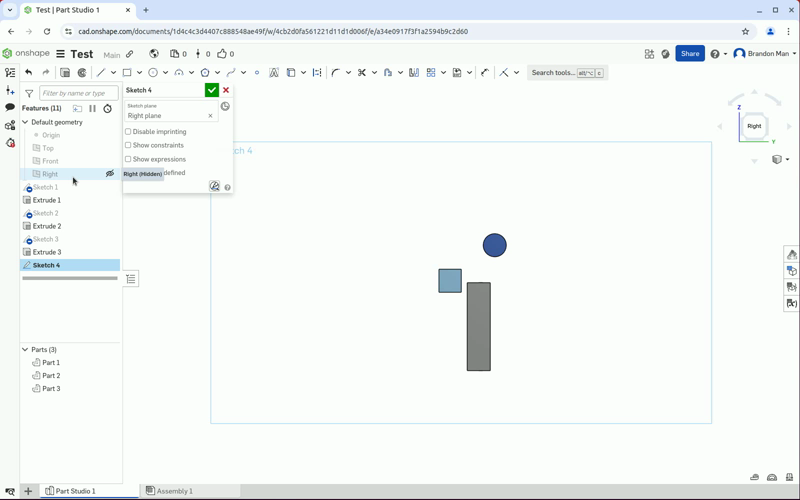
mouse_move(73, 352)
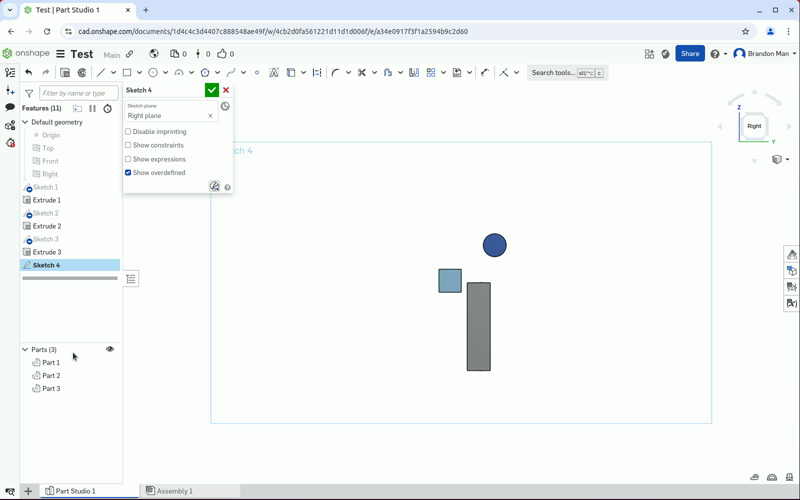
key(y)
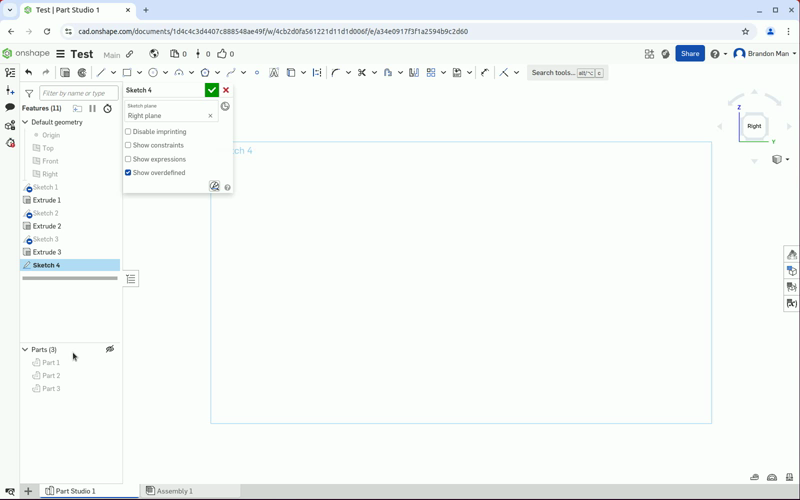
key(c)
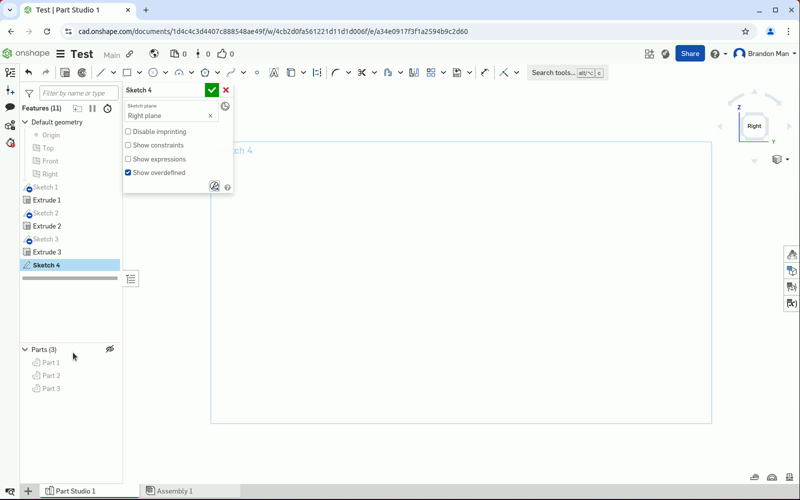
key_down(shift)
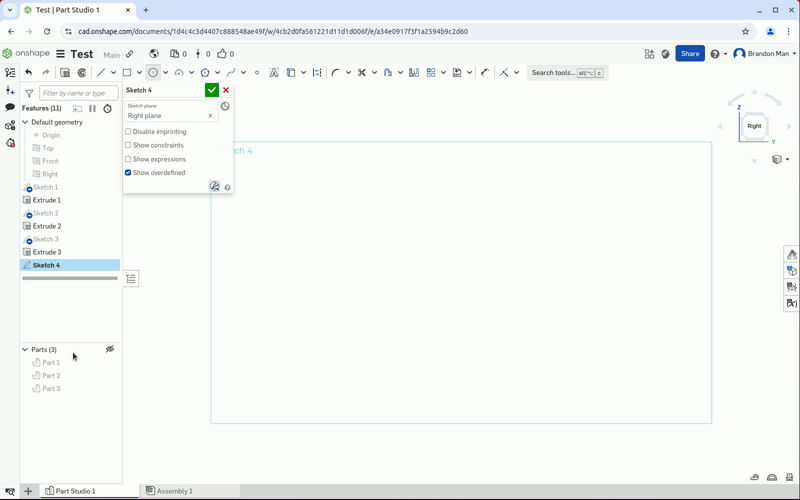
mouse_move(494, 245)
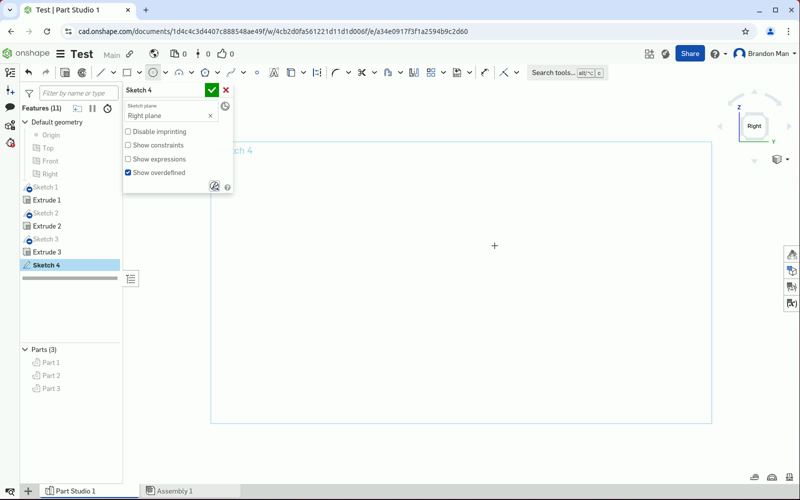
click(494, 245)
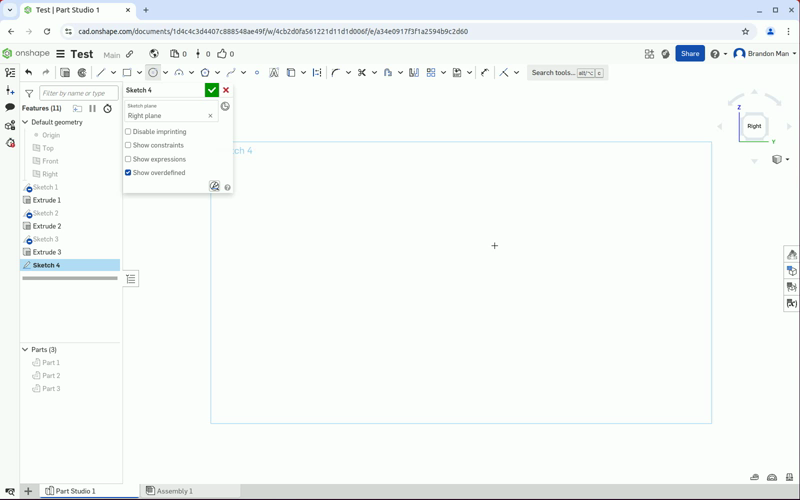
key_up(shift)
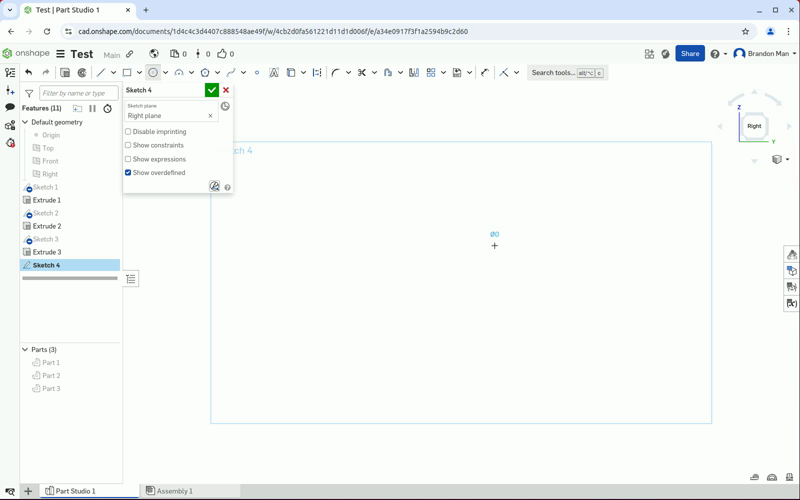
mouse_move(506, 245)
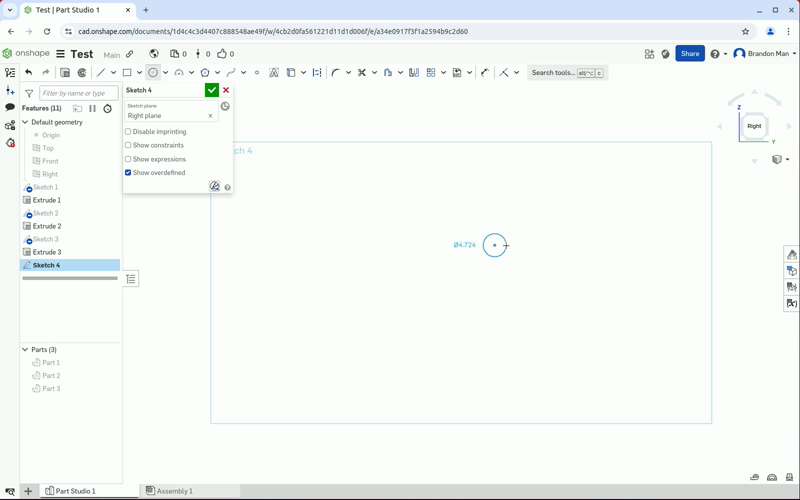
click(506, 245)
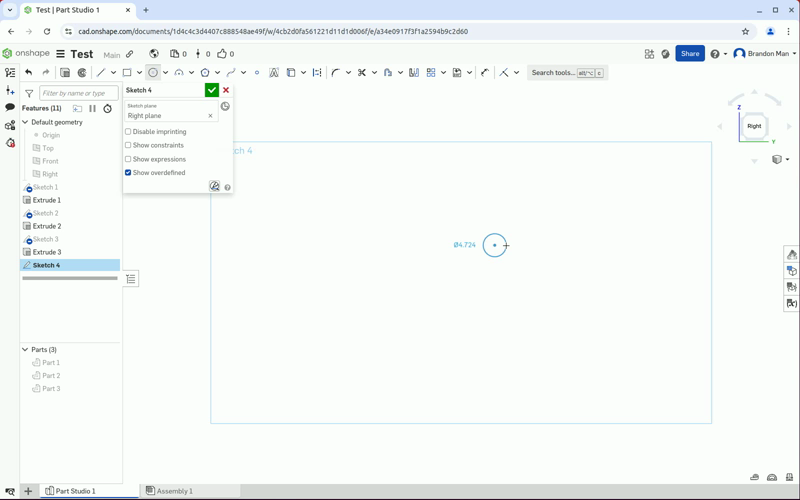
key(esc)
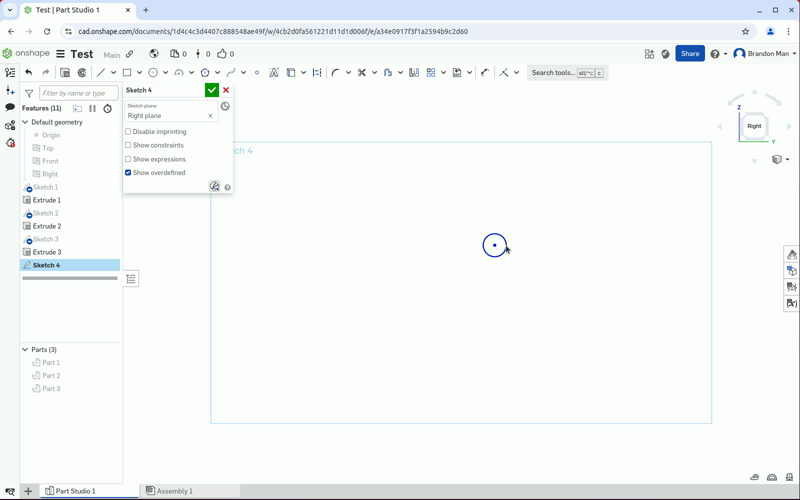
mouse_move(502, 252)
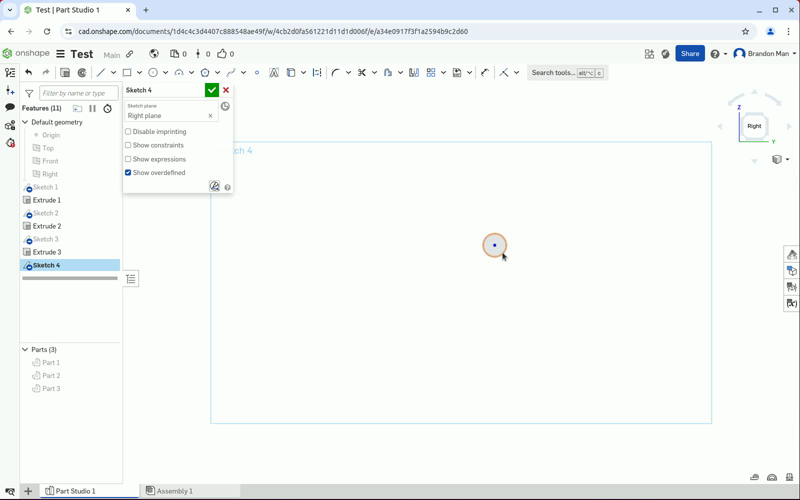
scroll(6)
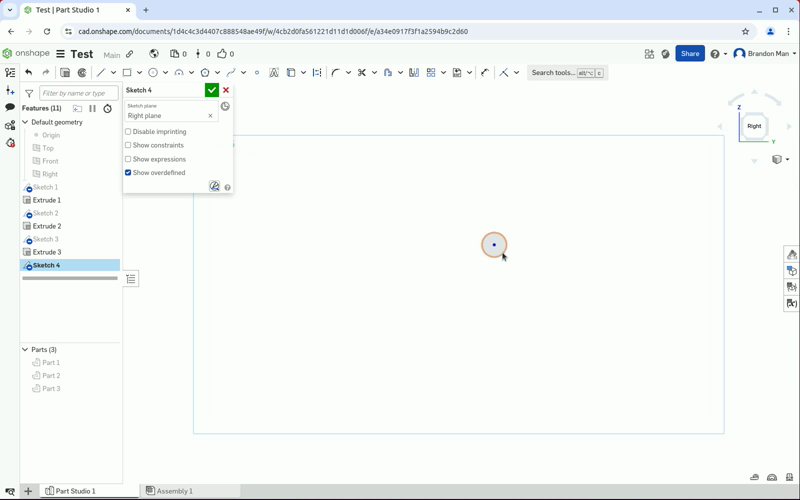
scroll(6)
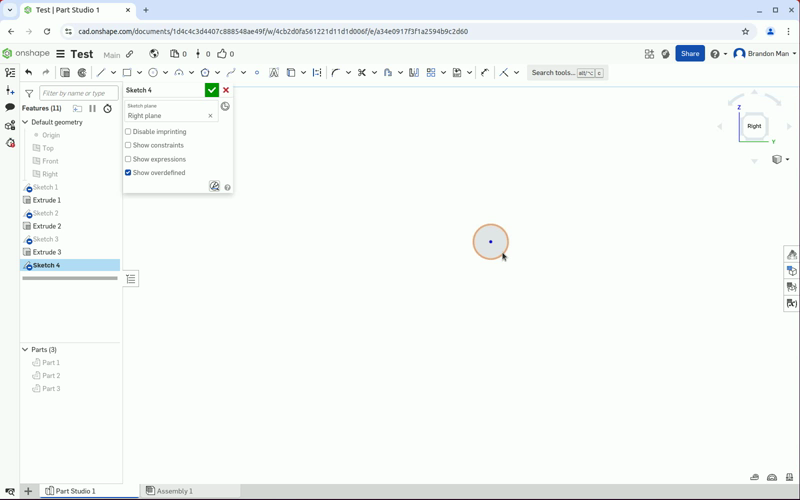
scroll(6)
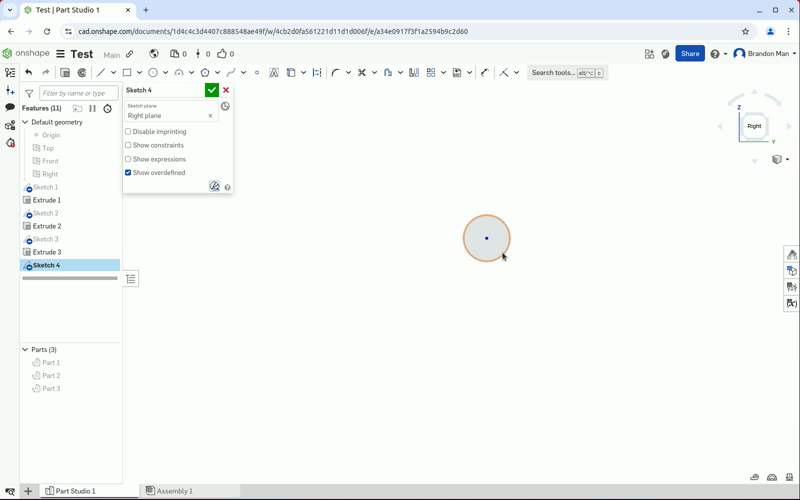
scroll(6)
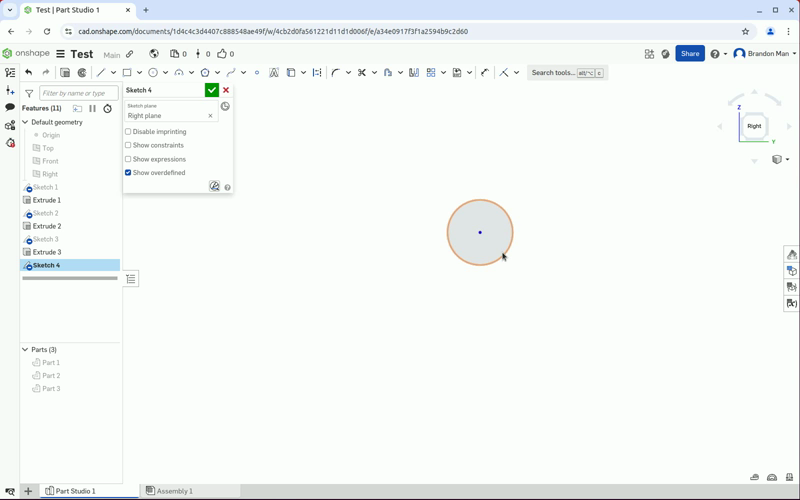
scroll(6)
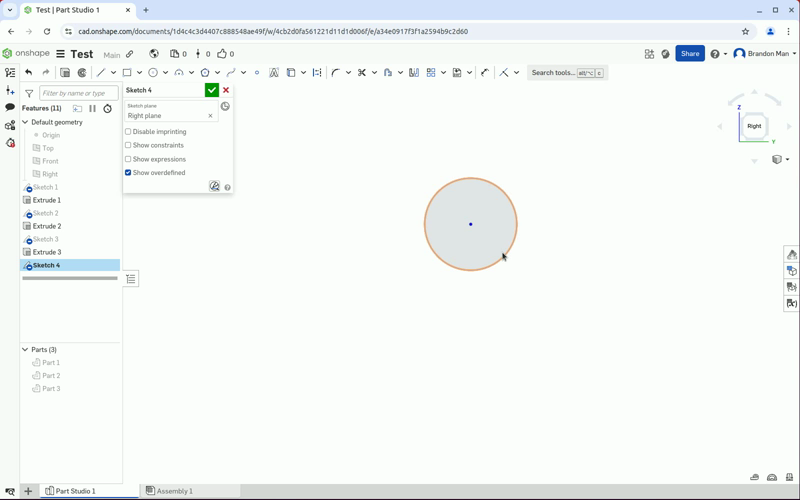
scroll(6)
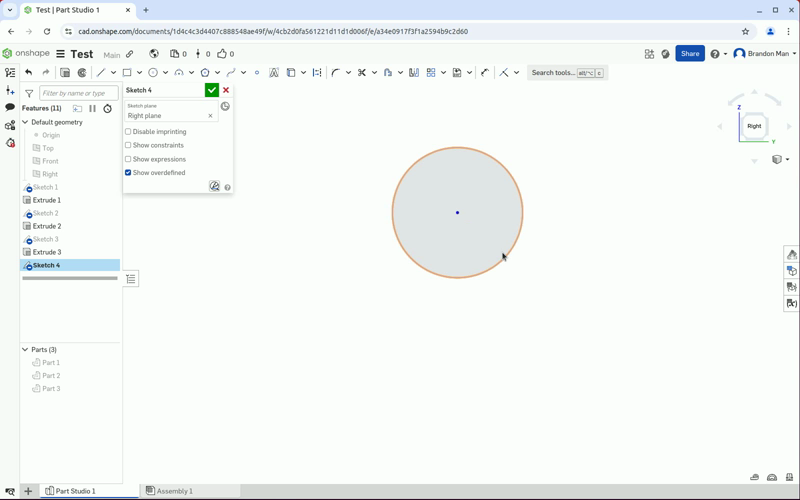
scroll(6)
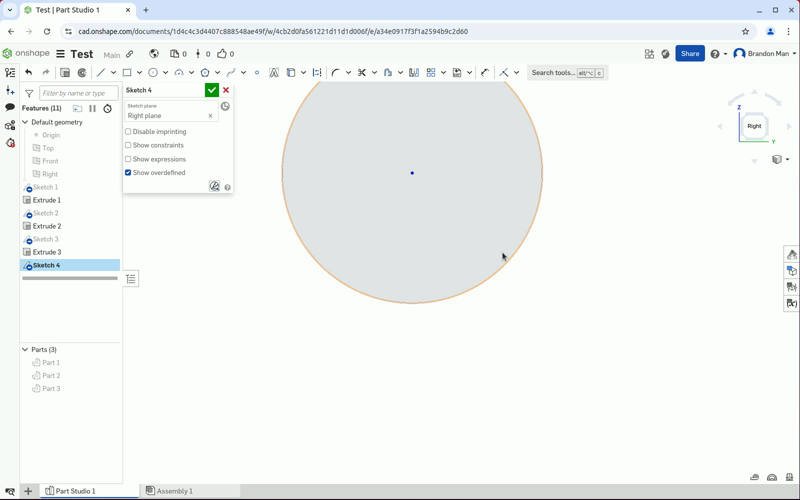
click(502, 252)
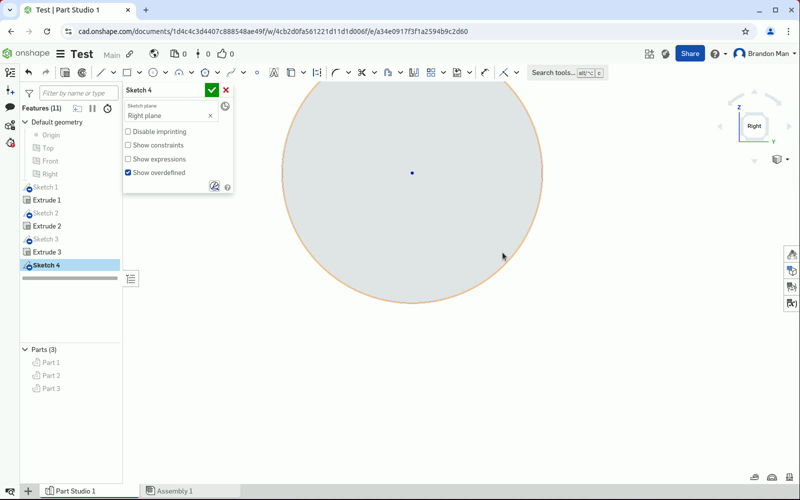
scroll(-6)
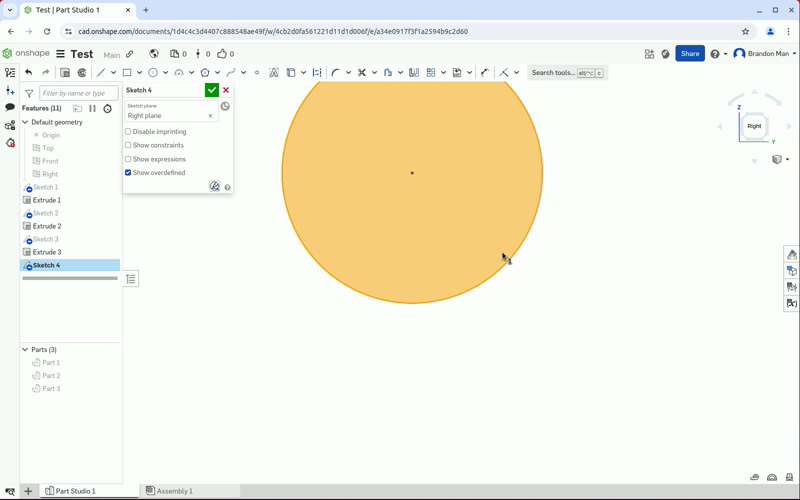
scroll(-6)
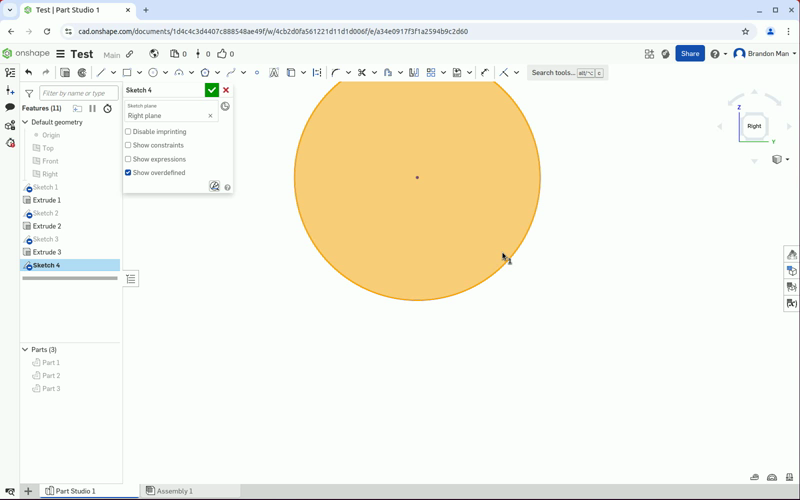
scroll(-6)
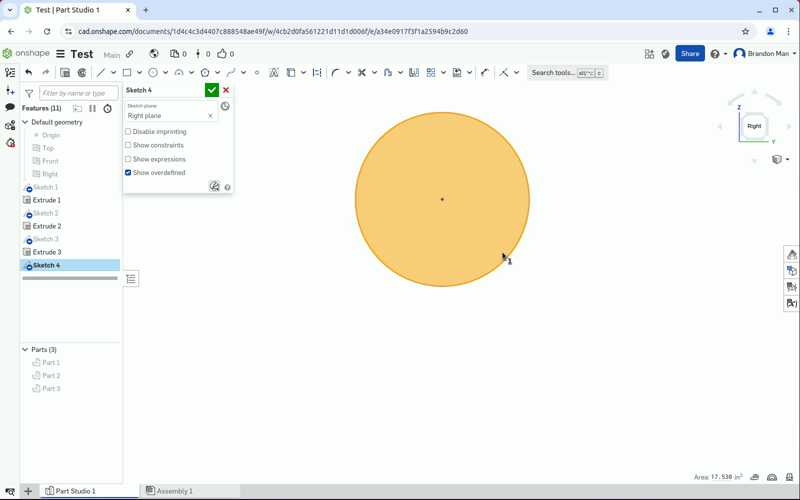
scroll(-6)
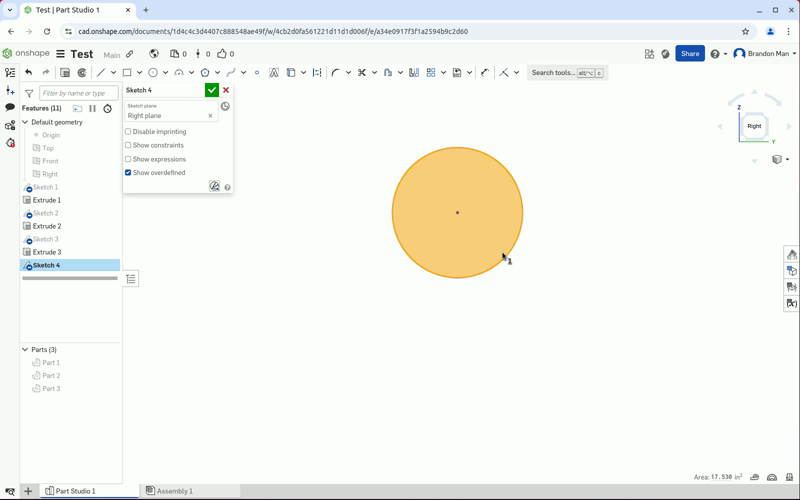
scroll(-6)
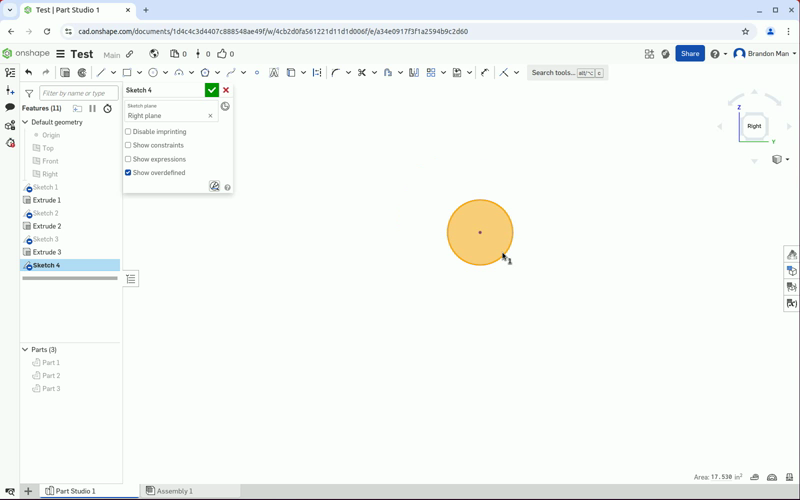
scroll(-6)
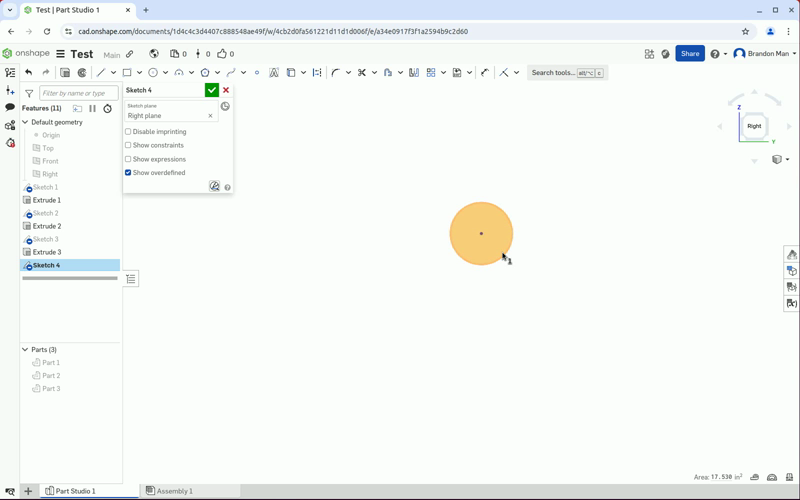
scroll(-6)
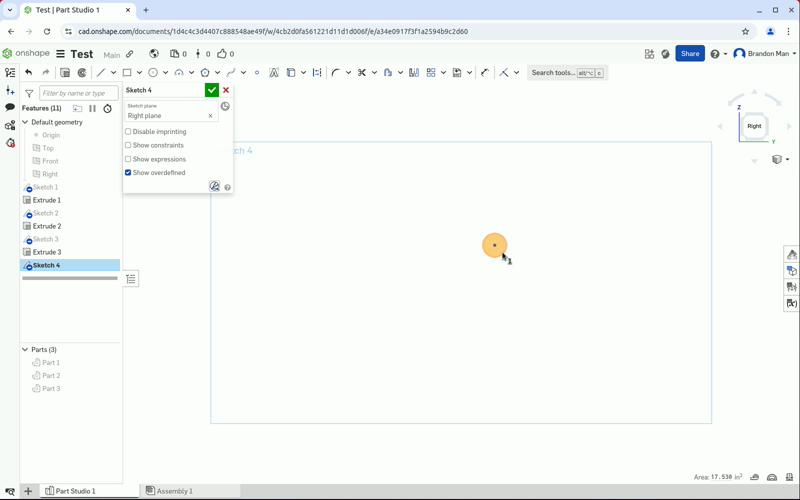
mouse_move(73, 352)
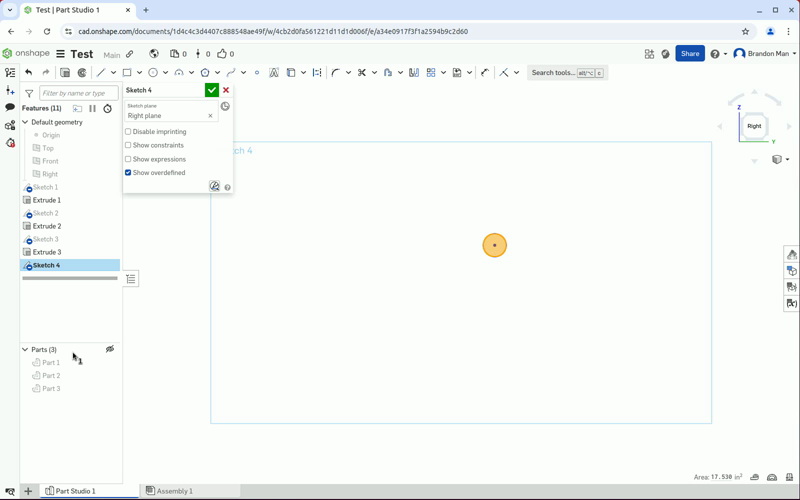
key(shift+y)
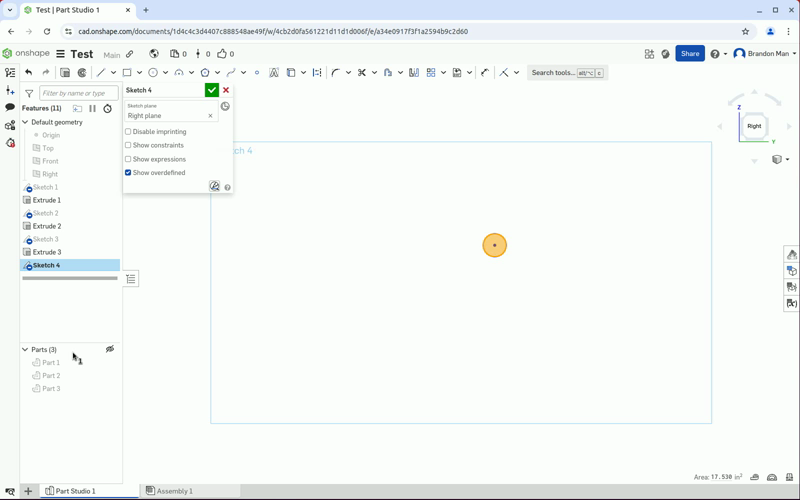
key(shift+e)
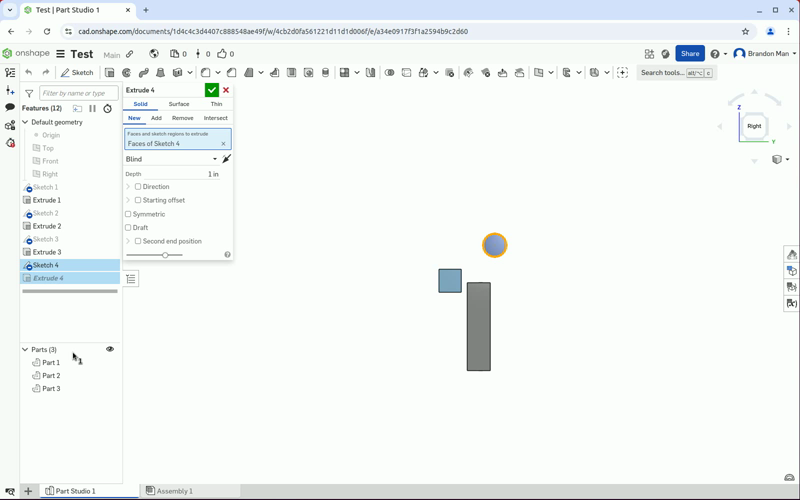
mouse_move(143, 106)
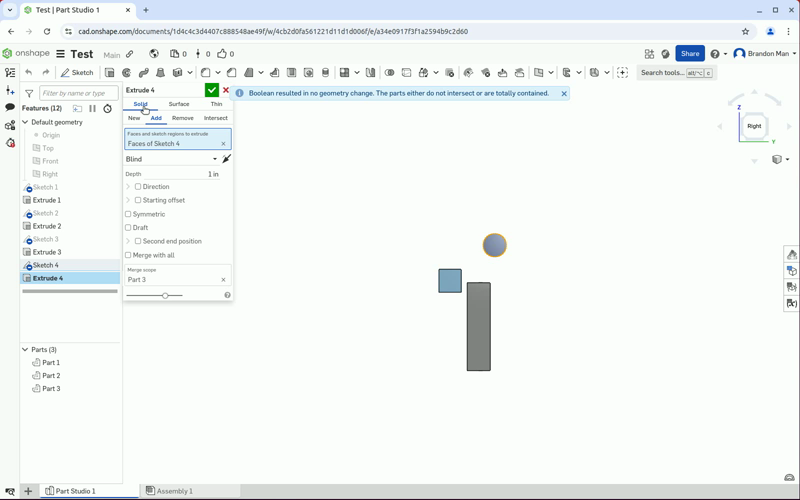
click(143, 106)
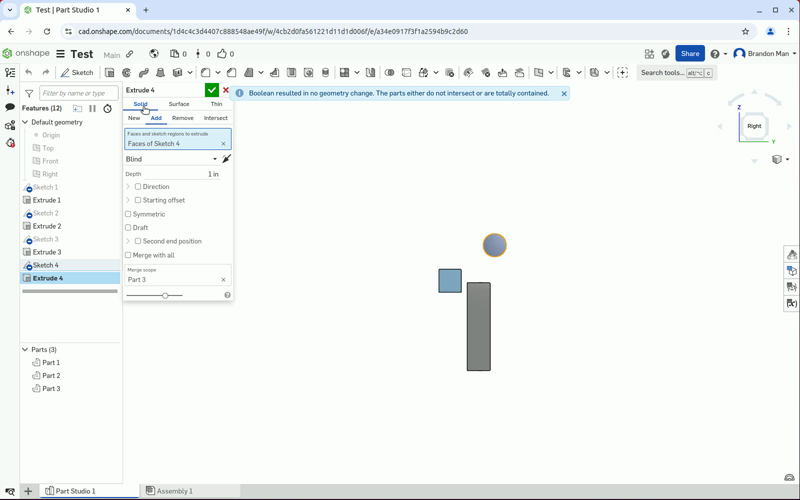
mouse_move(137, 120)
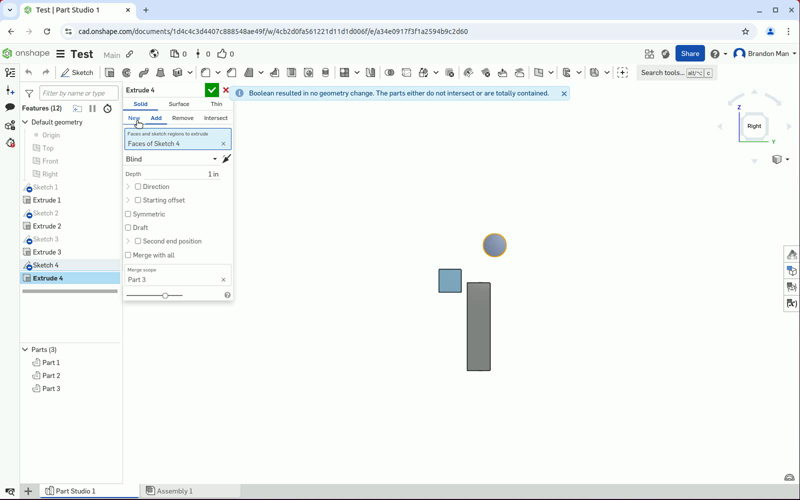
click(137, 120)
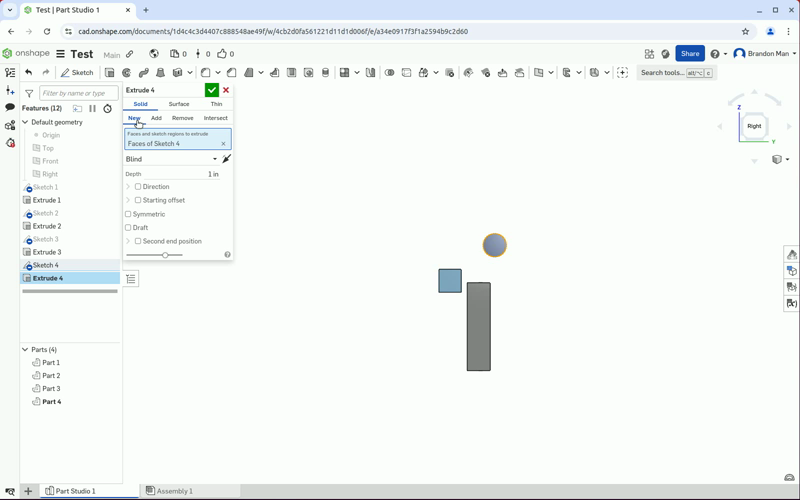
key(tab, 4)
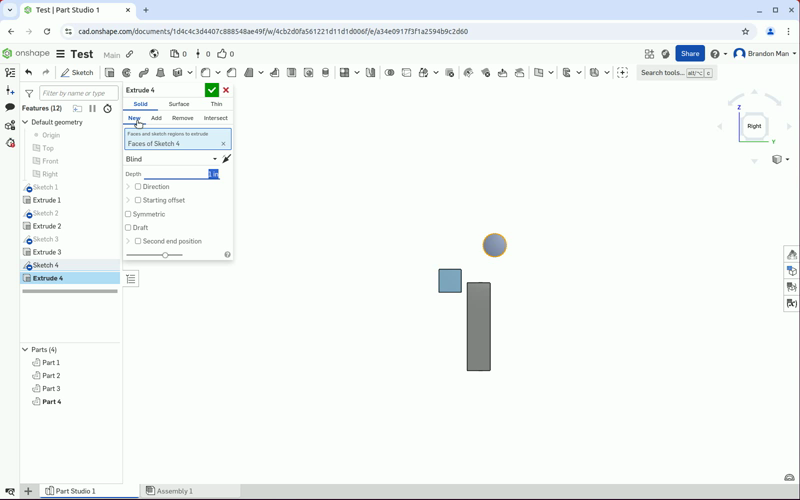
text(-4.574)
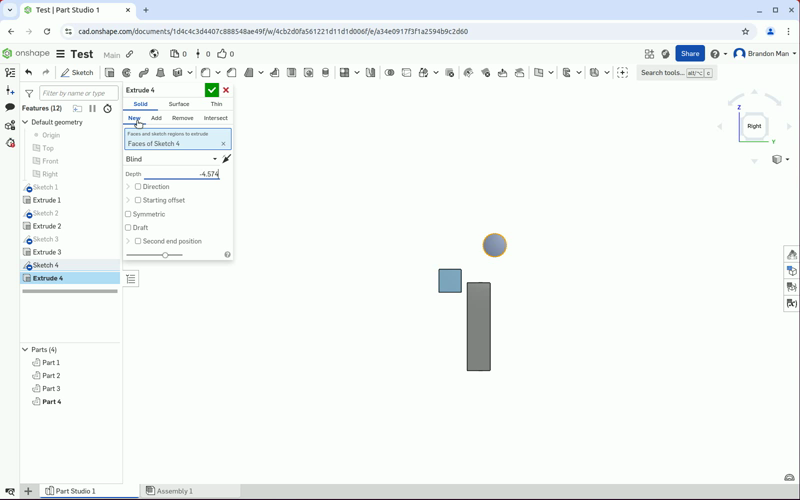
key(enter)
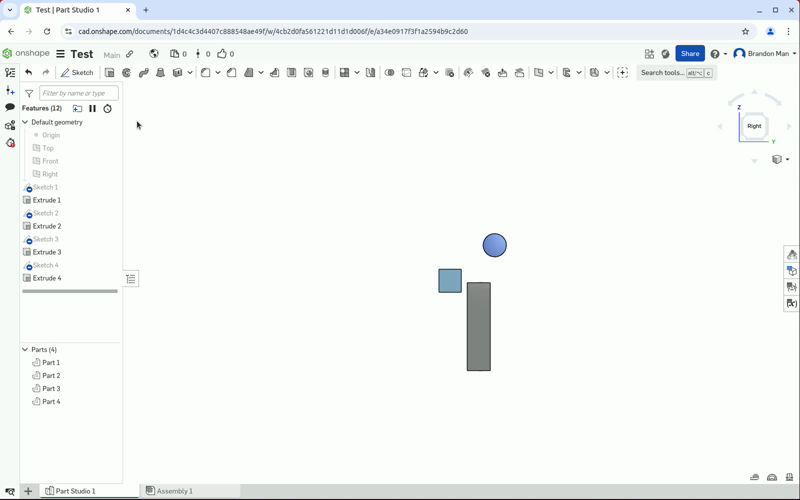
key(shift+h)
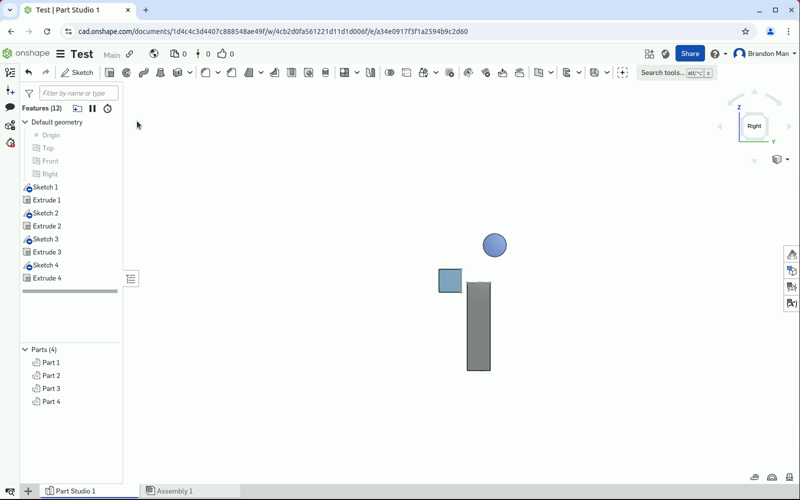
key(shift+h)
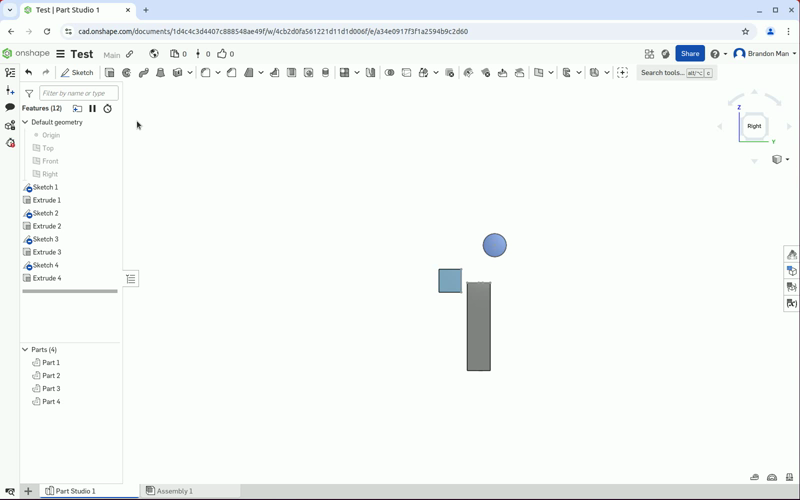
key(shift+7)
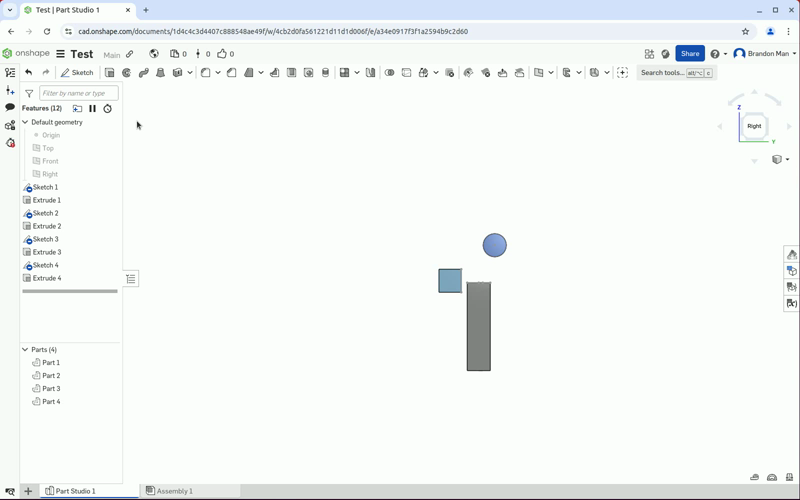
key(right, 2)
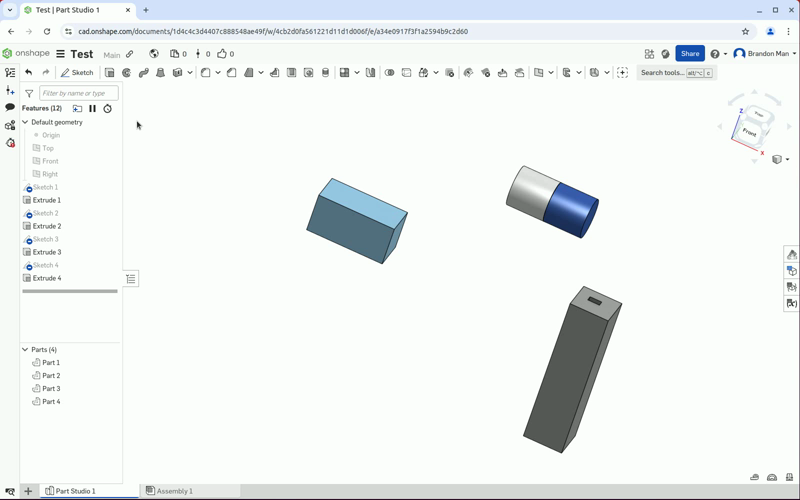
key(down, 2)
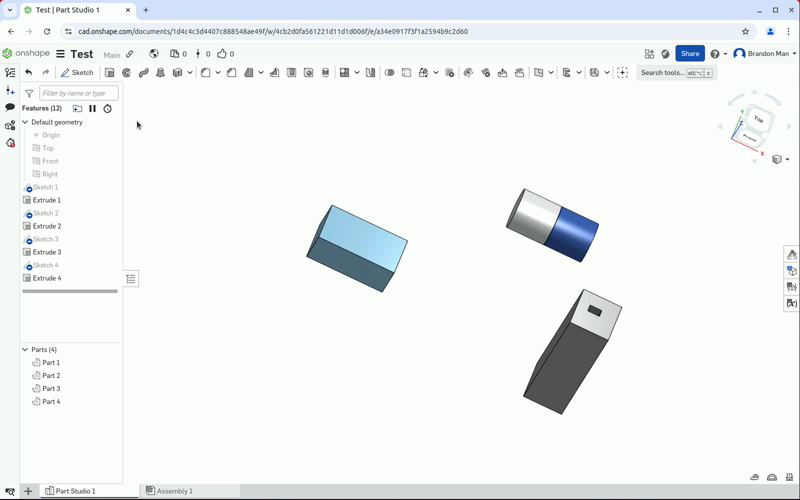
key(up, 2)
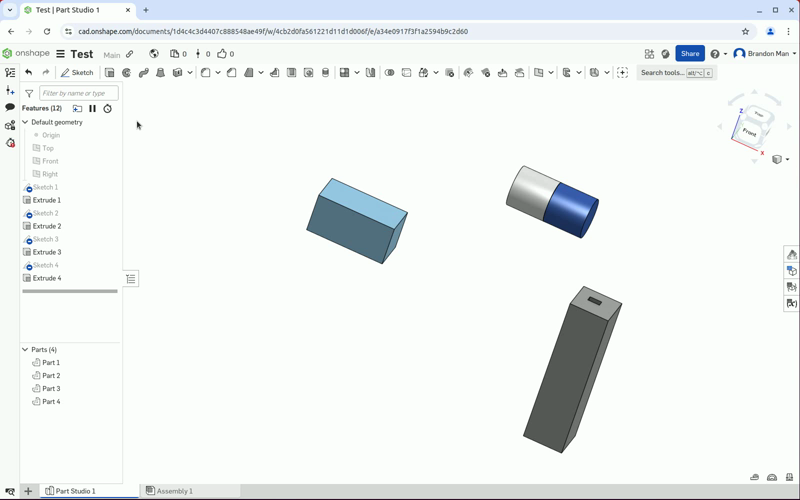
key(left, 2)
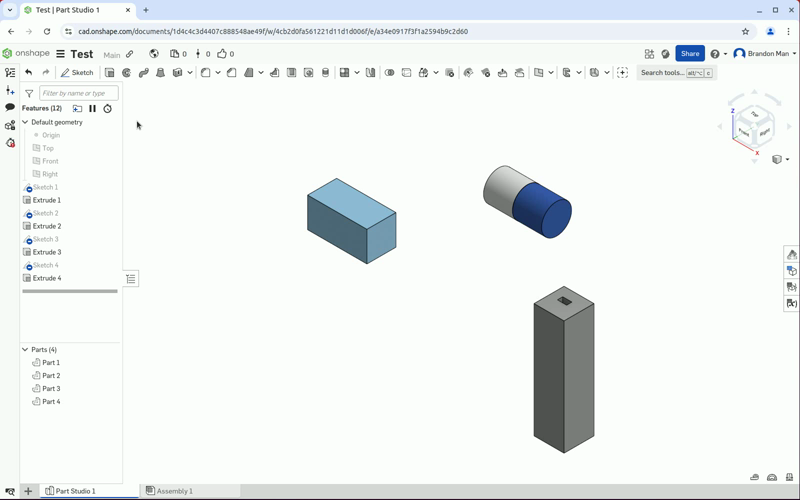
mouse_move(73, 189)
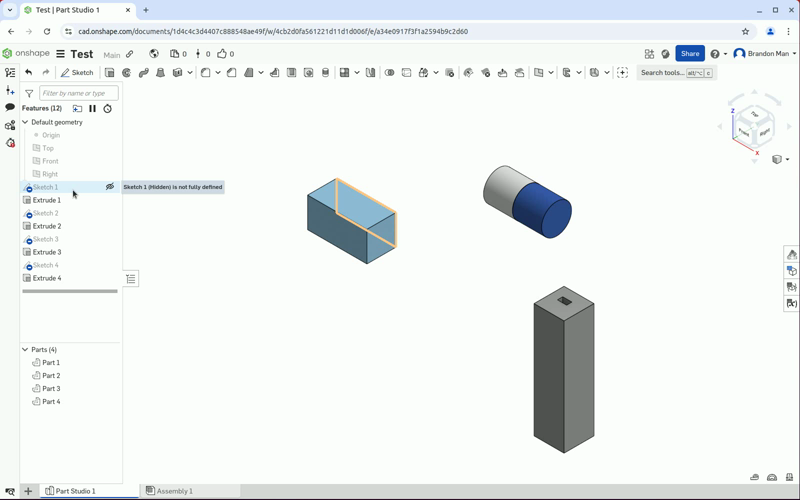
click(73, 189)